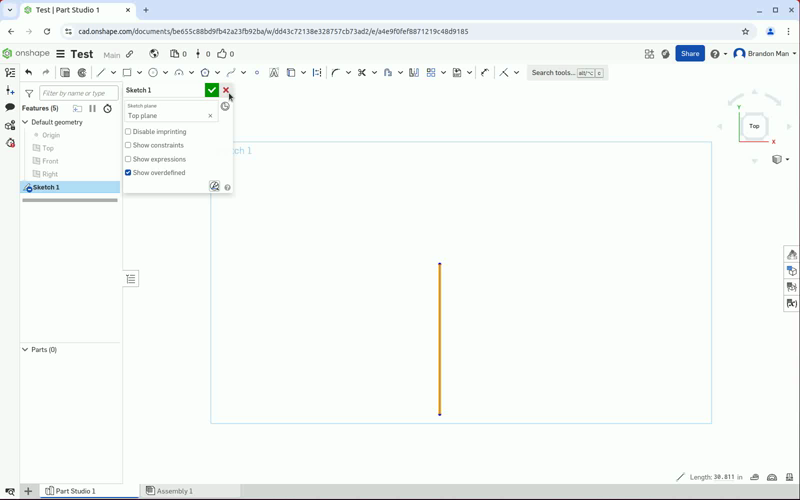
key(shift+h)
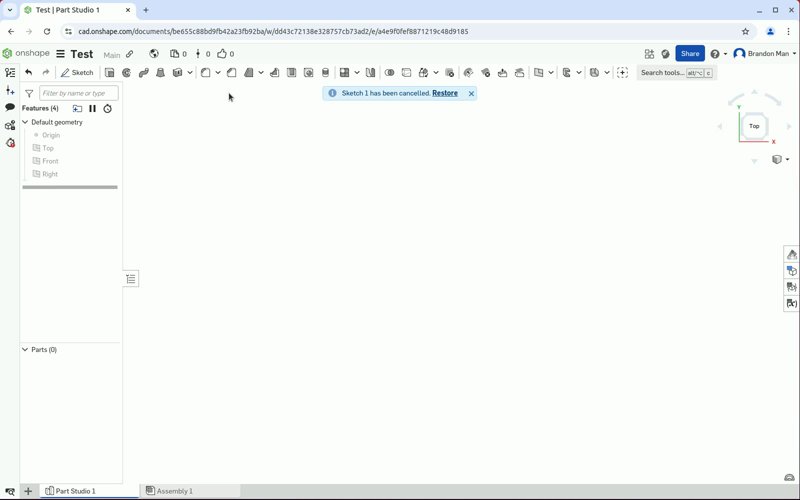
mouse_move(73, 352)
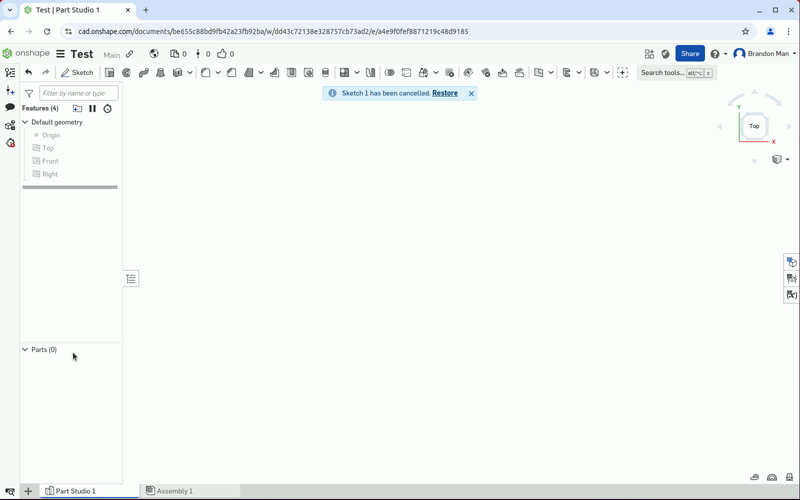
key(y)
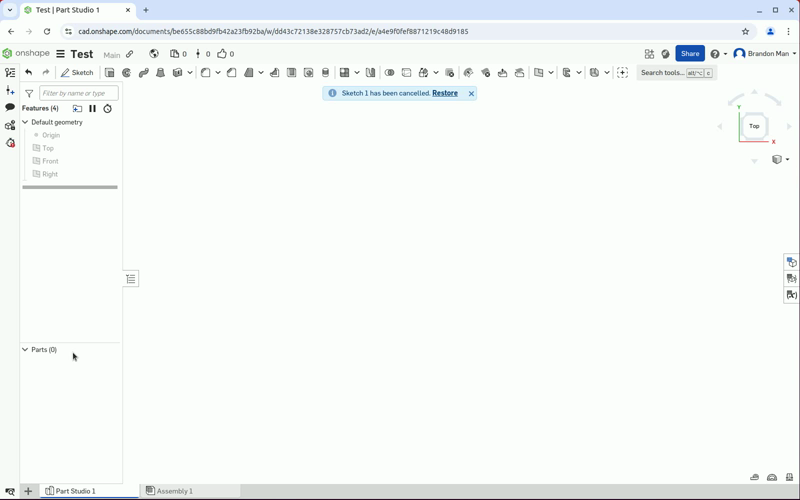
key(shift+p)
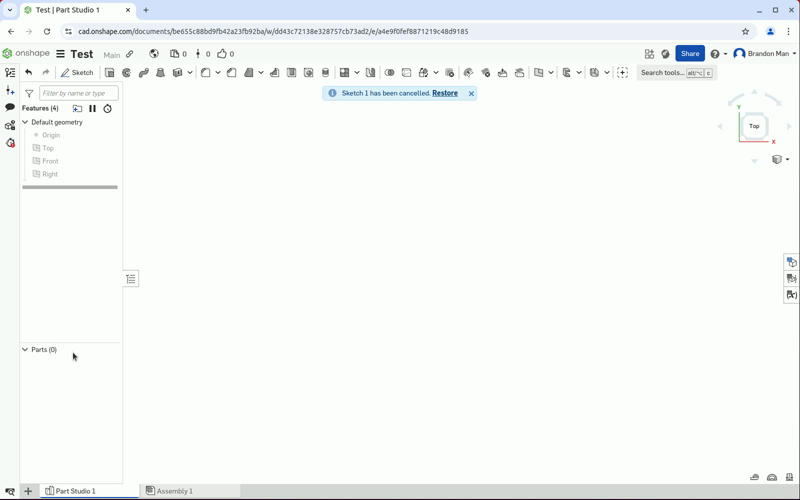
key(space)
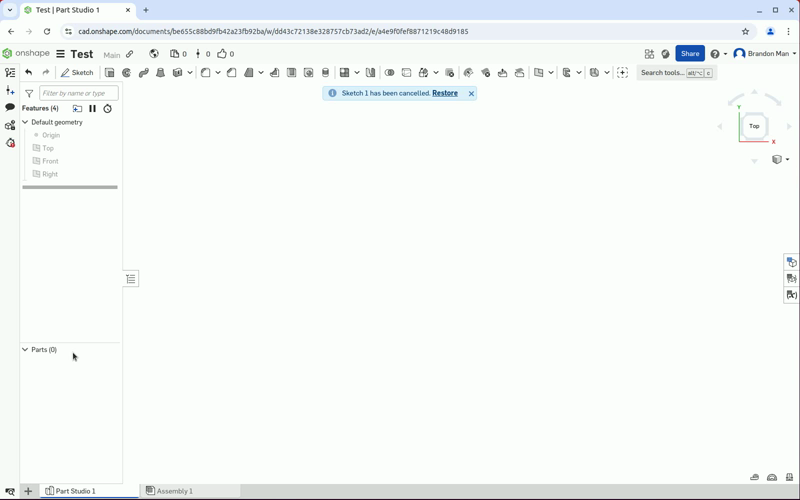
key_down(shift)
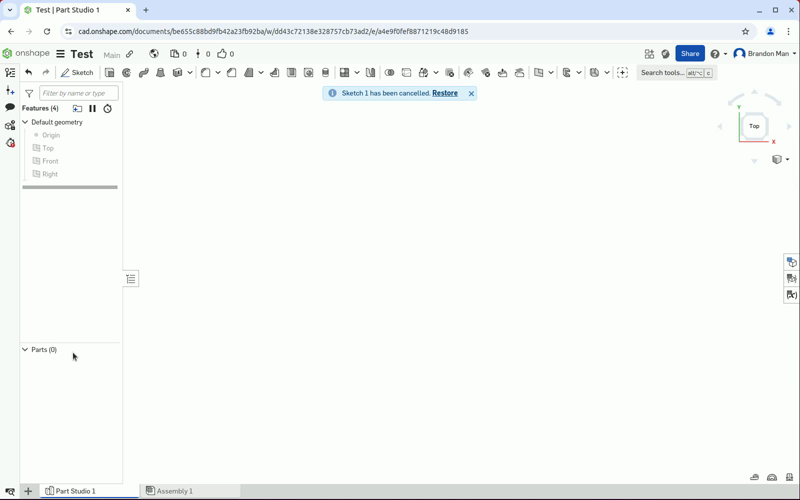
key(up)
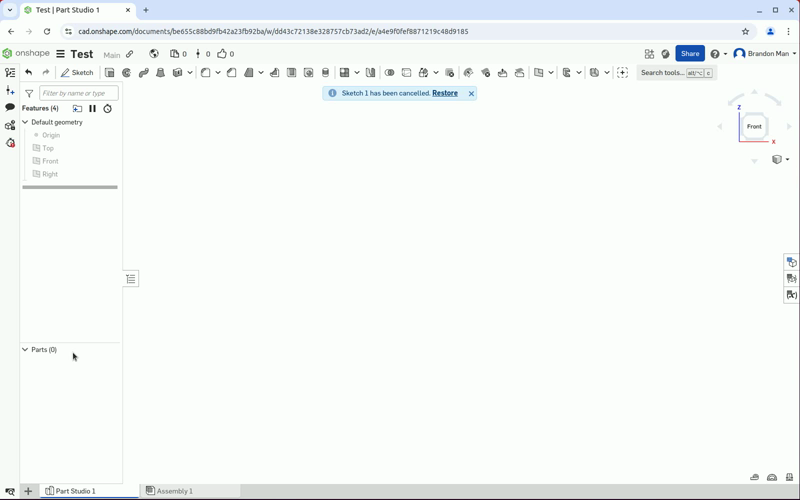
key_up(shift)
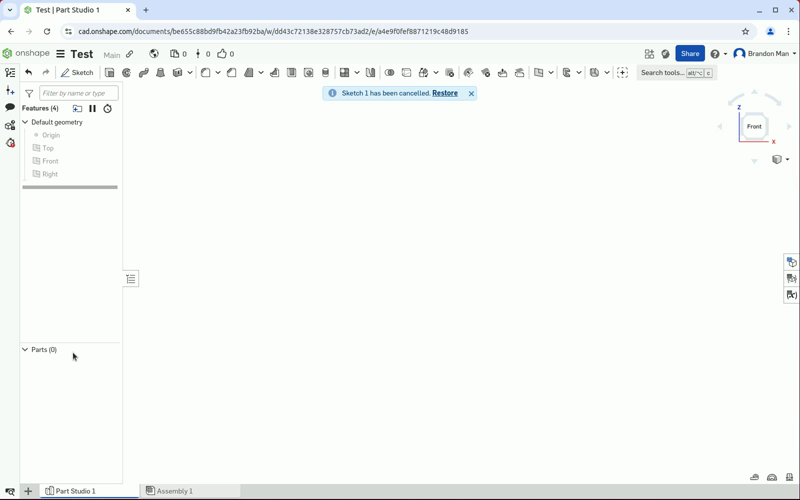
mouse_move(73, 352)
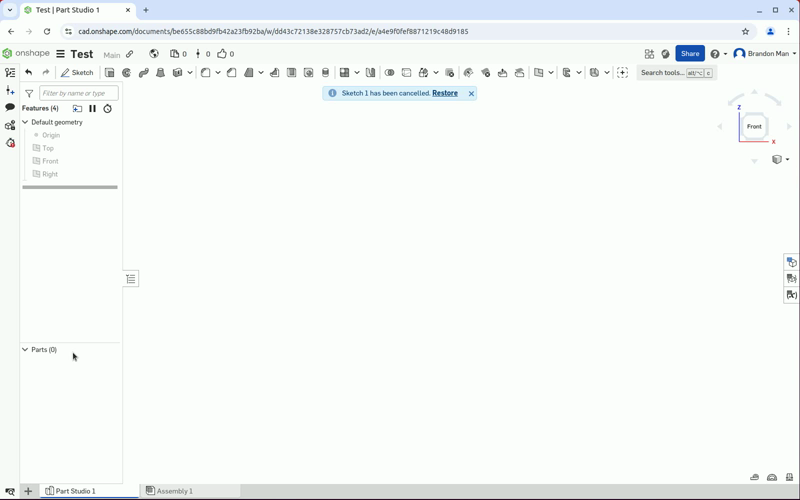
key(shift+y)
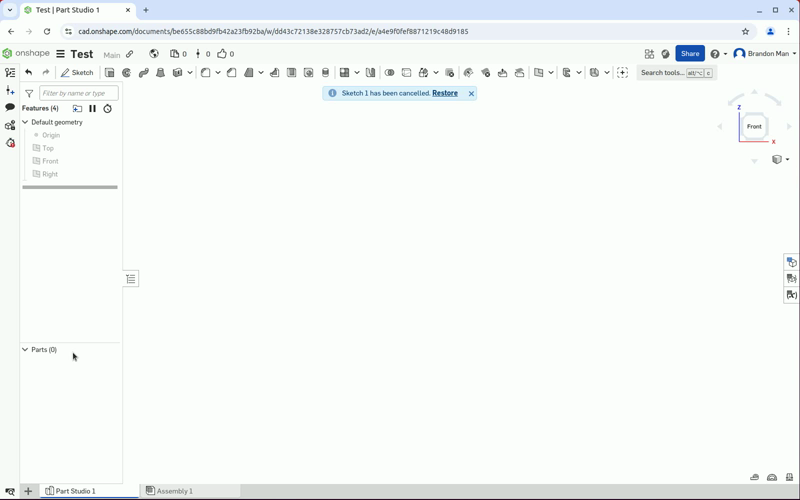
key(shift+s)
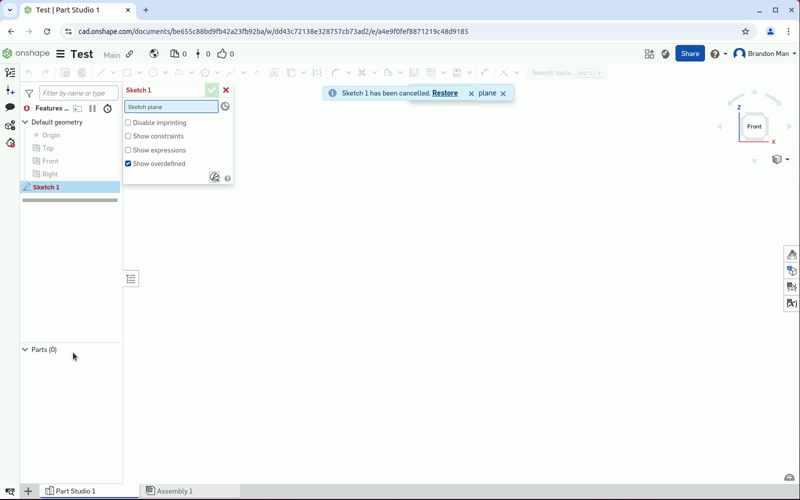
mouse_move(73, 163)
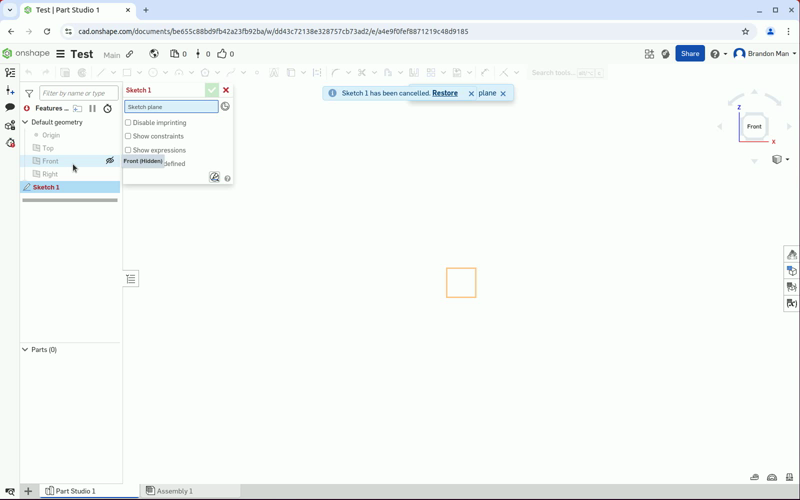
click(73, 163)
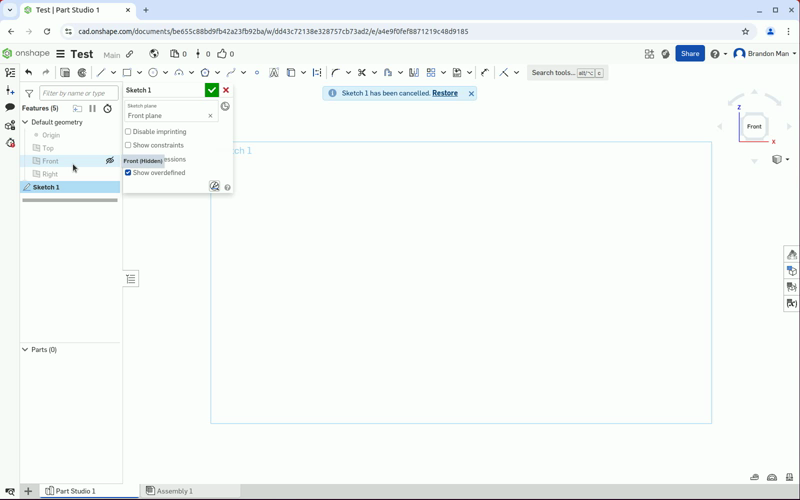
mouse_move(73, 352)
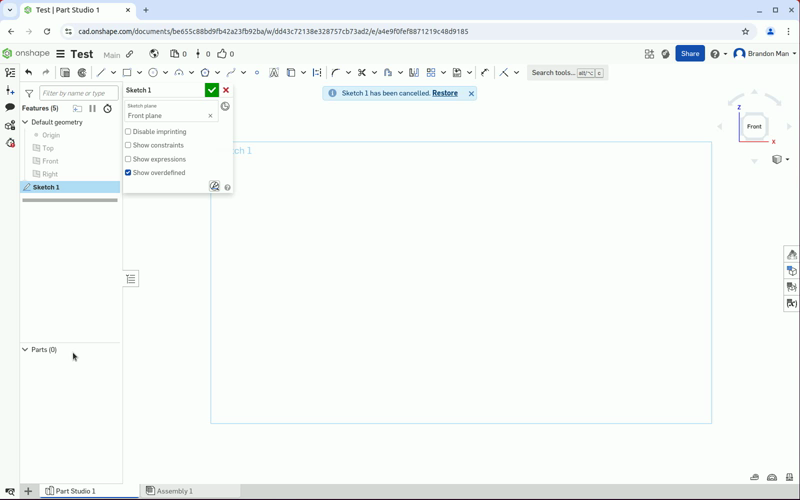
key(y)
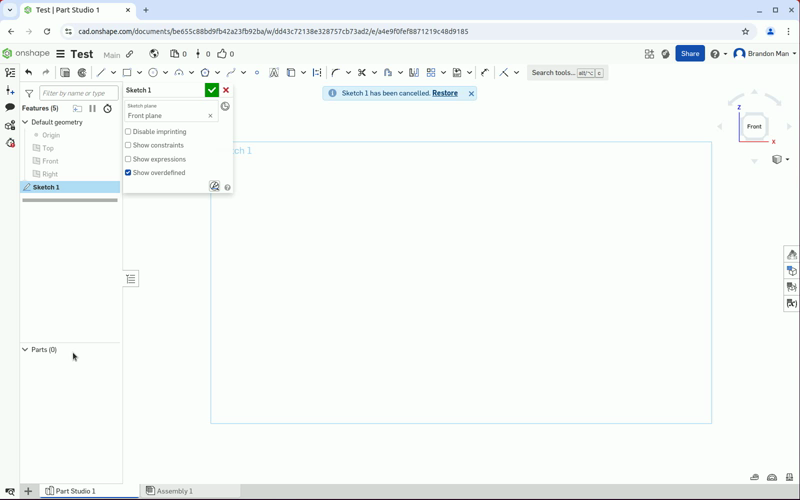
key(l)
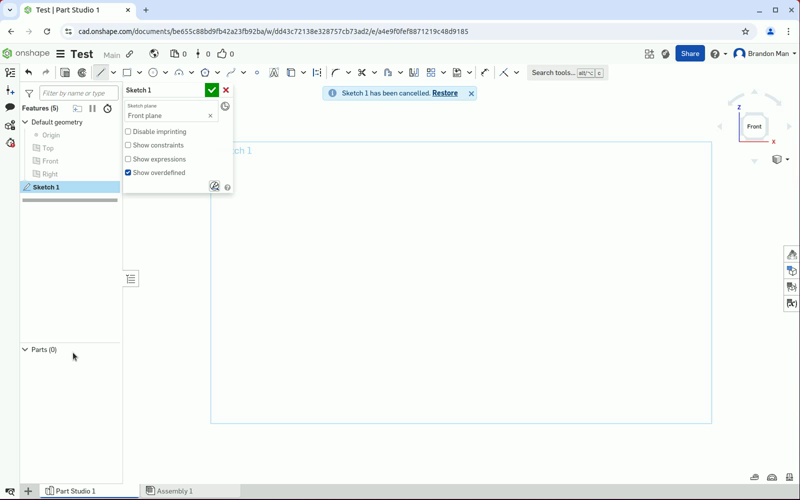
key_down(shift)
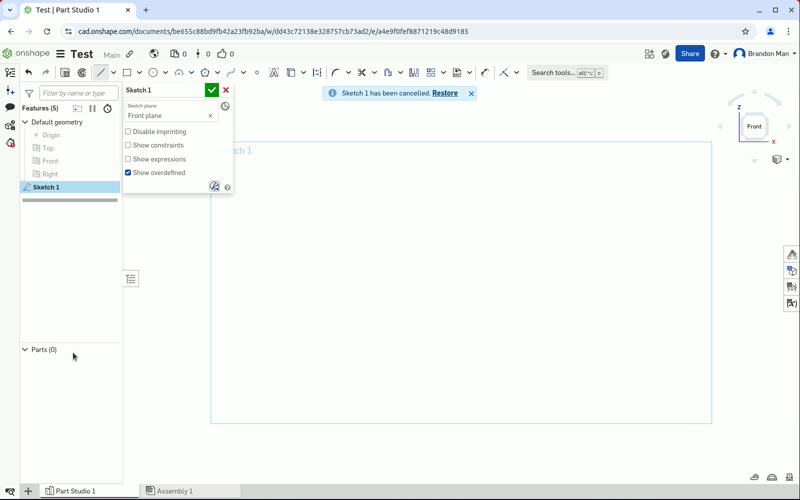
mouse_move(348, 282)
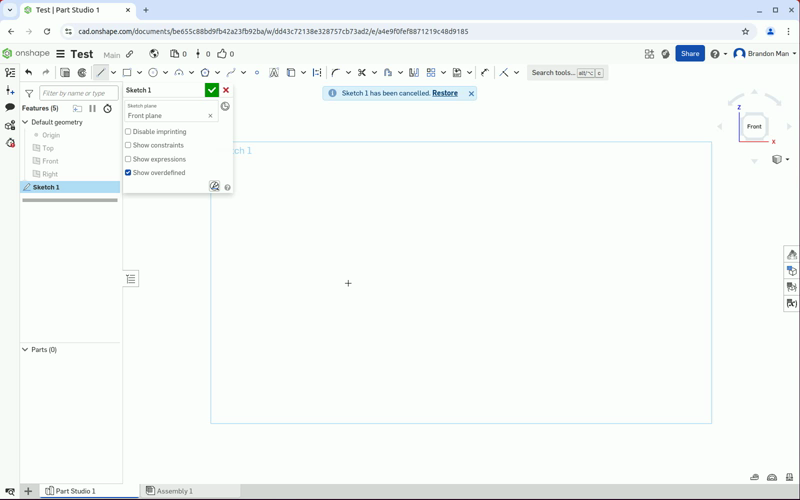
click(348, 282)
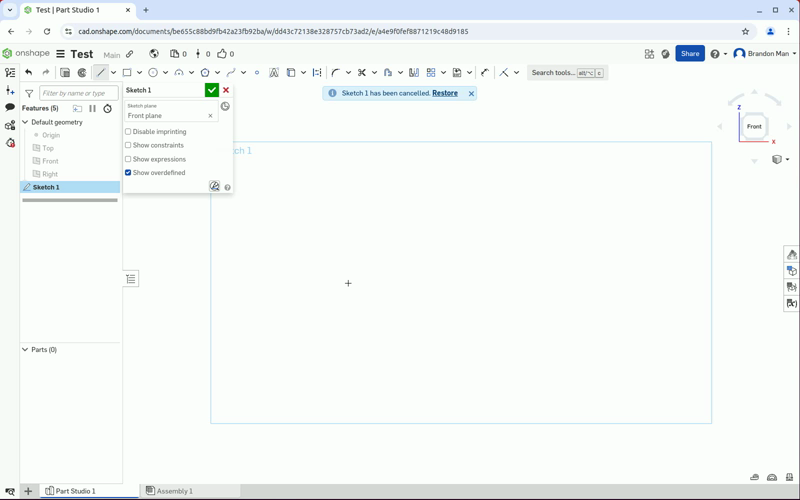
key_up(shift)
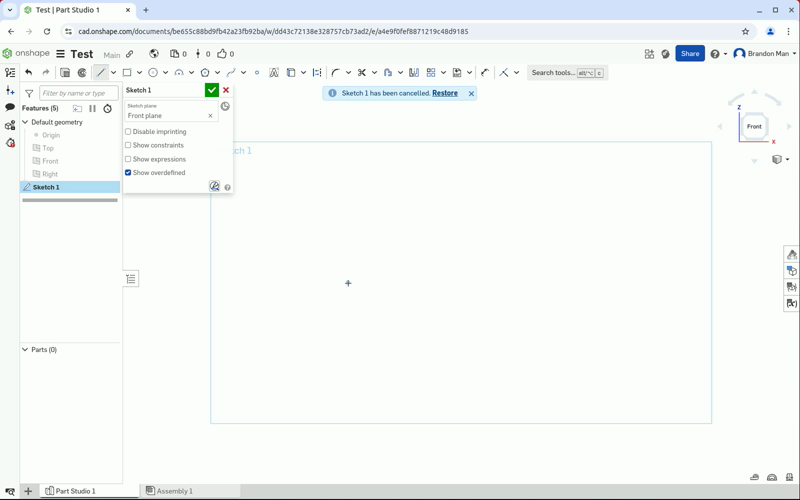
key_down(shift)
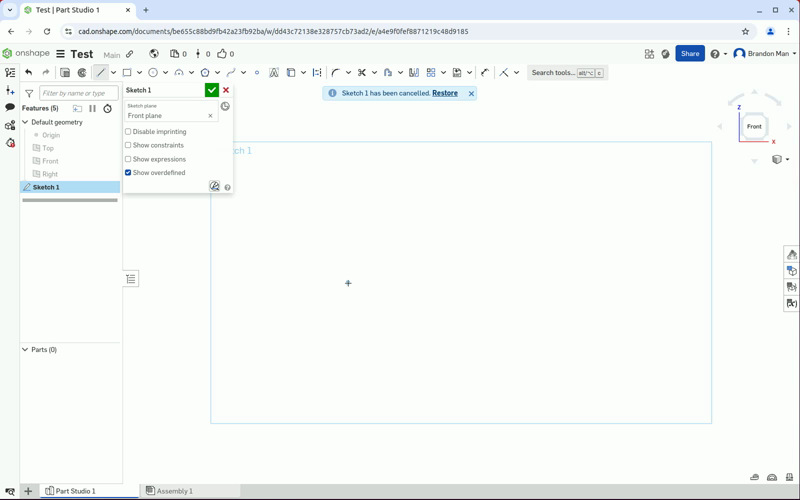
mouse_move(460, 282)
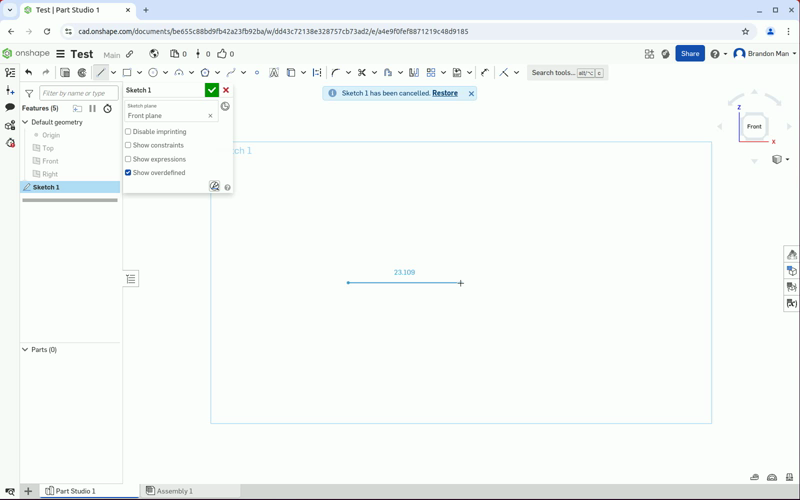
click(460, 282)
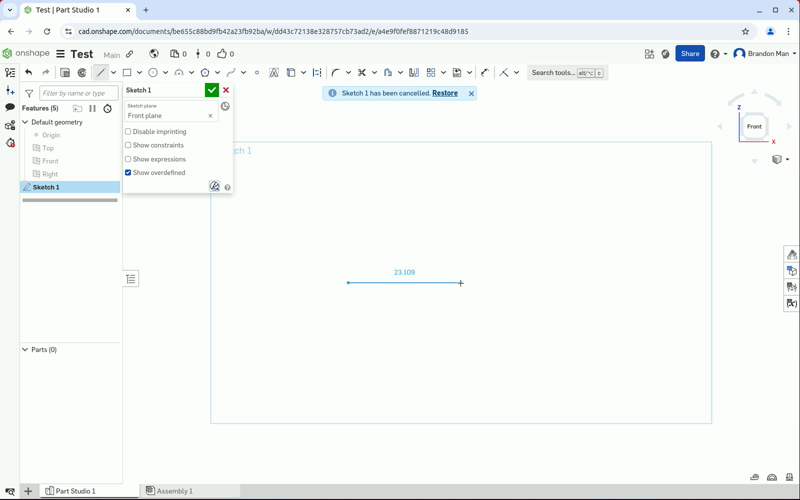
key_up(shift)
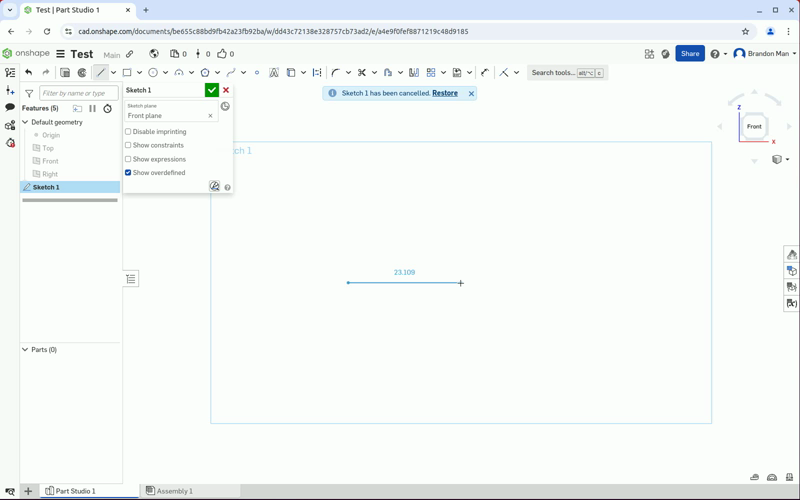
key_down(shift)
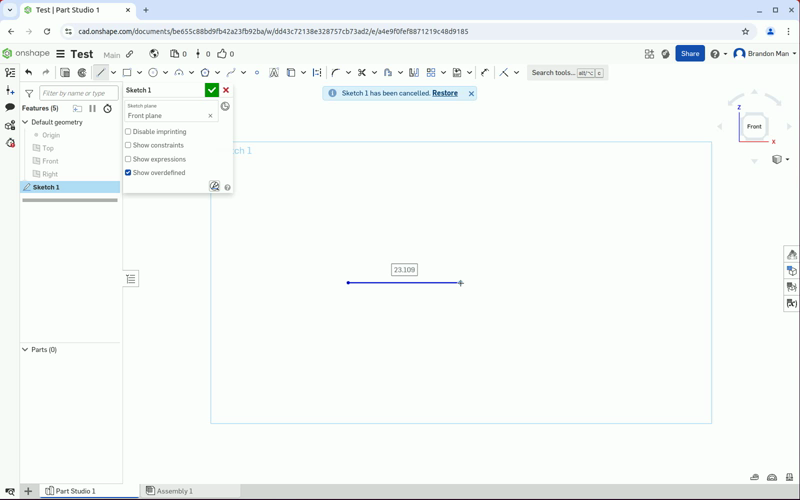
mouse_move(460, 213)
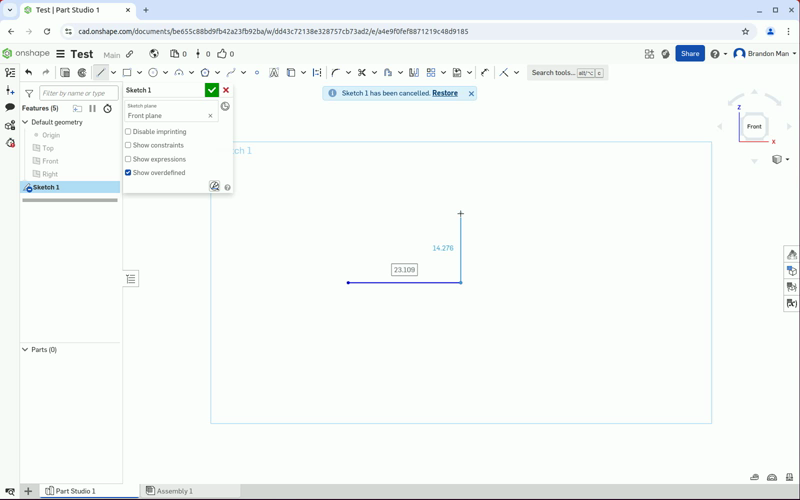
click(460, 213)
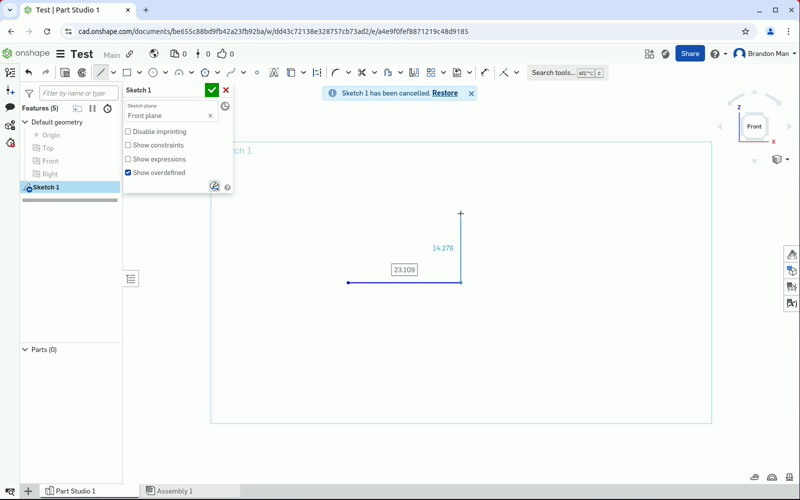
key_up(shift)
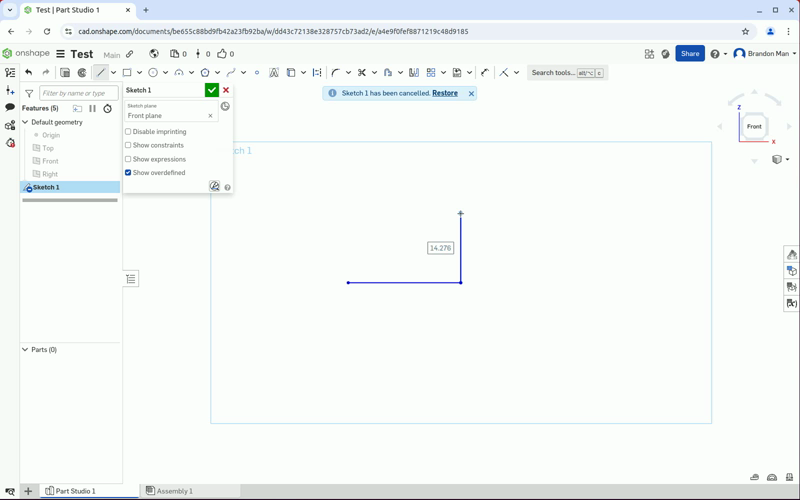
key_down(shift)
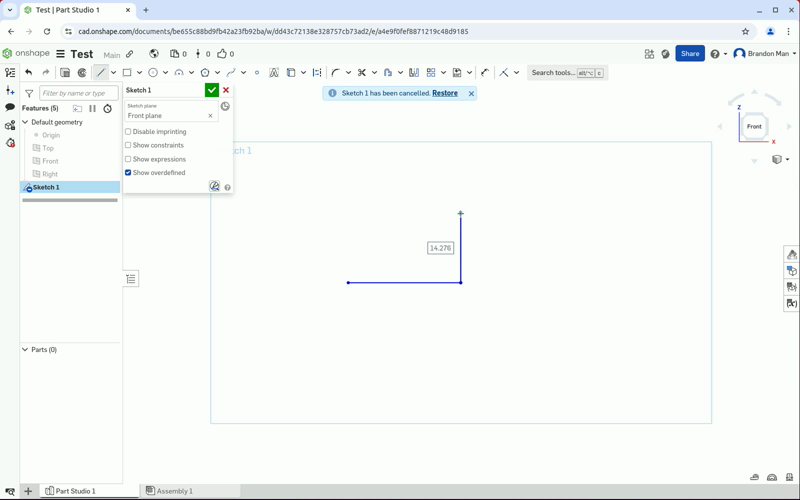
mouse_move(348, 282)
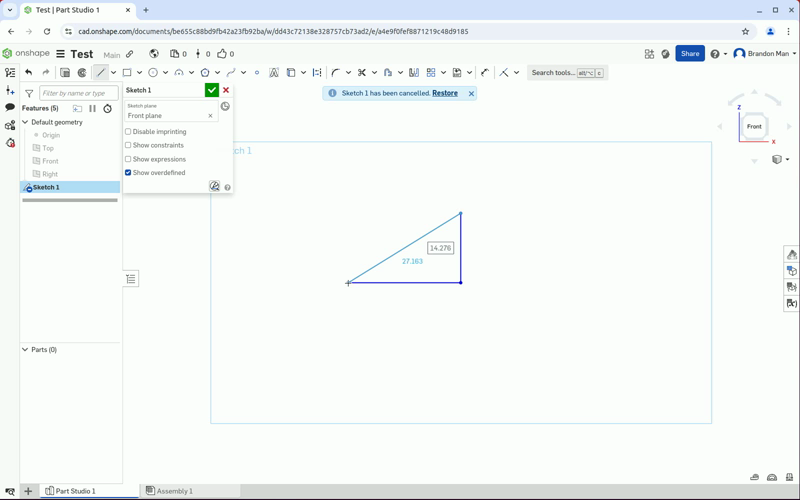
key_up(shift)
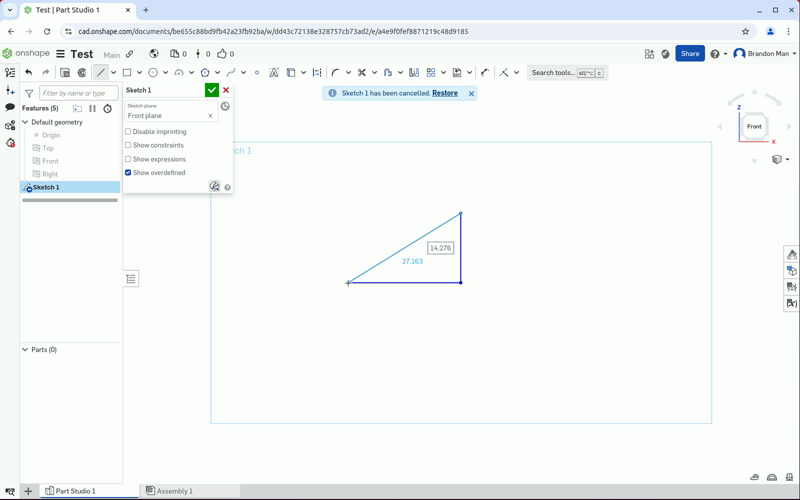
click(348, 282)
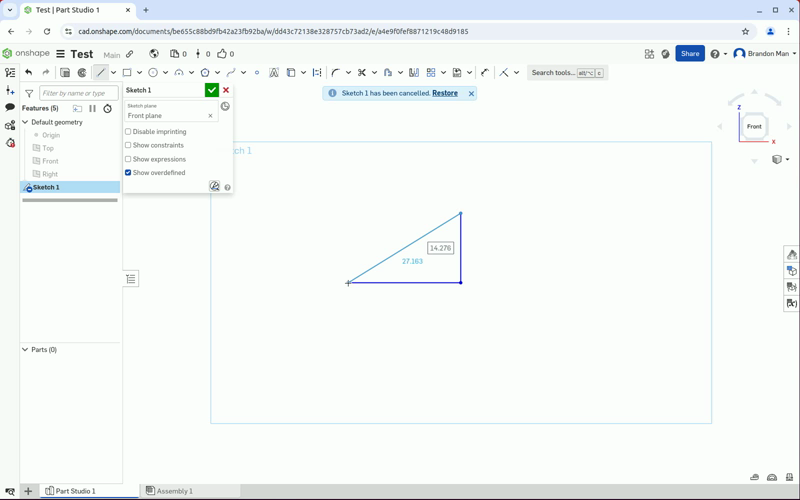
key(esc)
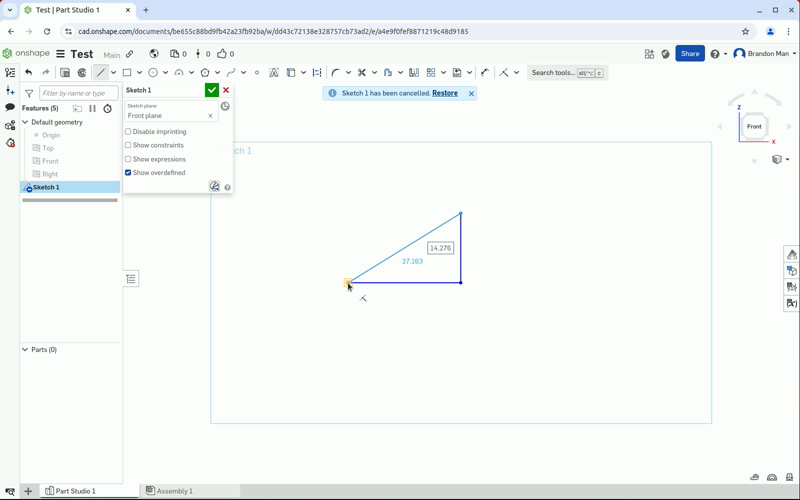
key(l)
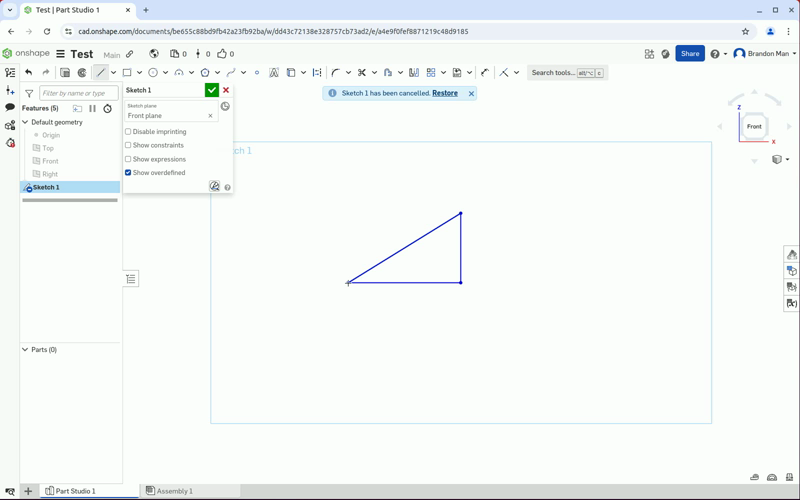
key_down(shift)
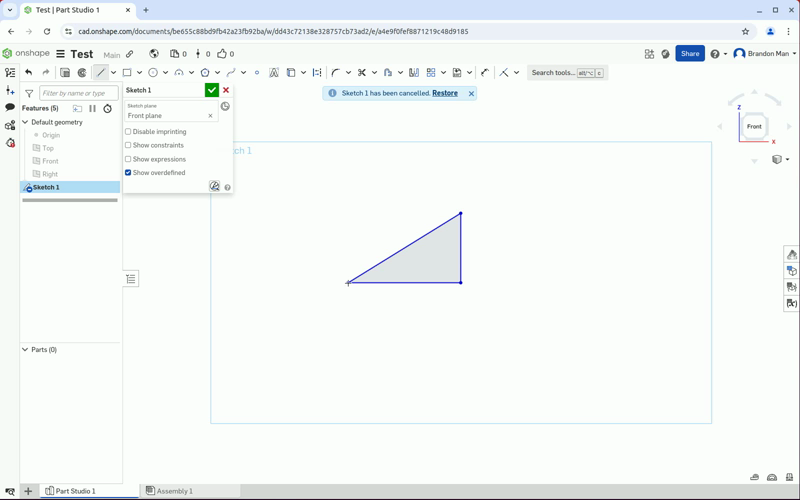
mouse_move(387, 271)
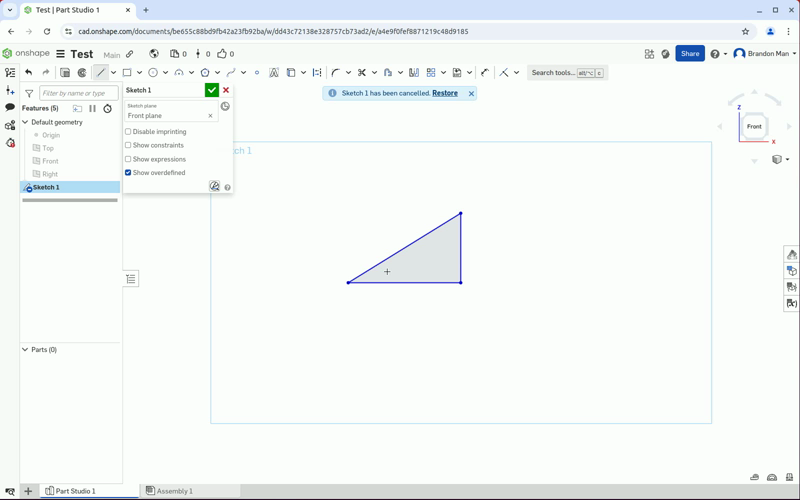
click(387, 271)
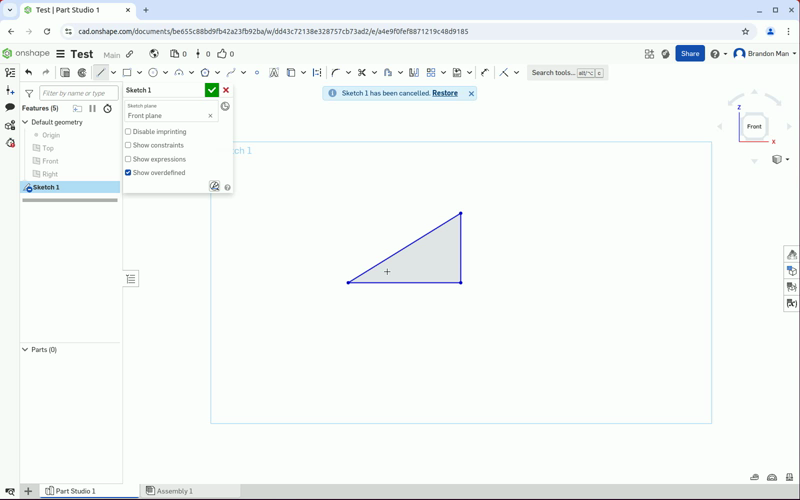
key_up(shift)
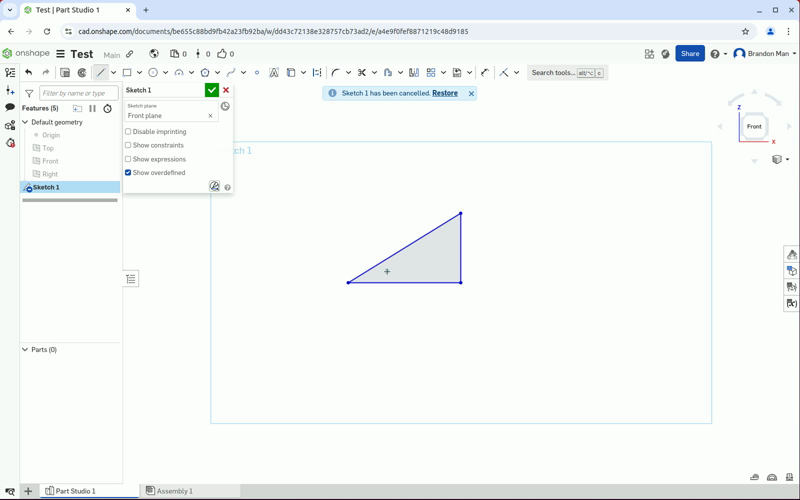
key_down(shift)
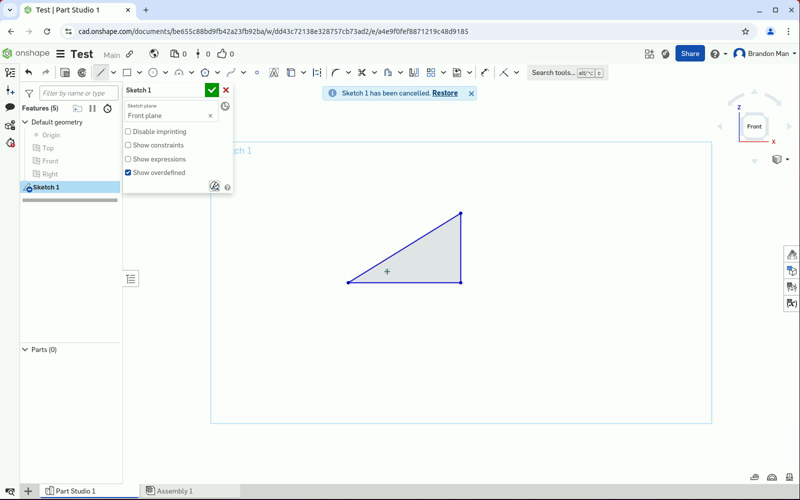
mouse_move(450, 271)
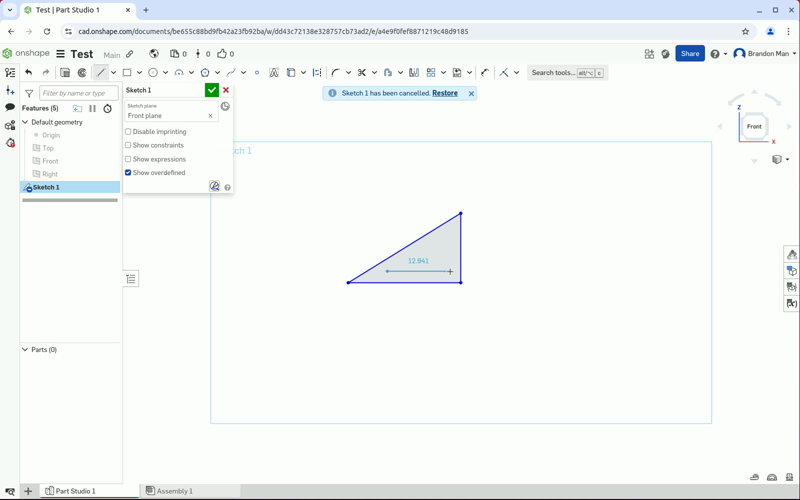
click(450, 271)
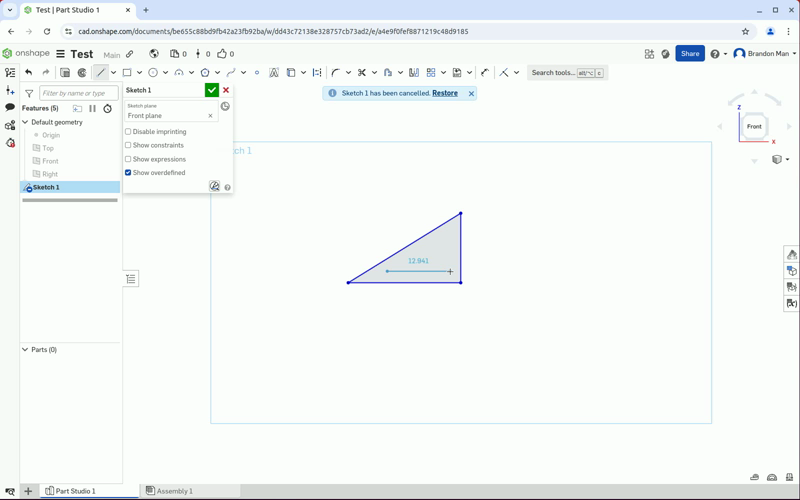
key_up(shift)
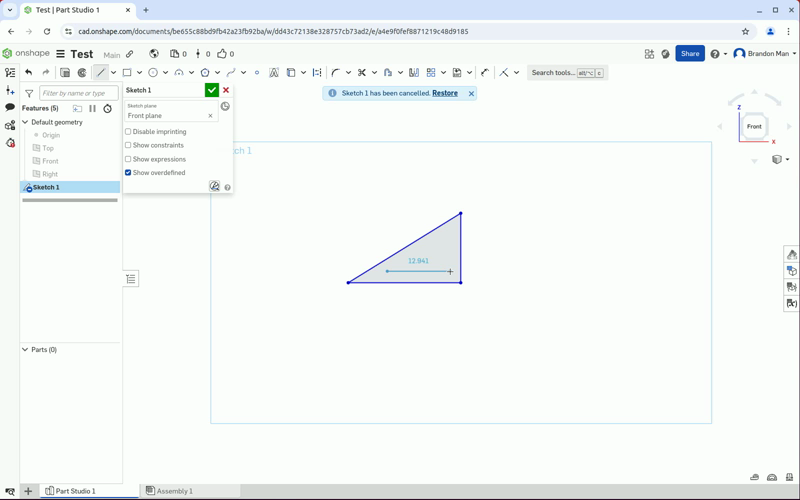
key_down(shift)
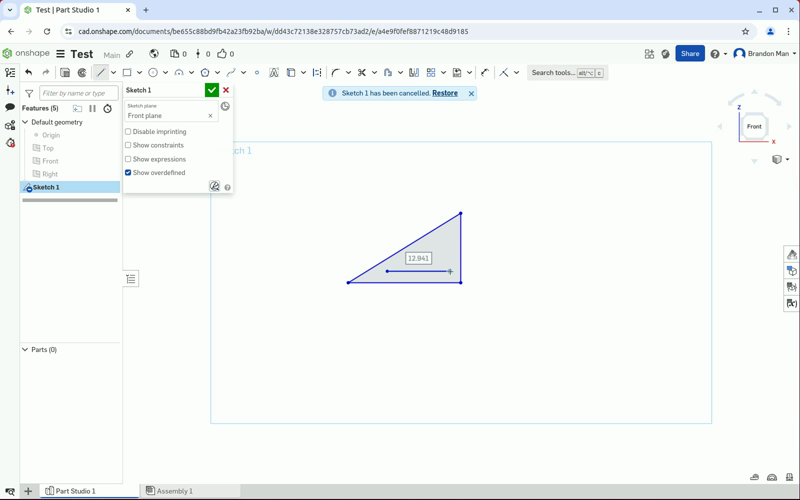
mouse_move(480, 271)
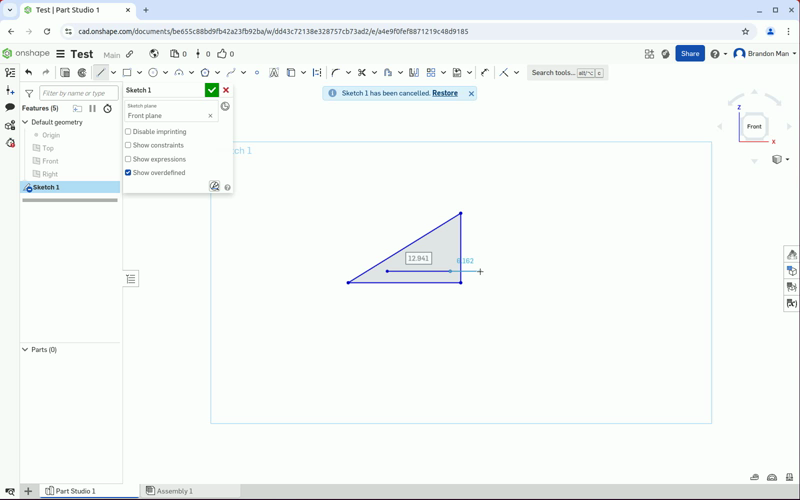
mouse_move(450, 233)
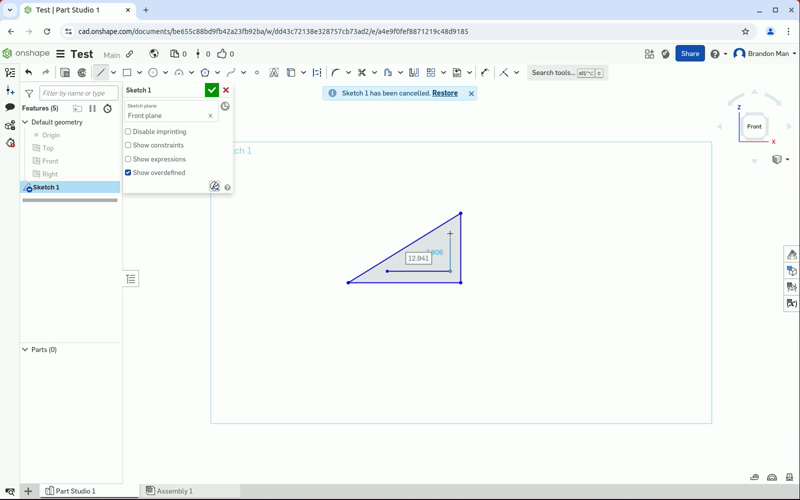
click(450, 233)
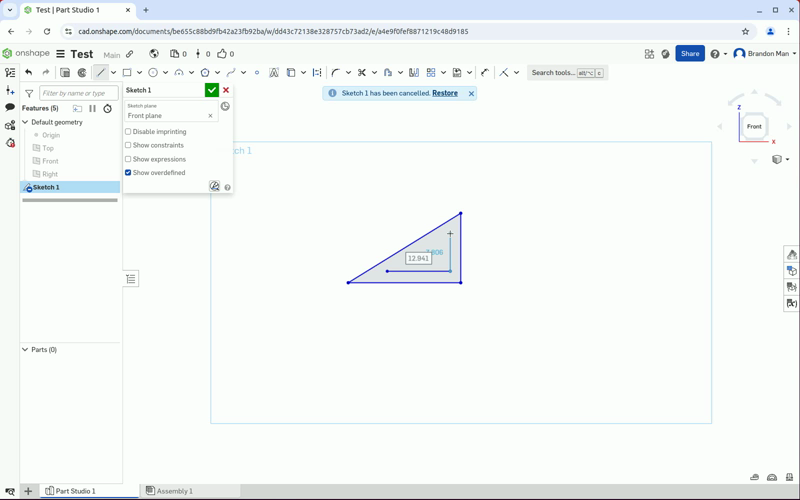
key_up(shift)
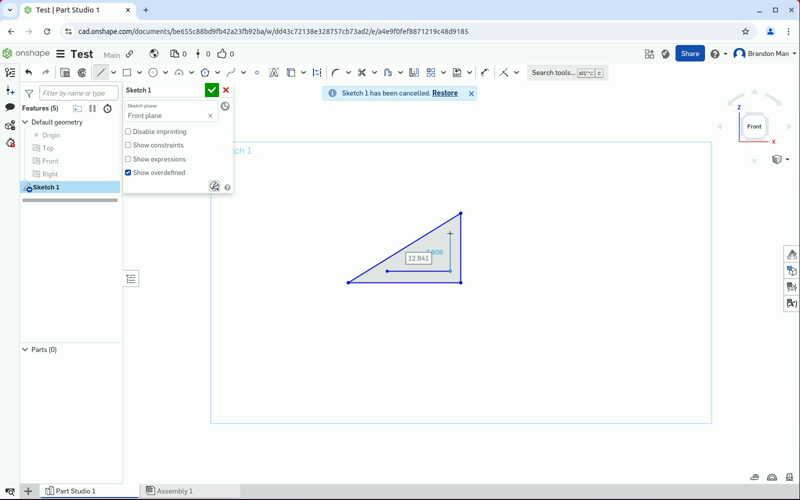
key_down(shift)
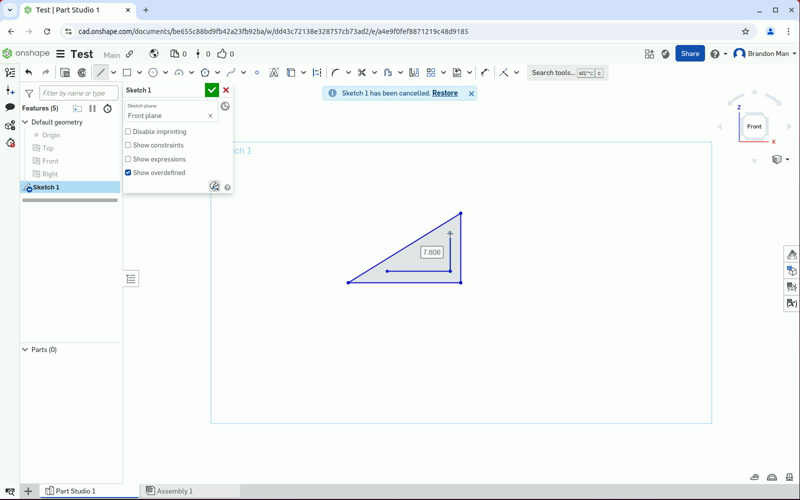
mouse_move(387, 271)
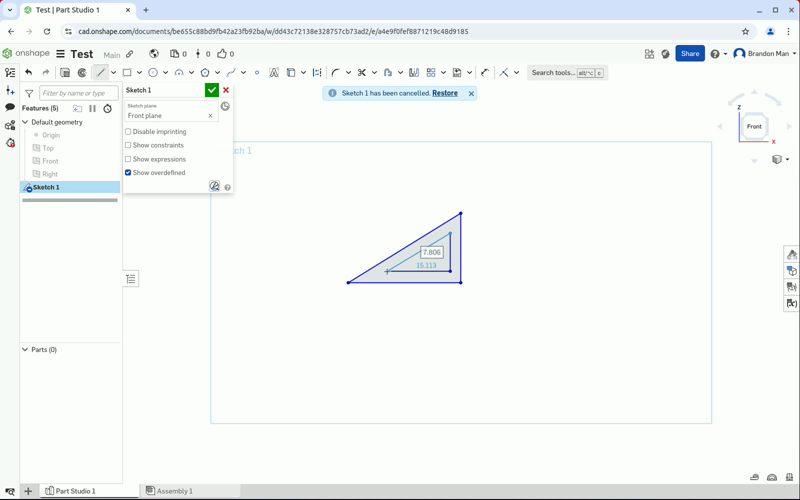
key_up(shift)
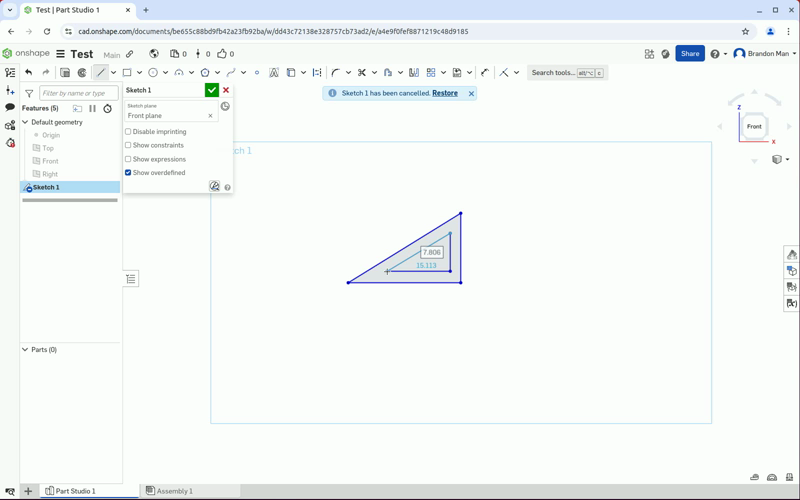
click(387, 271)
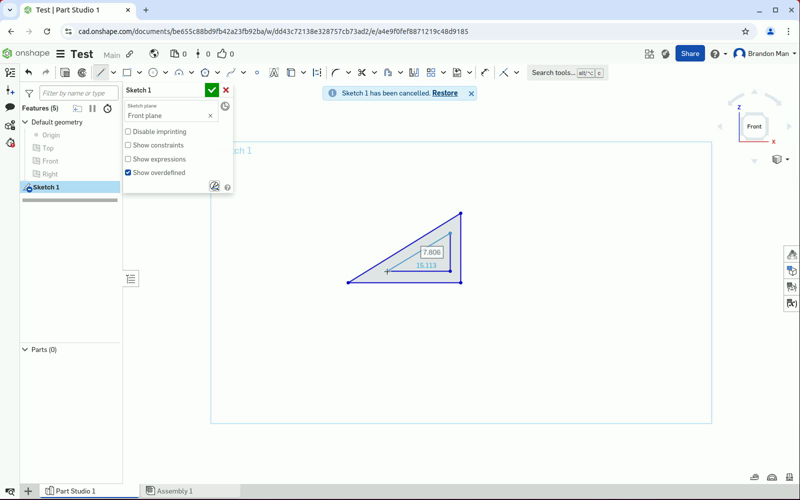
key(esc)
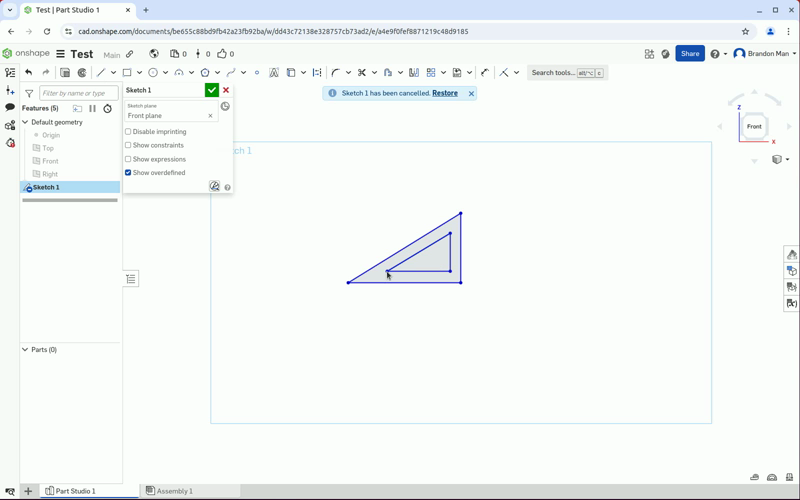
mouse_move(390, 262)
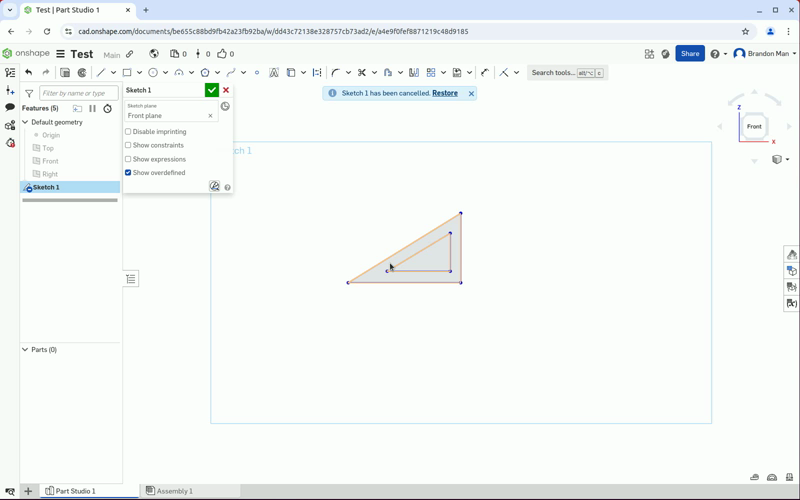
click(390, 262)
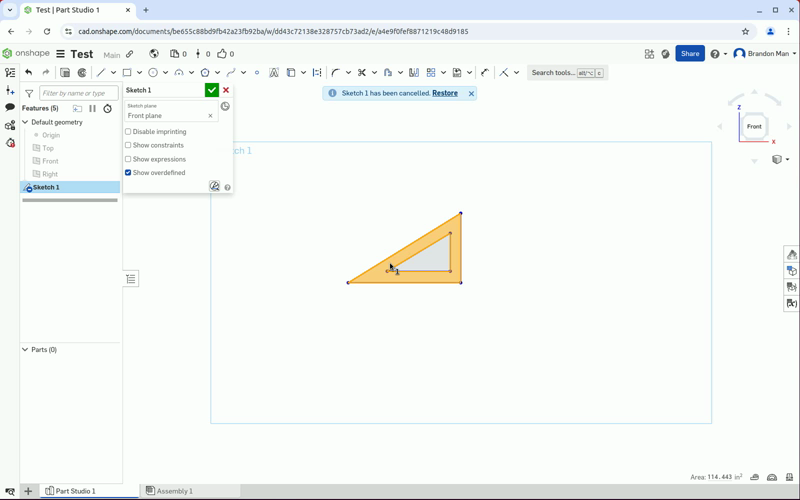
mouse_move(73, 352)
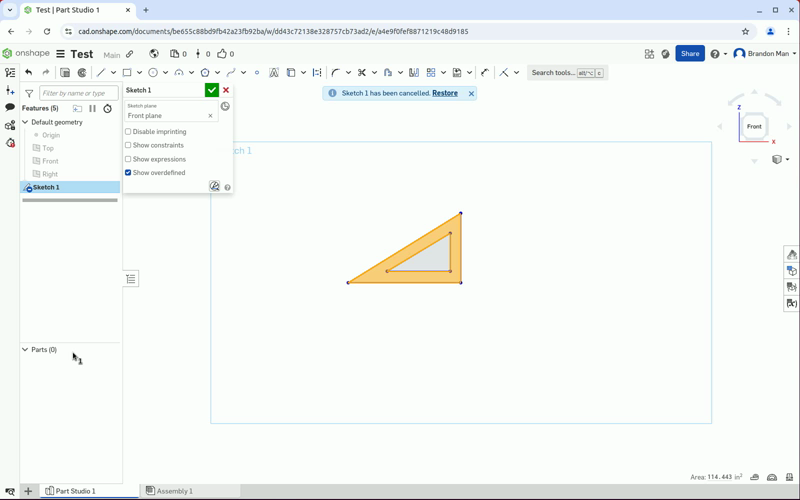
key(shift+y)
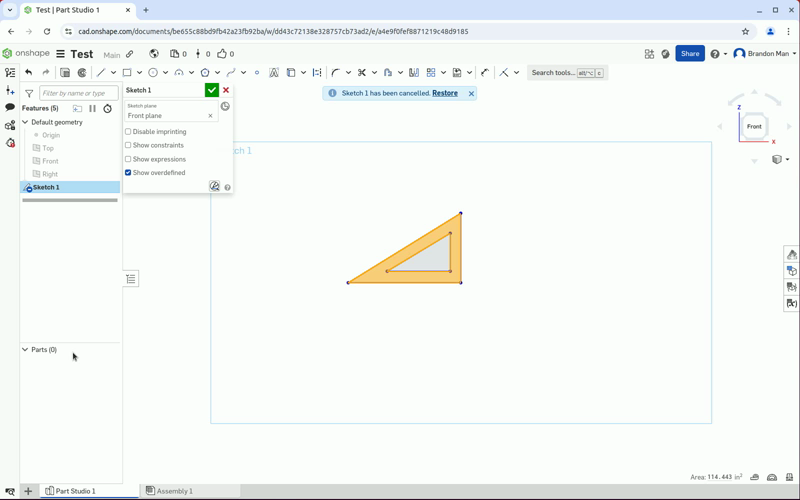
key(shift+e)
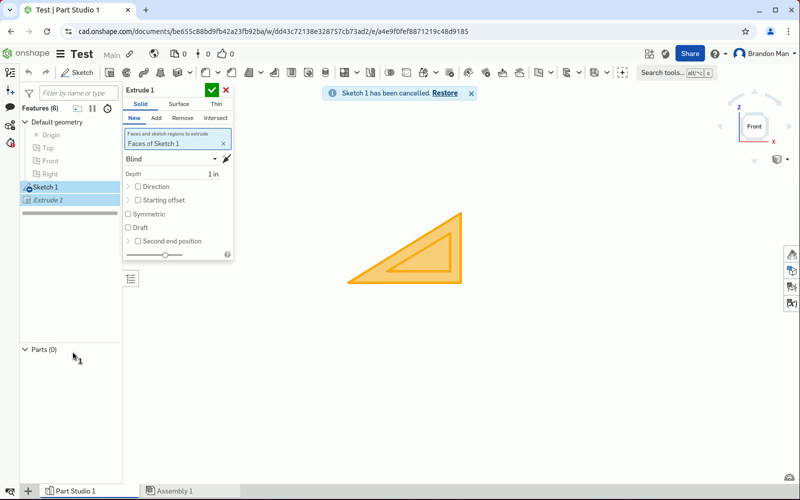
mouse_move(143, 106)
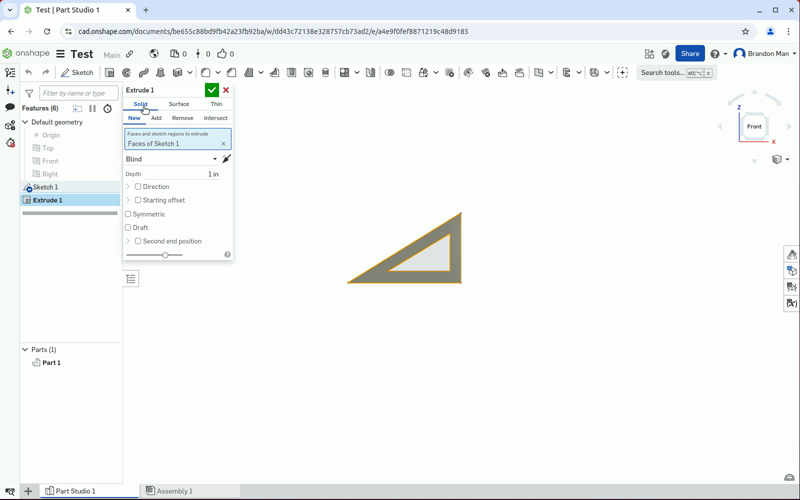
click(143, 106)
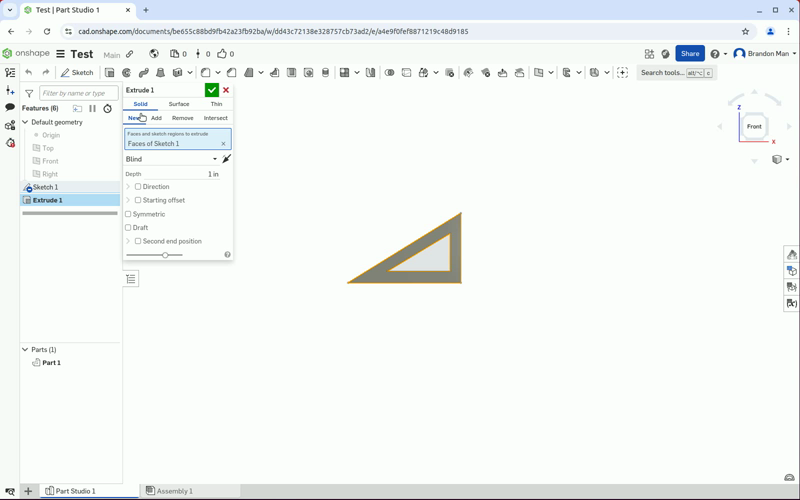
mouse_move(137, 120)
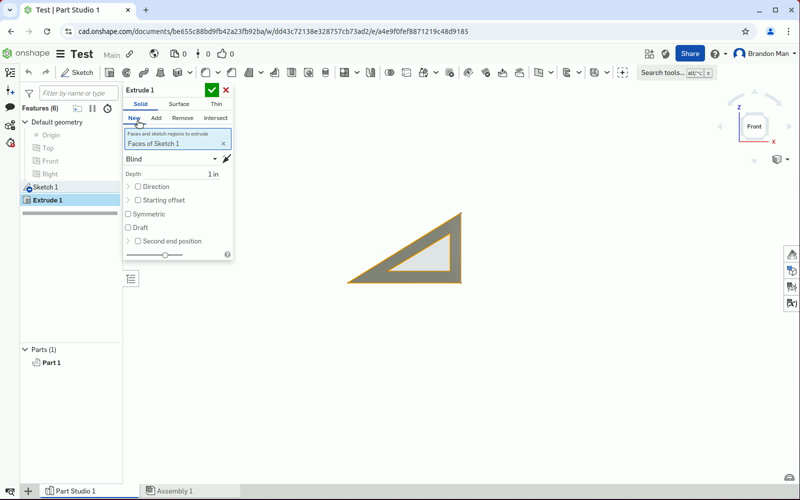
click(137, 120)
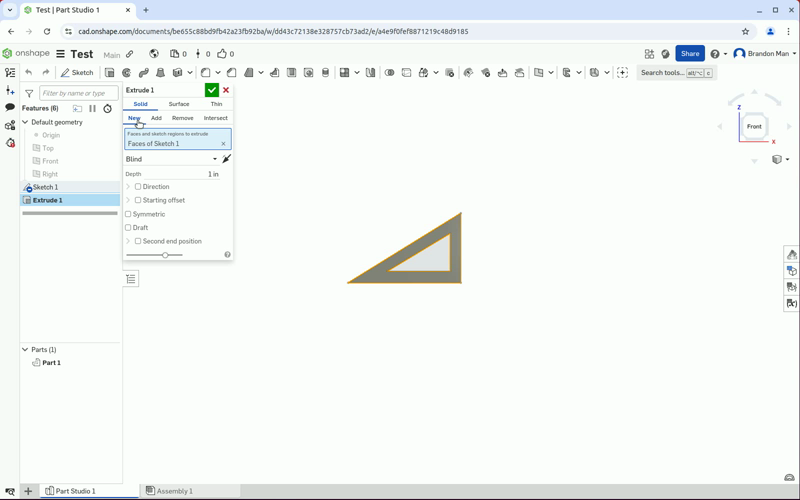
key(tab, 4)
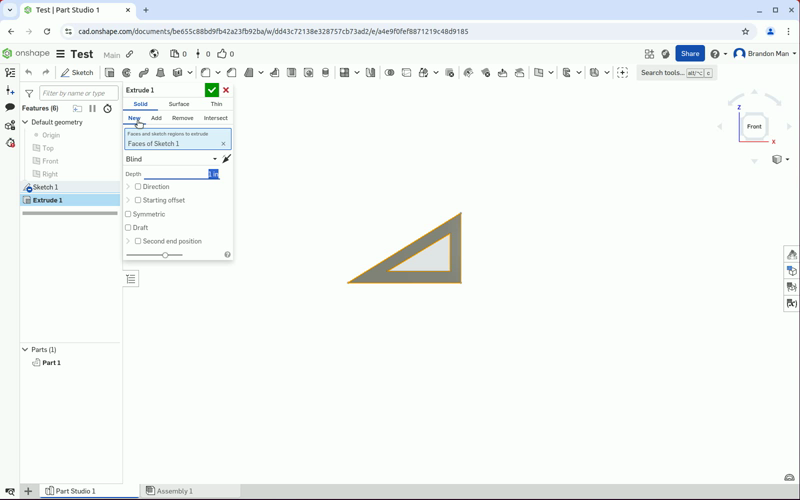
text(1.444)
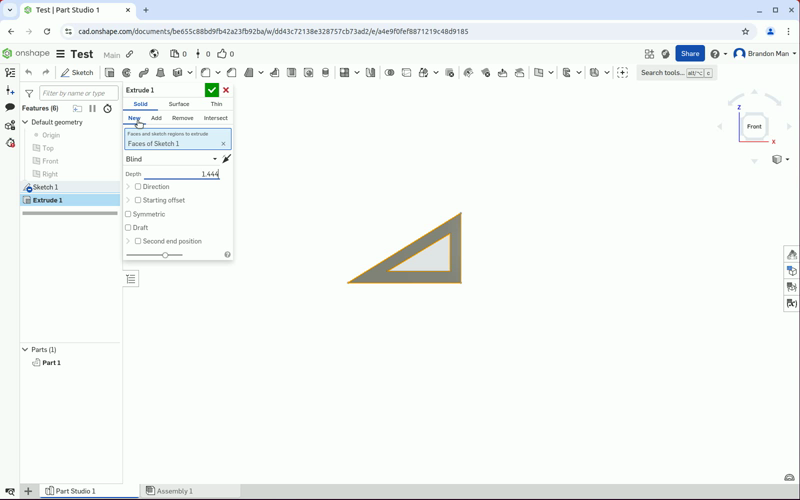
key(enter)
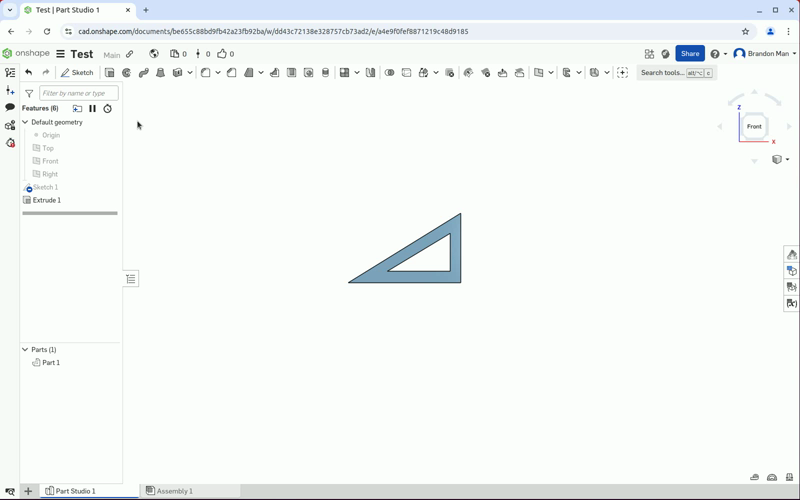
key(shift+h)
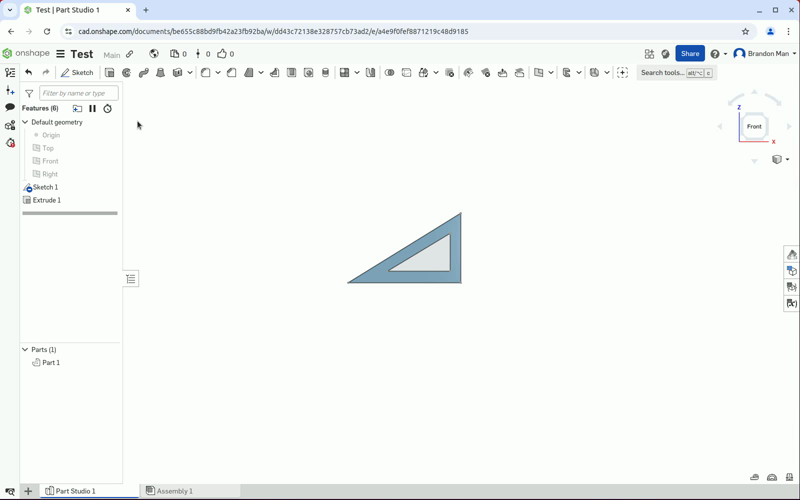
key(shift+h)
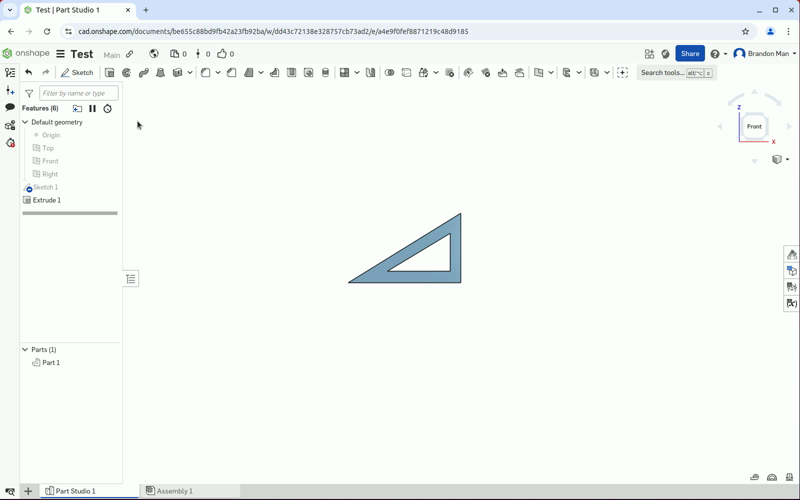
mouse_move(73, 189)
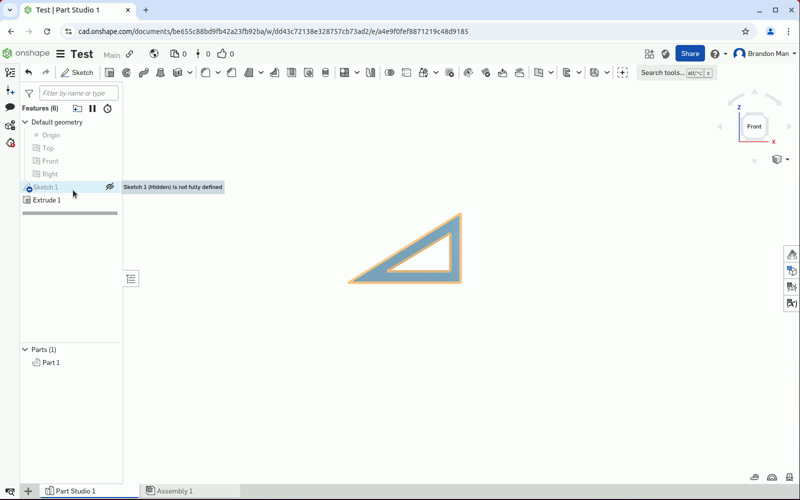
click(73, 189)
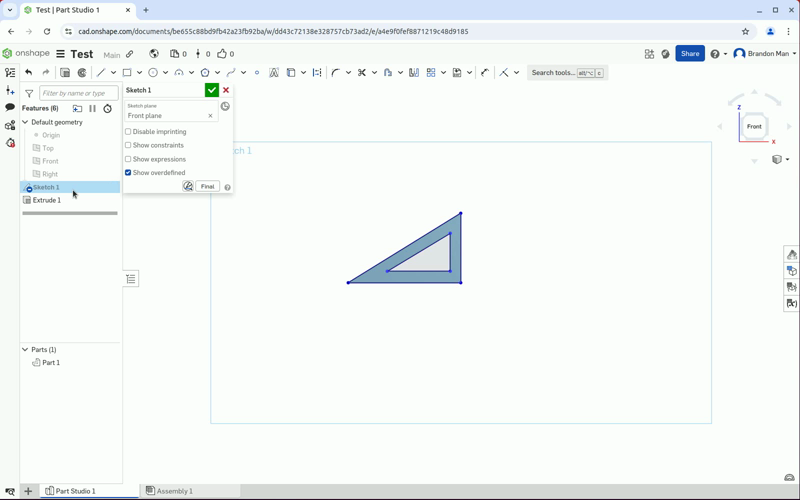
mouse_move(229, 92)
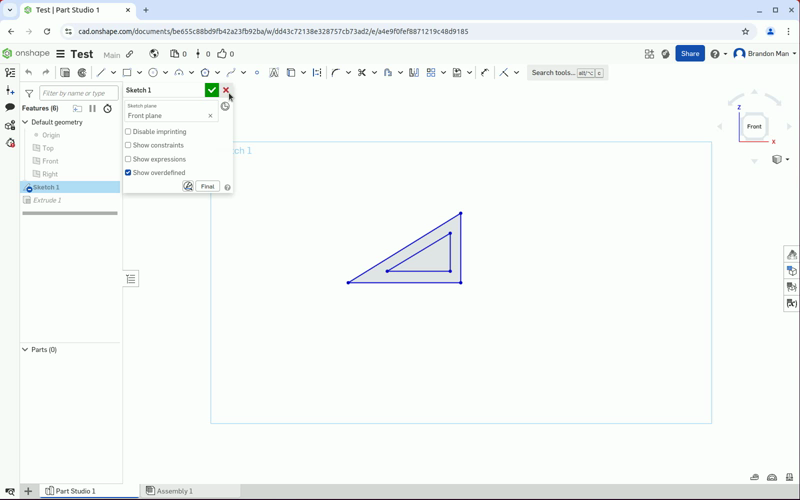
click(229, 92)
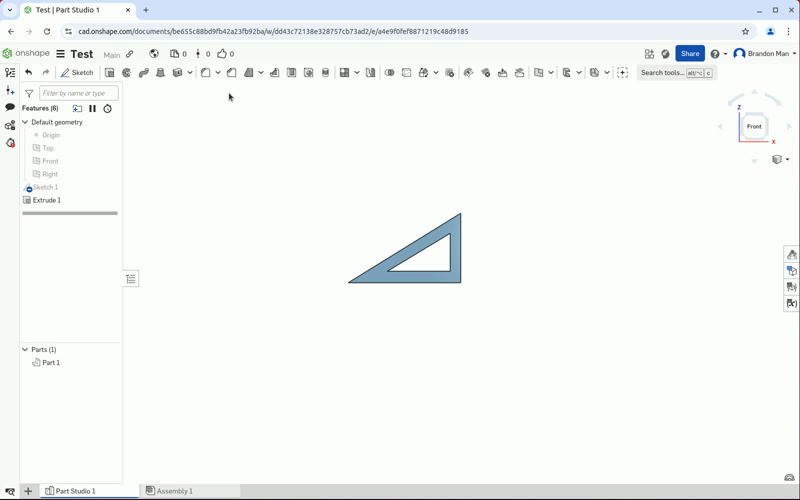
mouse_move(73, 352)
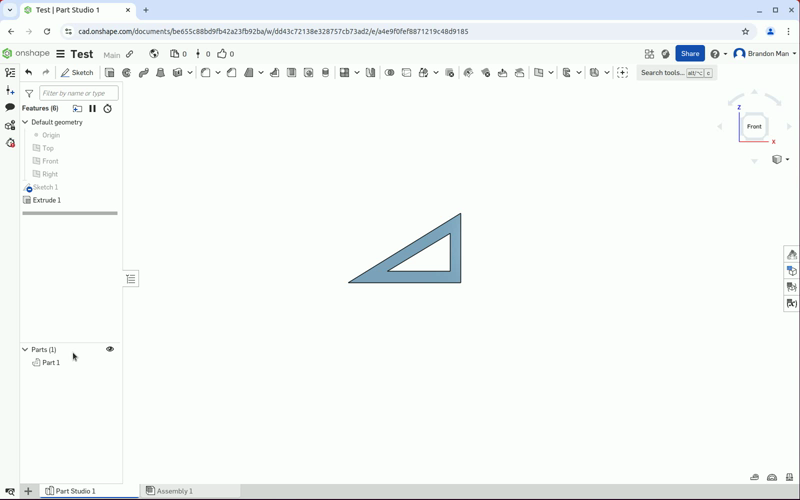
key(y)
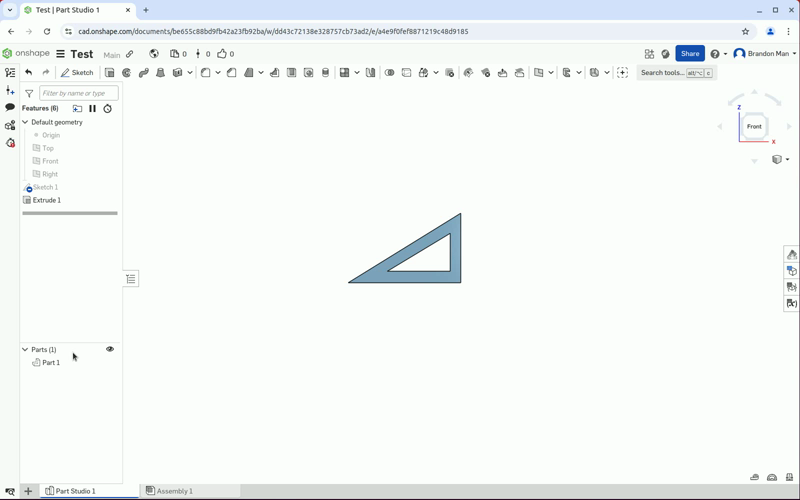
key(shift+p)
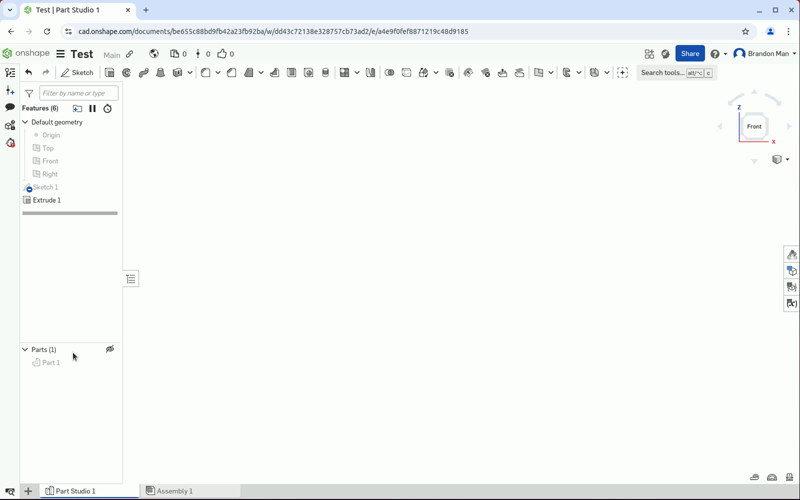
key(space)
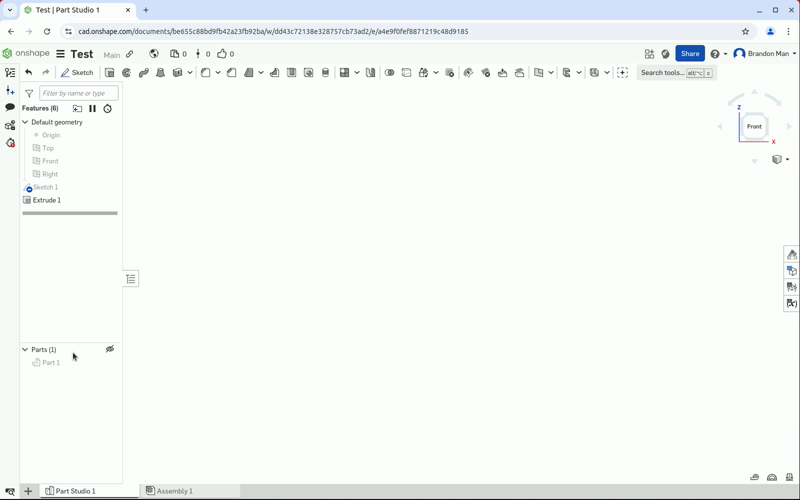
key_down(shift)
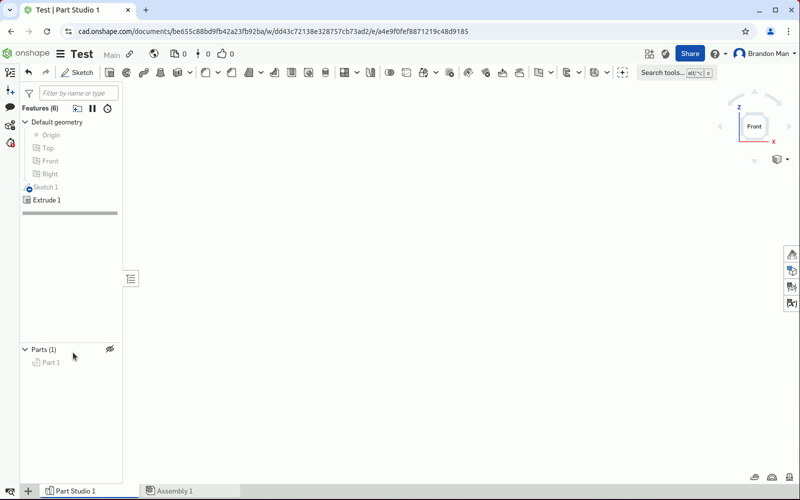
key(left)
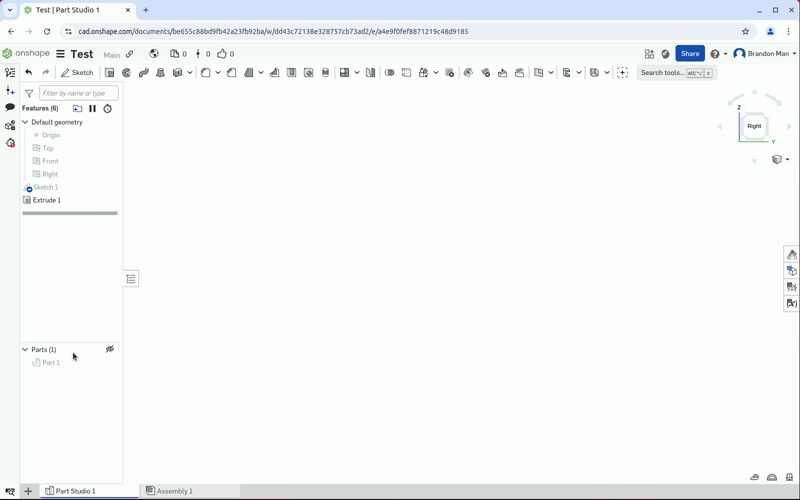
key_up(shift)
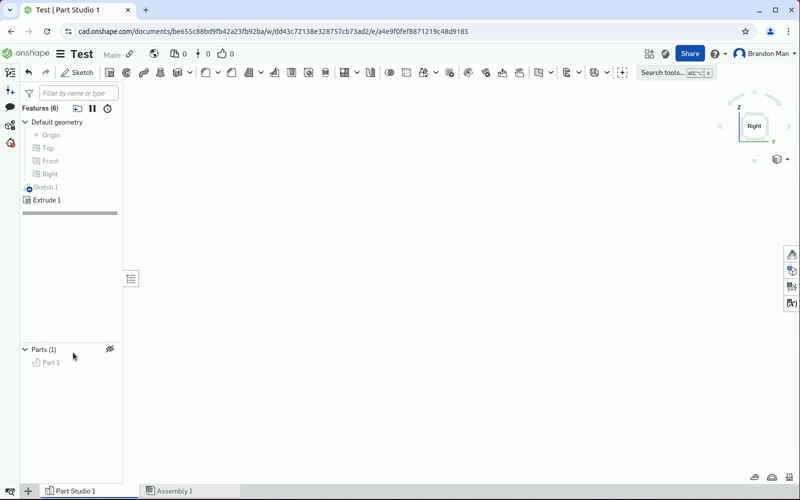
mouse_move(73, 352)
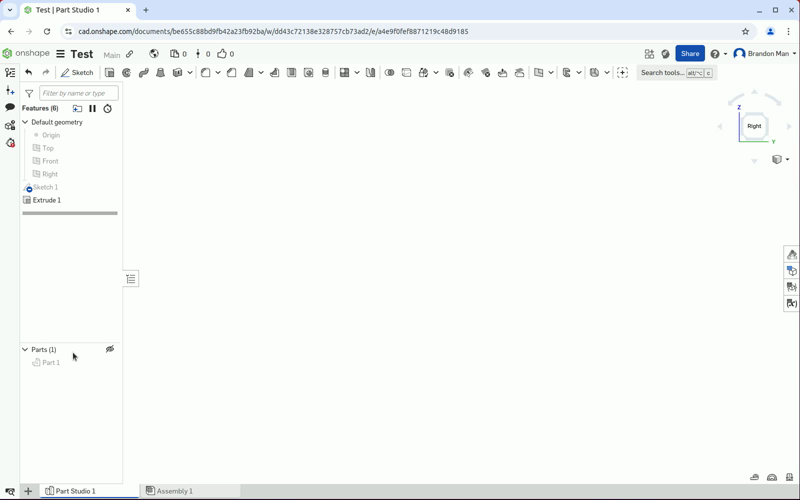
key(shift+y)
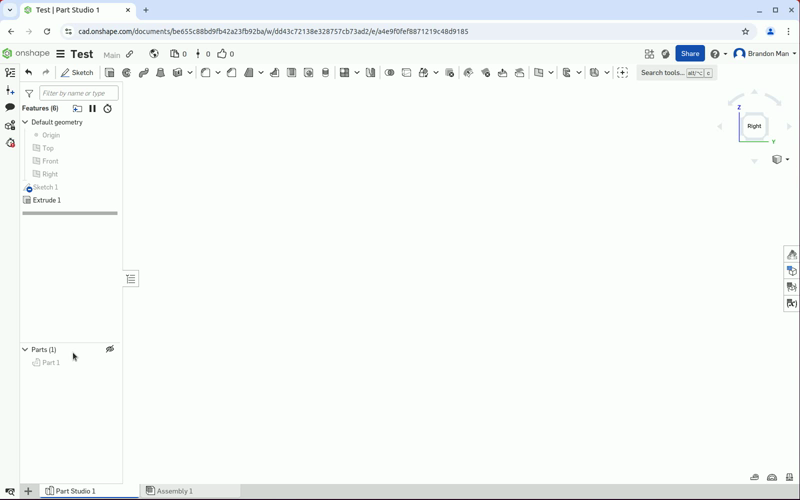
key(shift+s)
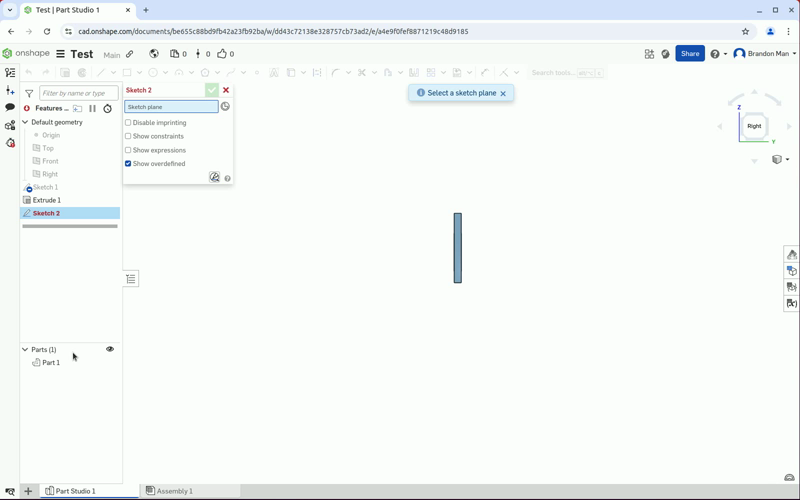
mouse_move(73, 176)
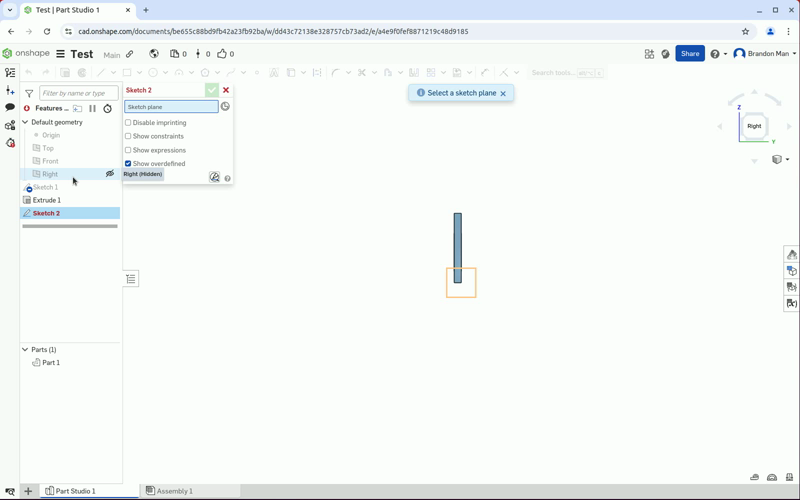
click(73, 176)
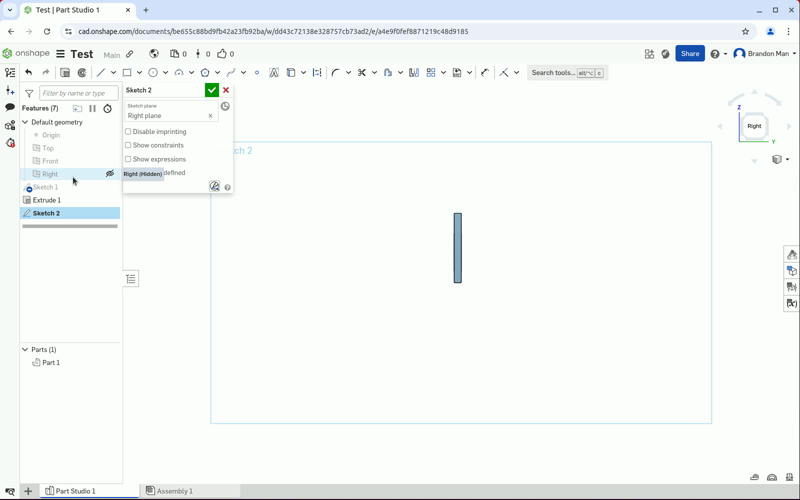
mouse_move(73, 352)
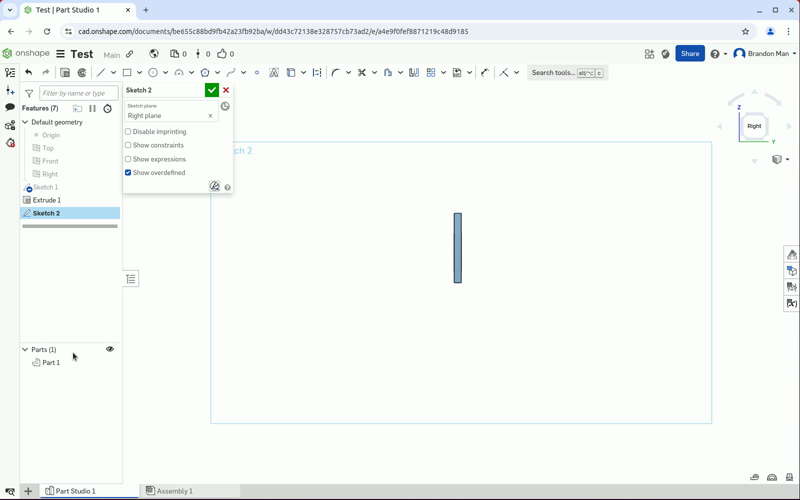
key(y)
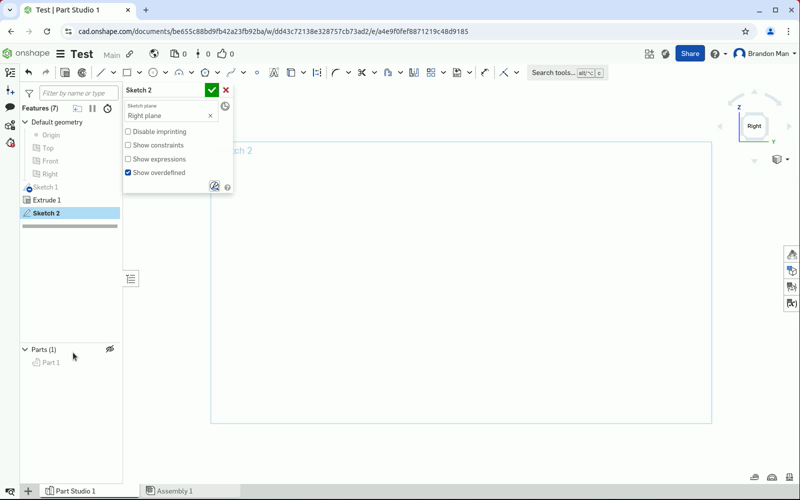
key(c)
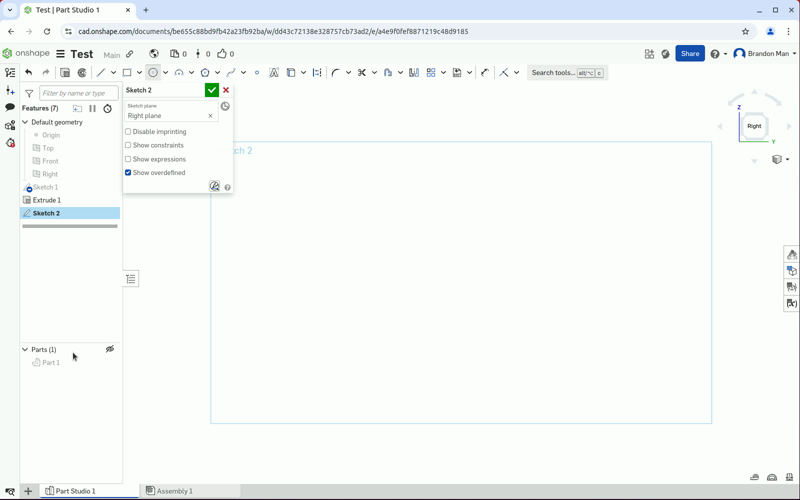
key_down(shift)
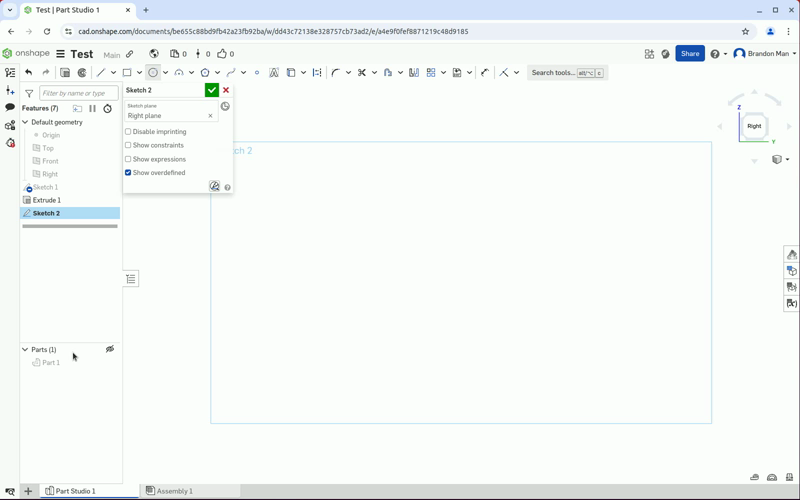
mouse_move(457, 217)
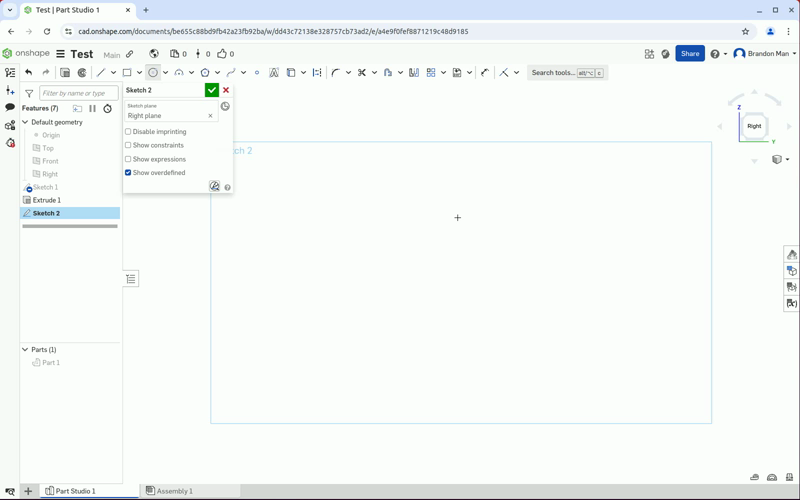
click(457, 217)
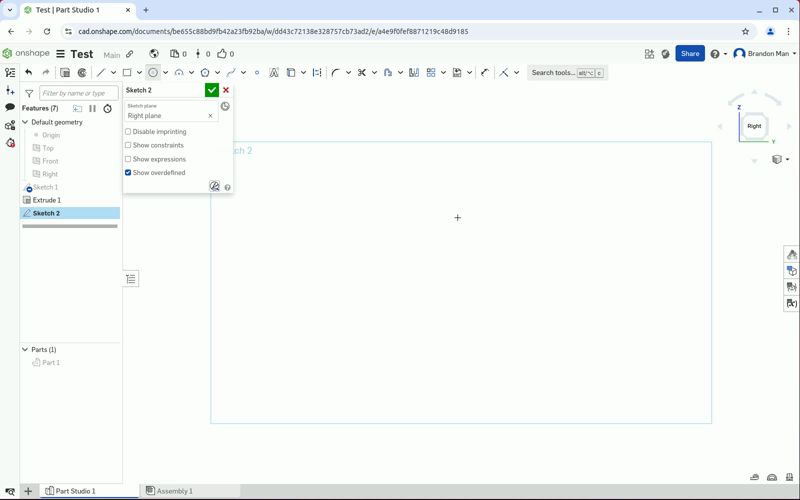
key_up(shift)
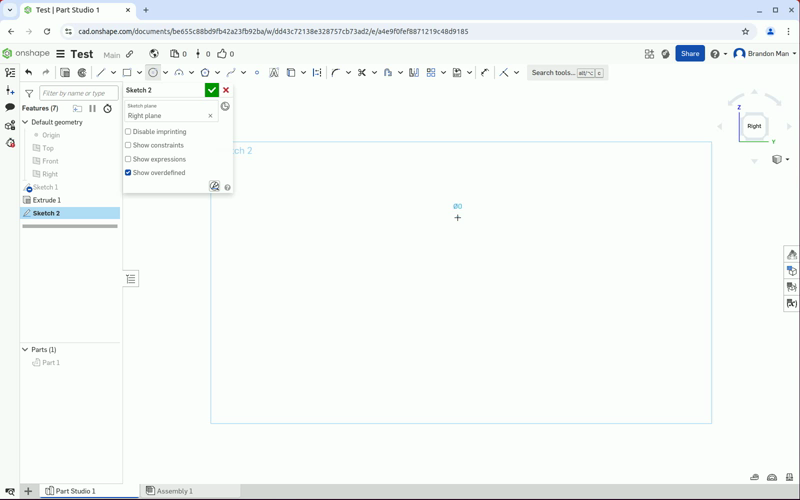
mouse_move(459, 217)
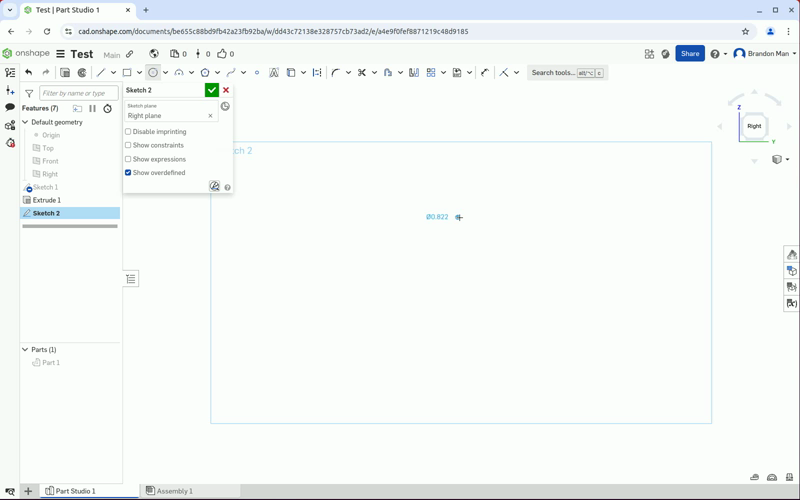
scroll(6)
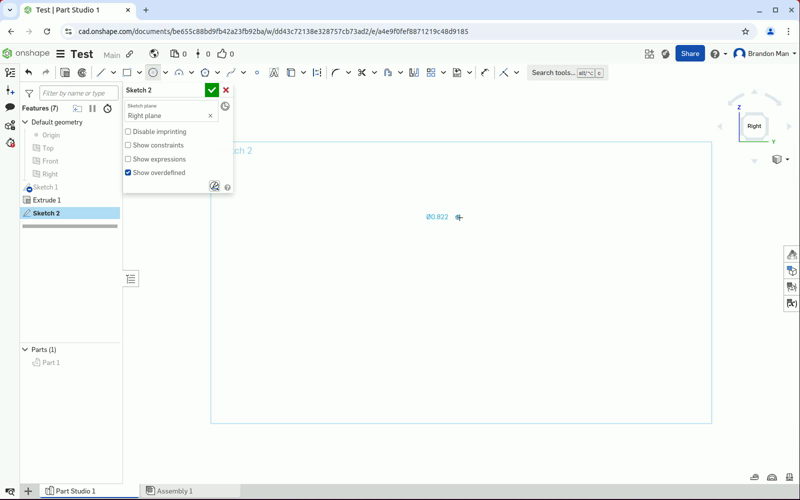
scroll(6)
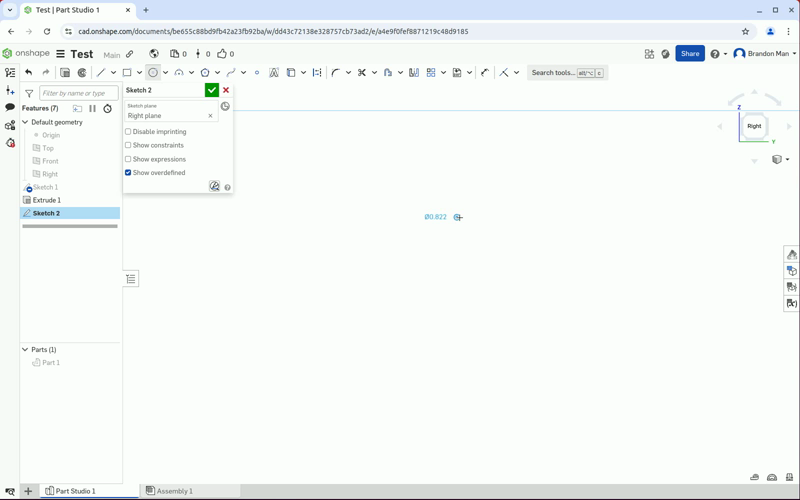
scroll(6)
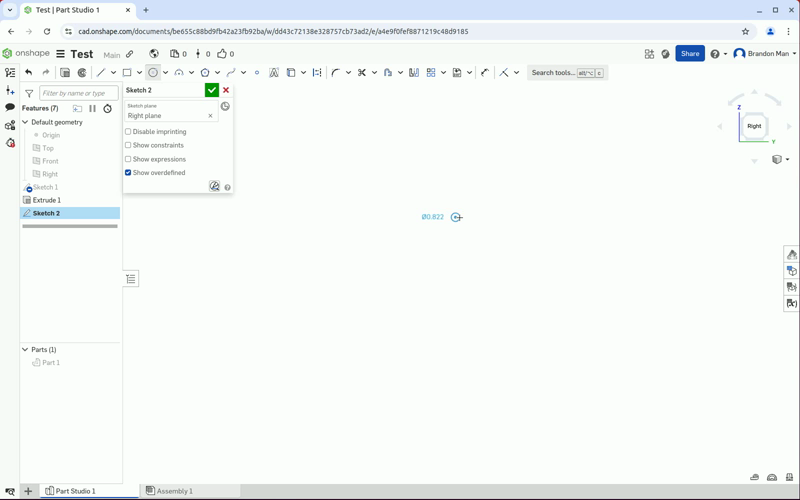
scroll(6)
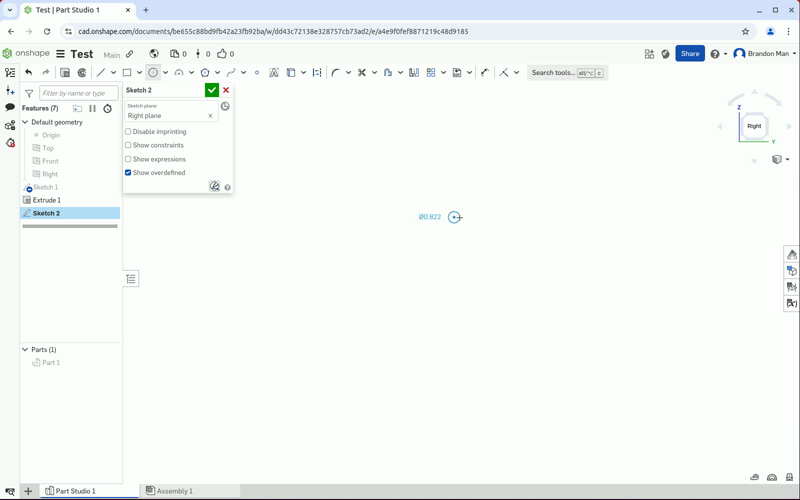
scroll(6)
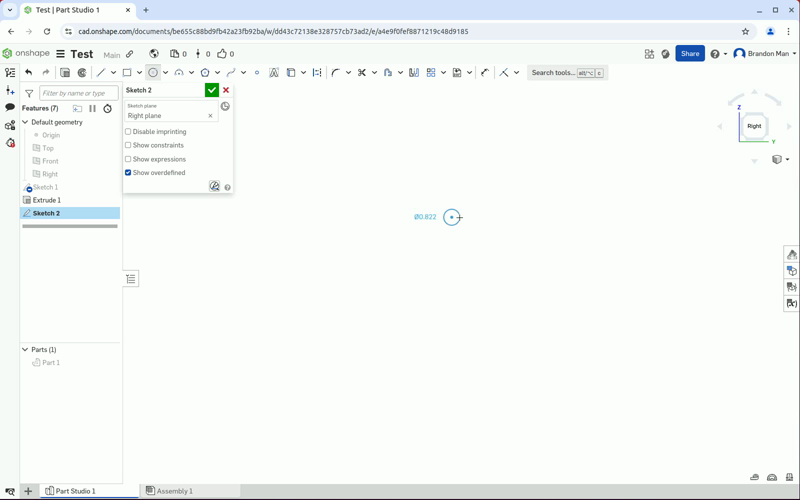
scroll(6)
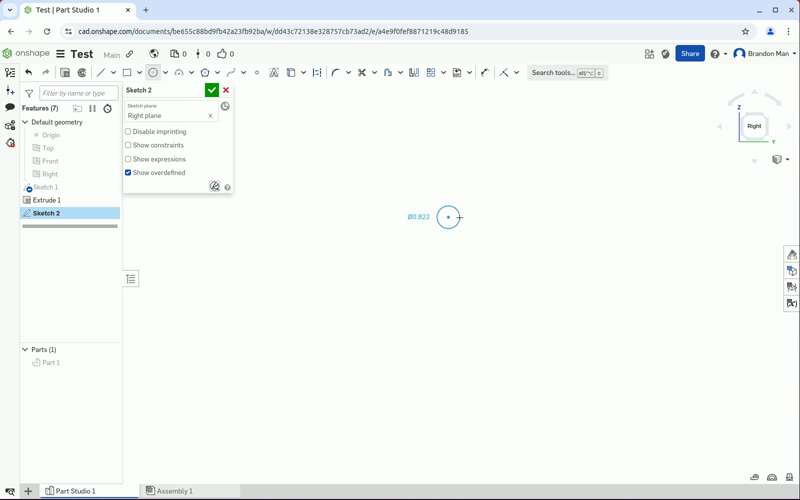
scroll(6)
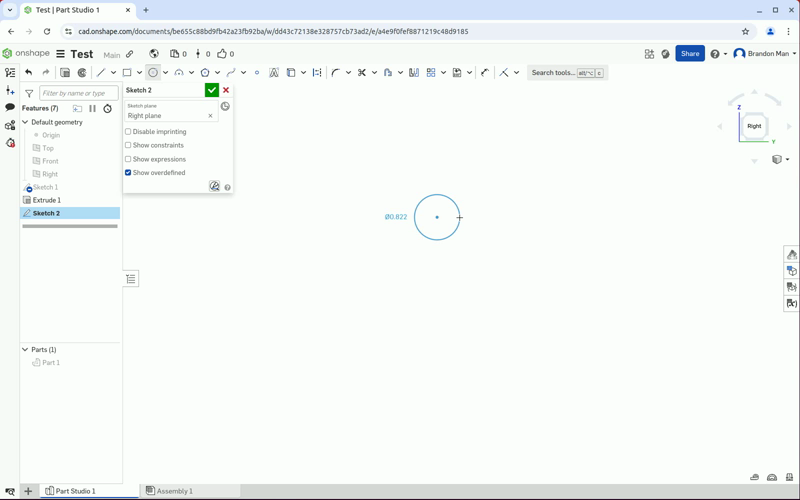
click(459, 217)
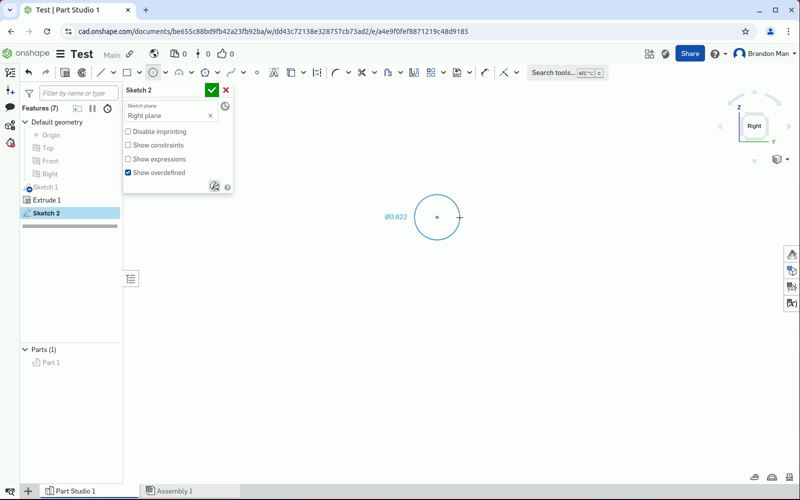
scroll(-6)
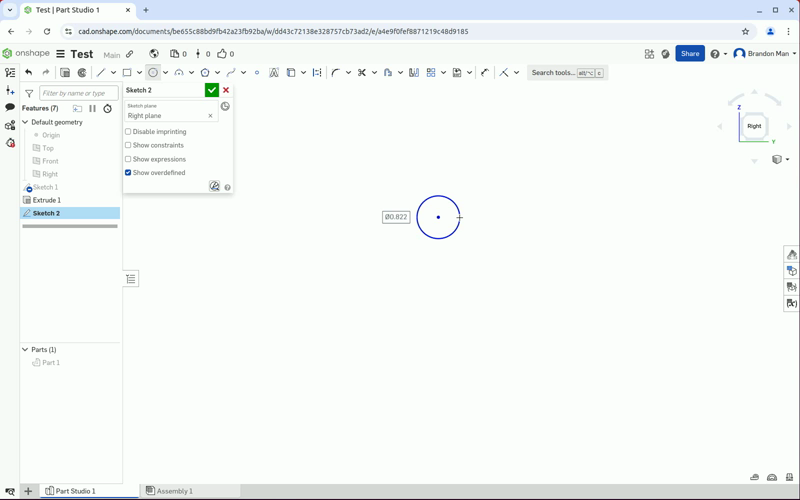
scroll(-6)
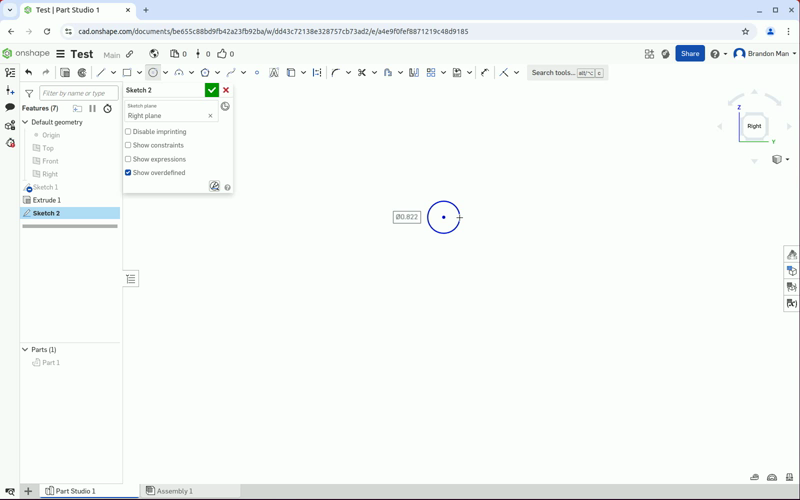
scroll(-6)
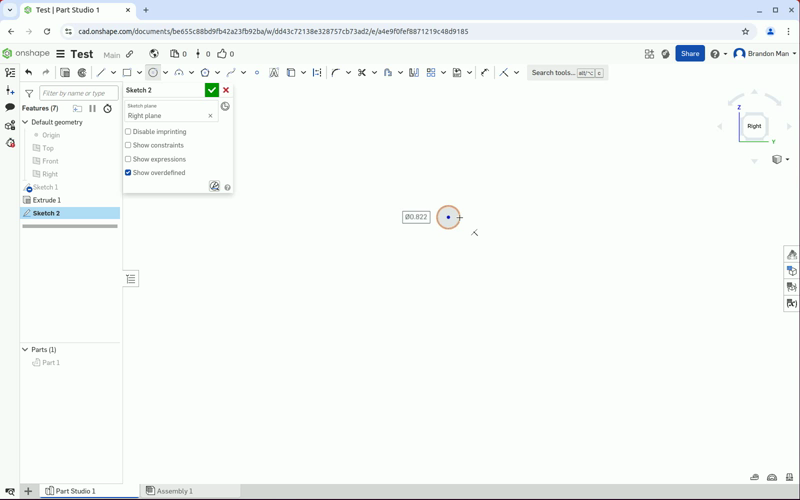
scroll(-6)
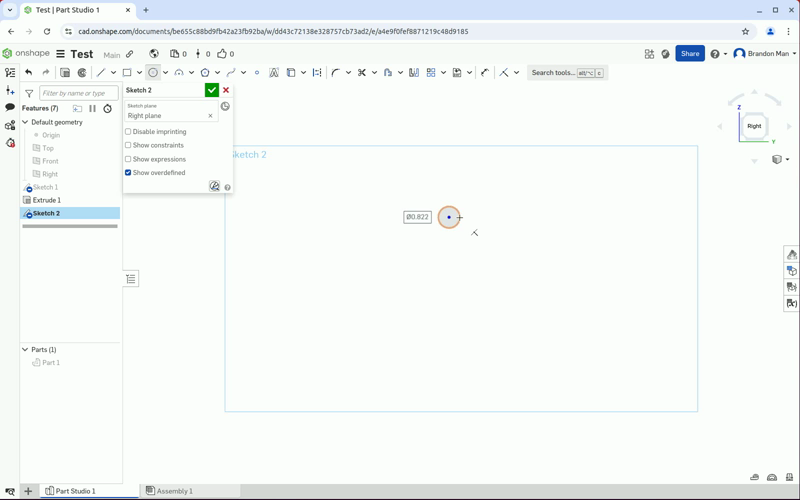
scroll(-6)
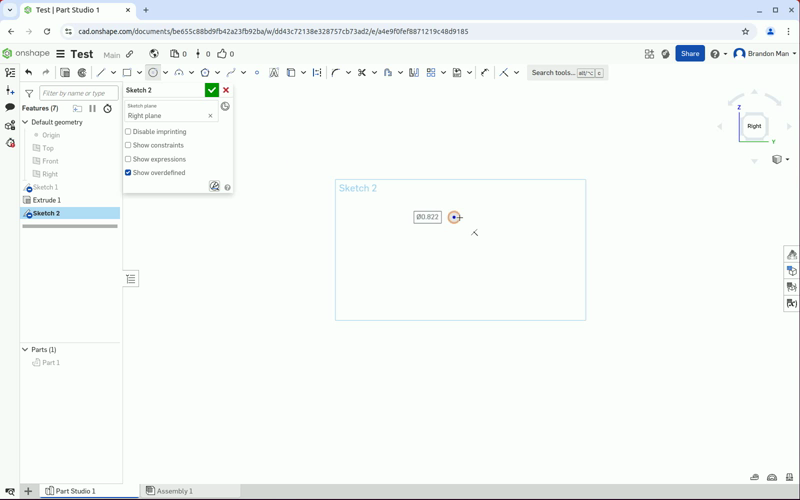
scroll(-6)
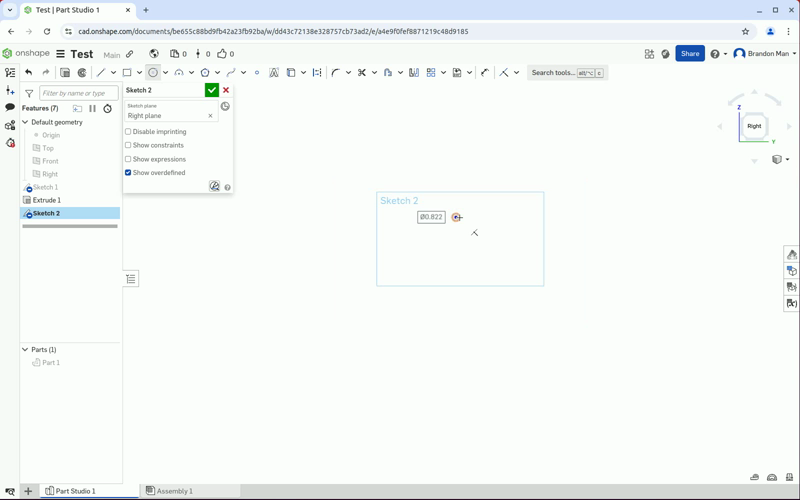
scroll(-6)
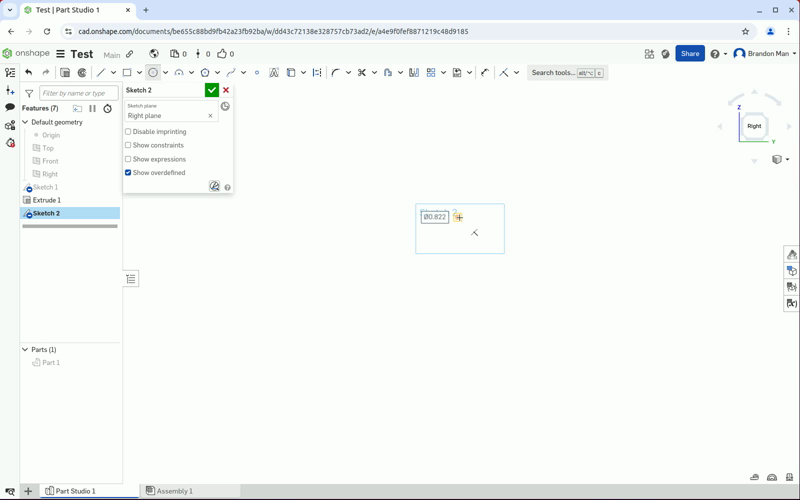
key(esc)
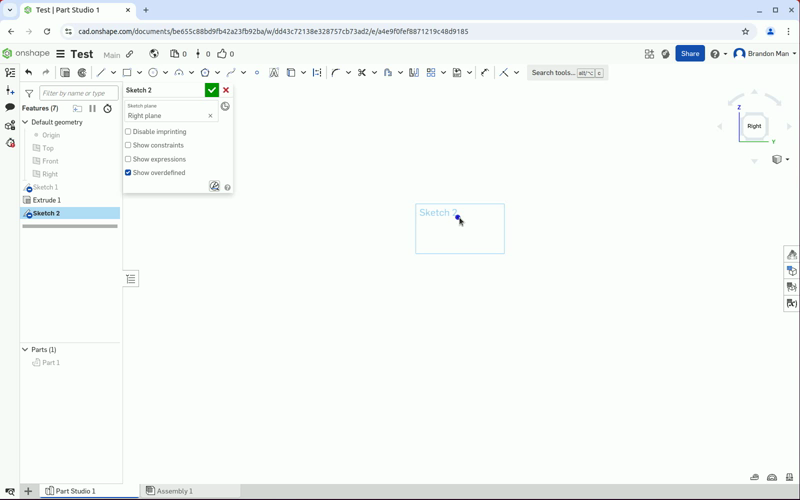
mouse_move(457, 217)
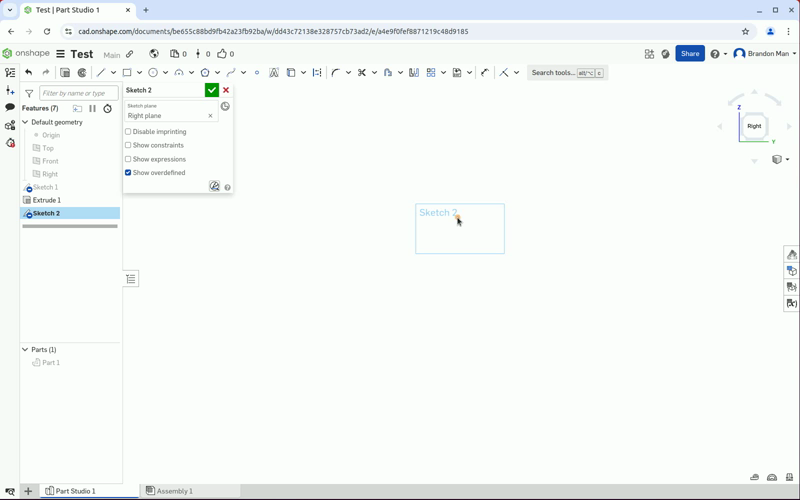
scroll(6)
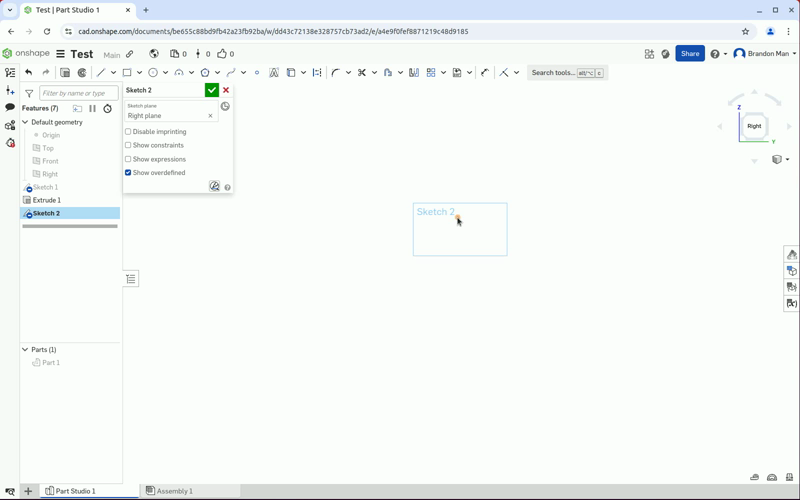
scroll(6)
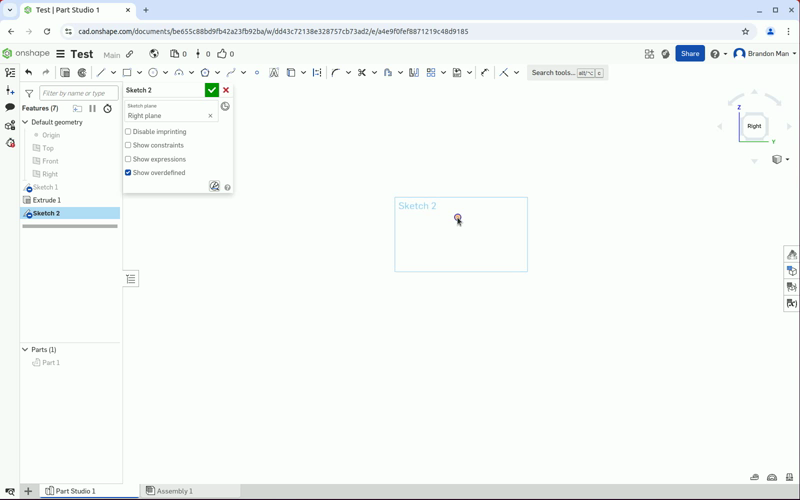
scroll(6)
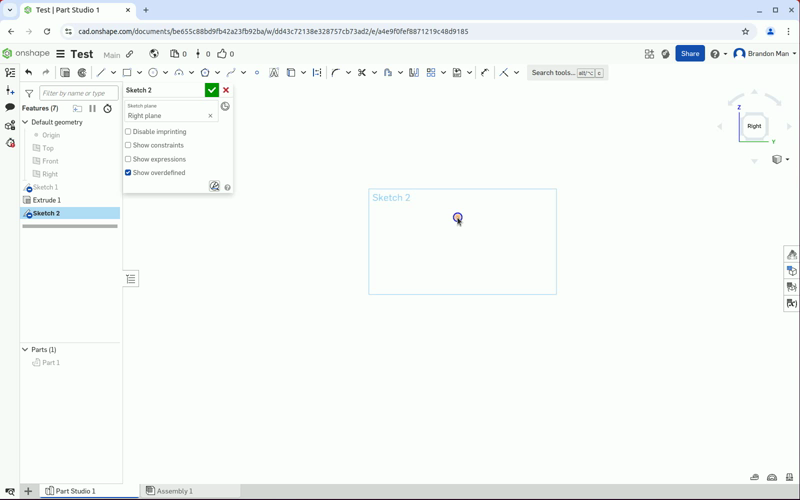
scroll(6)
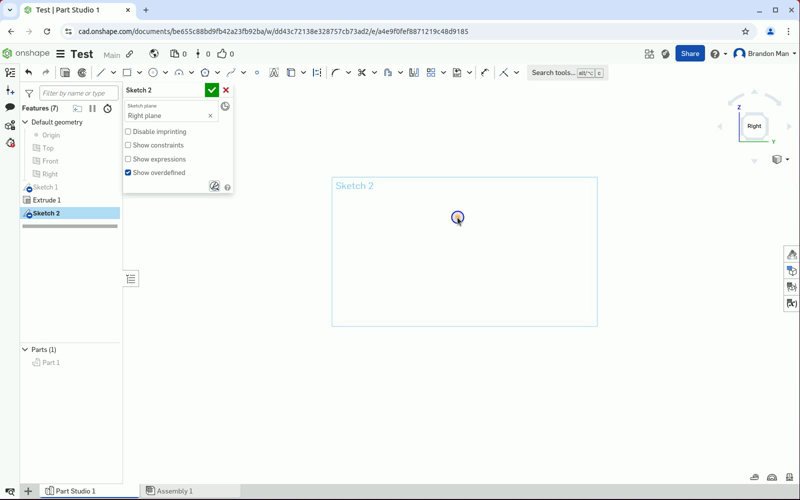
scroll(6)
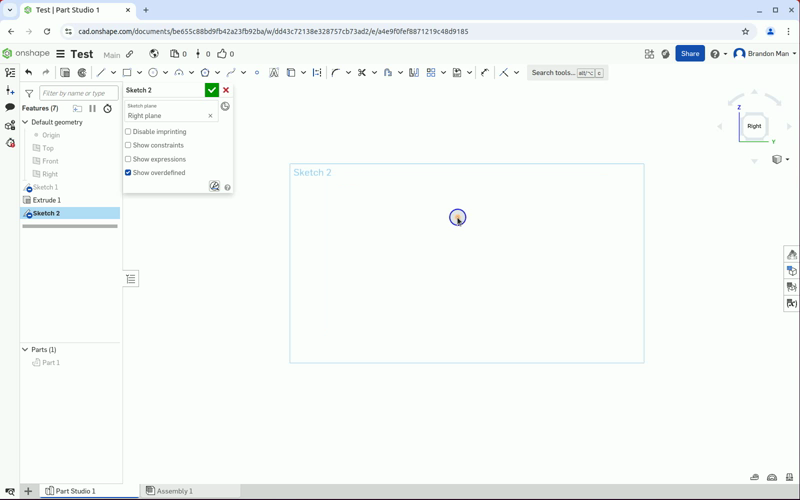
scroll(6)
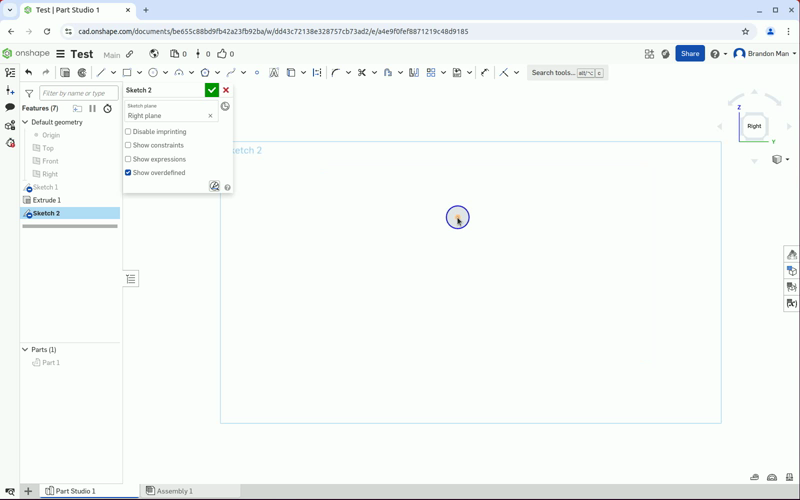
scroll(6)
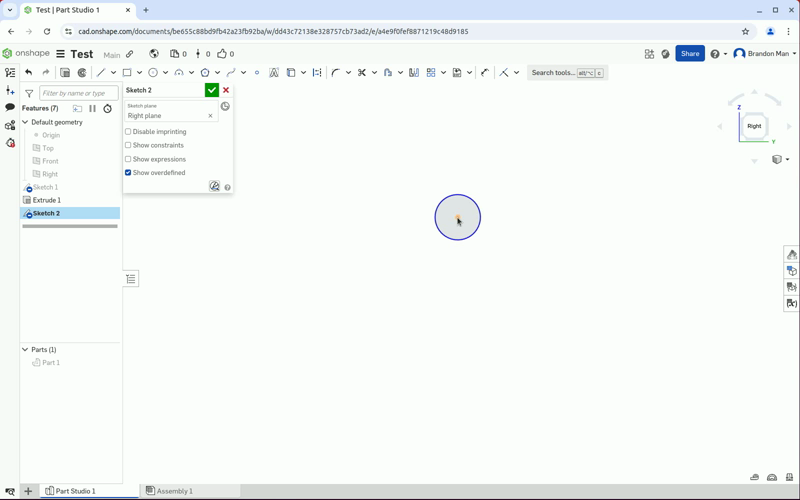
click(457, 217)
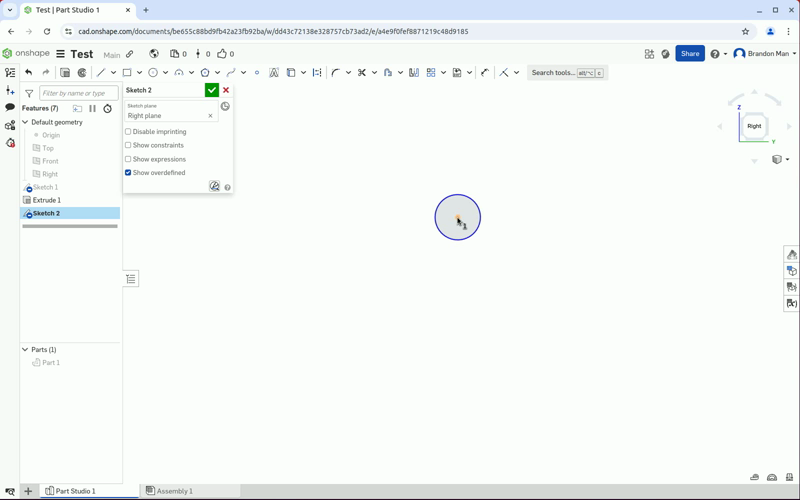
scroll(-6)
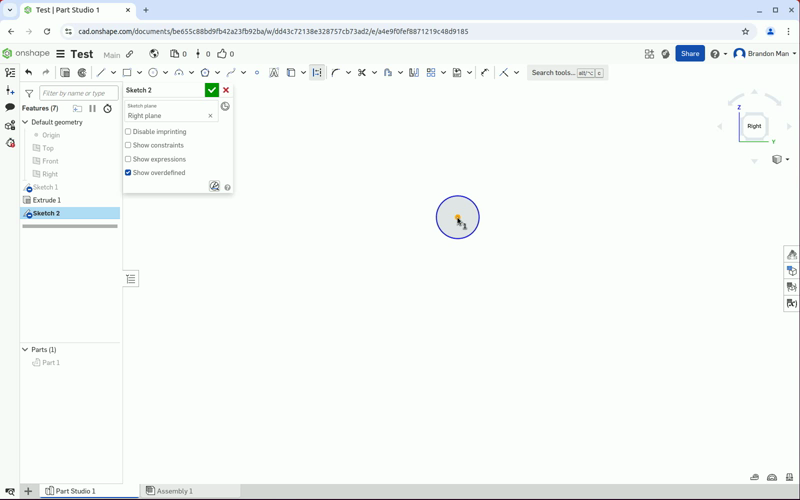
scroll(-6)
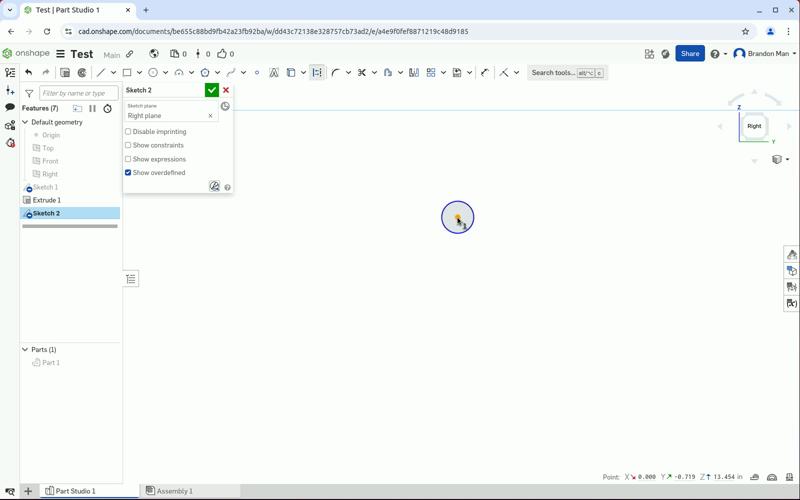
scroll(-6)
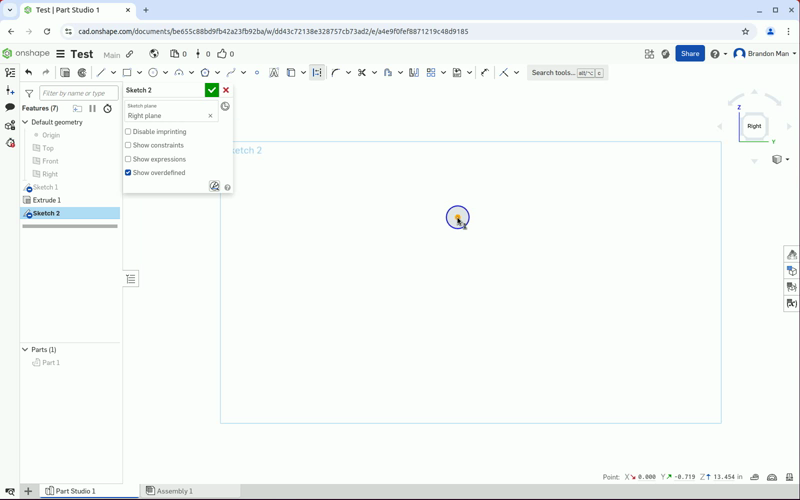
scroll(-6)
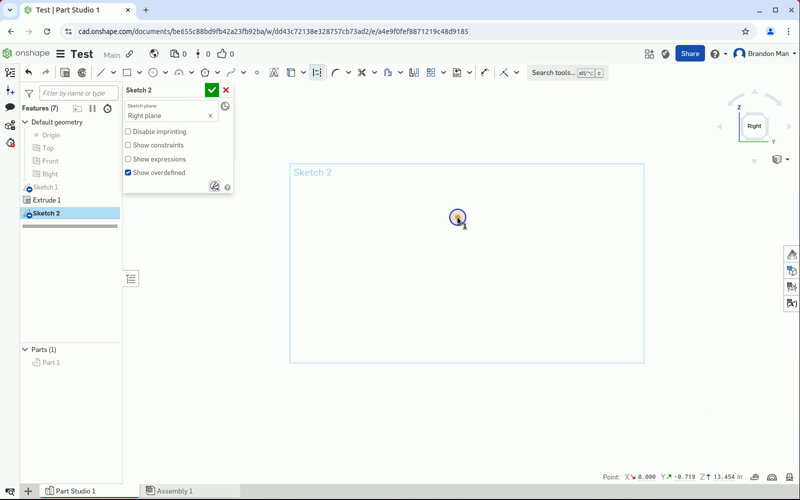
scroll(-6)
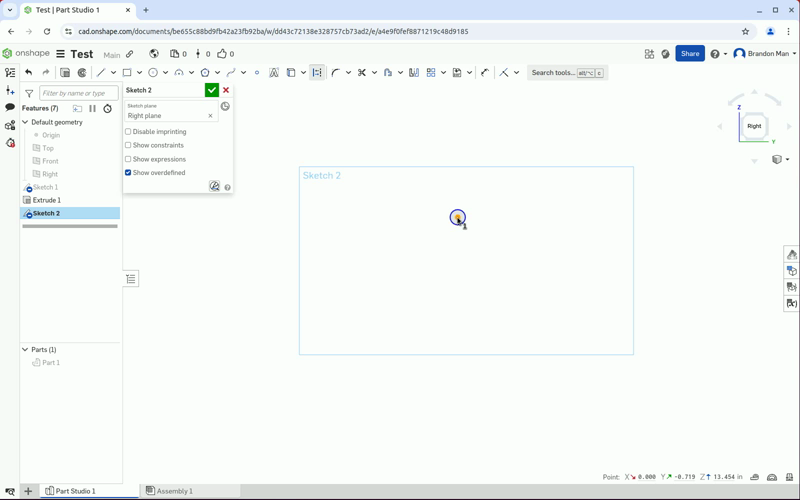
scroll(-6)
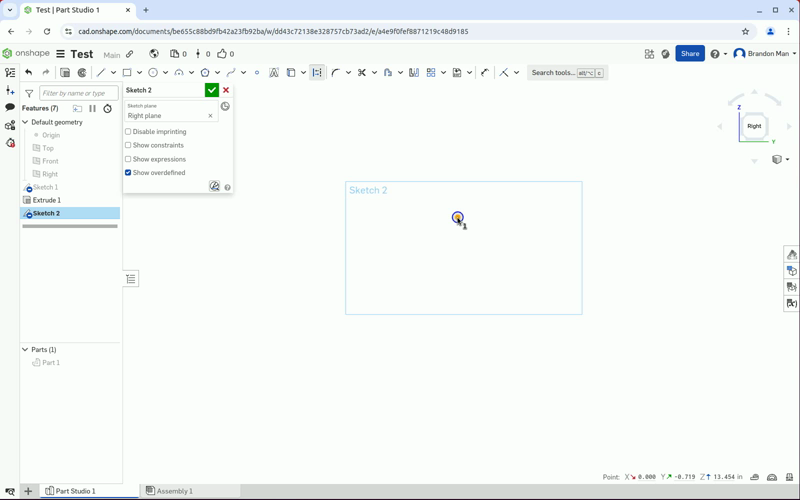
scroll(-6)
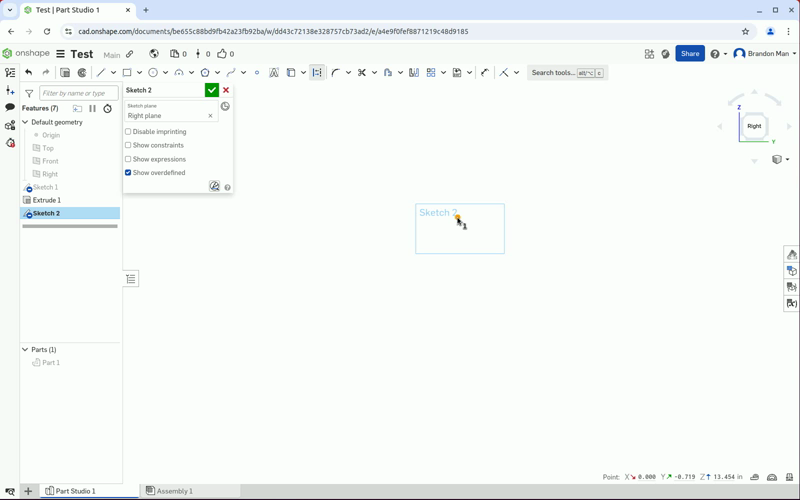
mouse_move(73, 352)
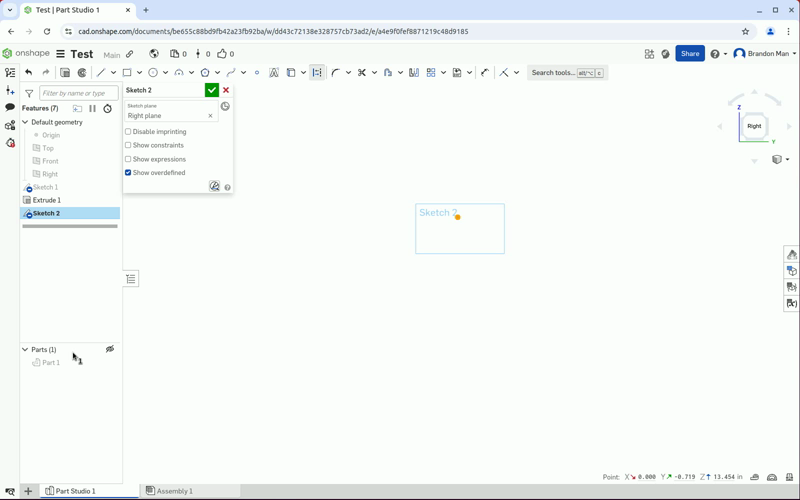
key(shift+y)
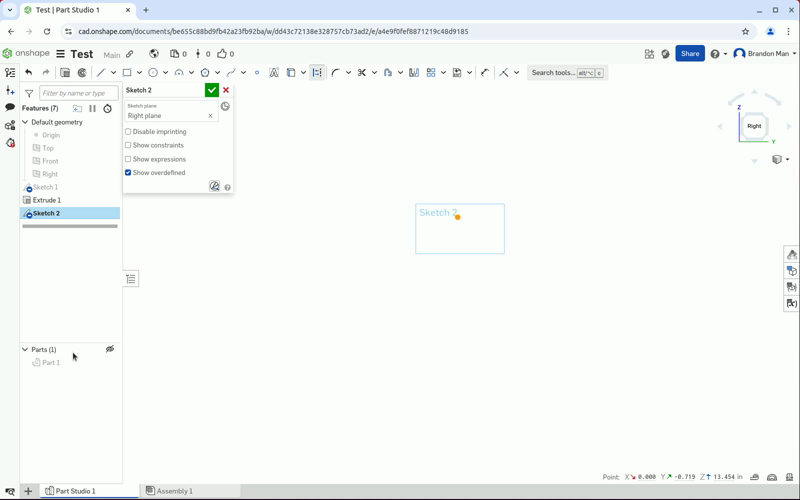
key(shift+e)
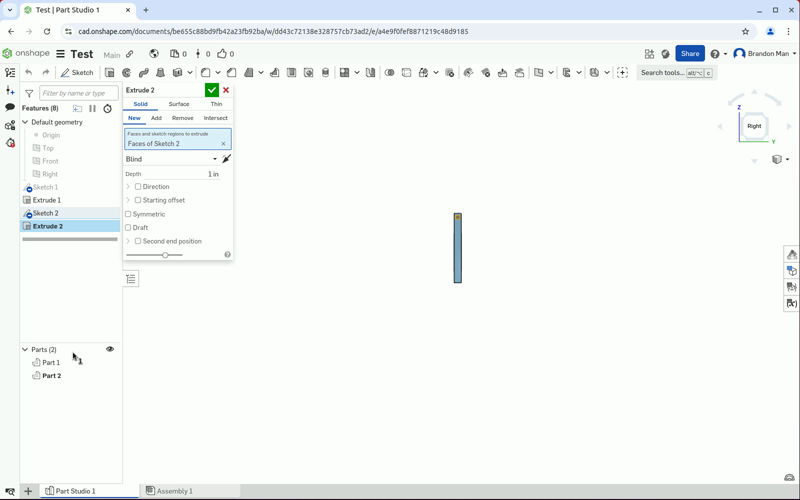
mouse_move(143, 106)
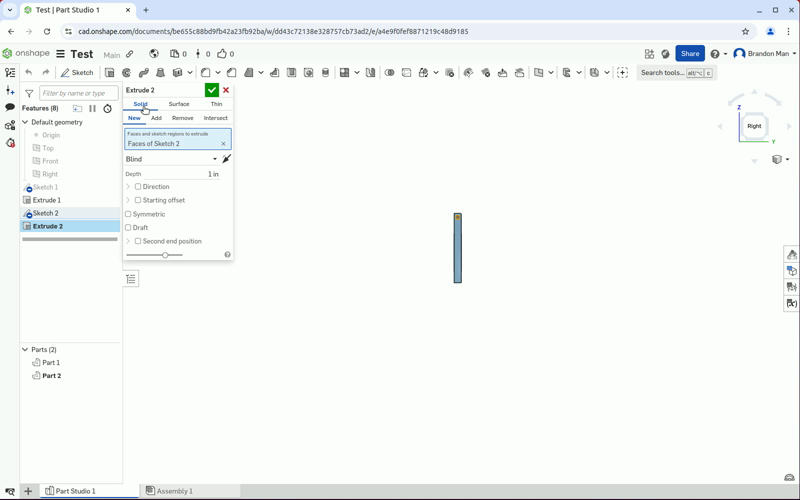
click(143, 106)
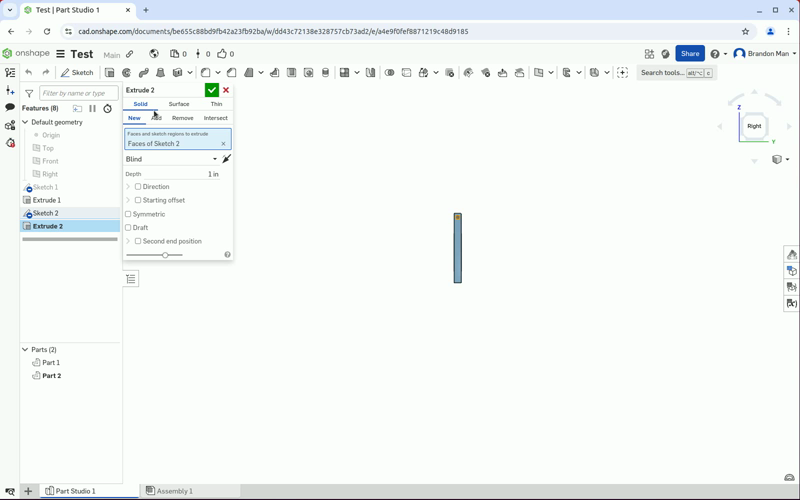
mouse_move(186, 120)
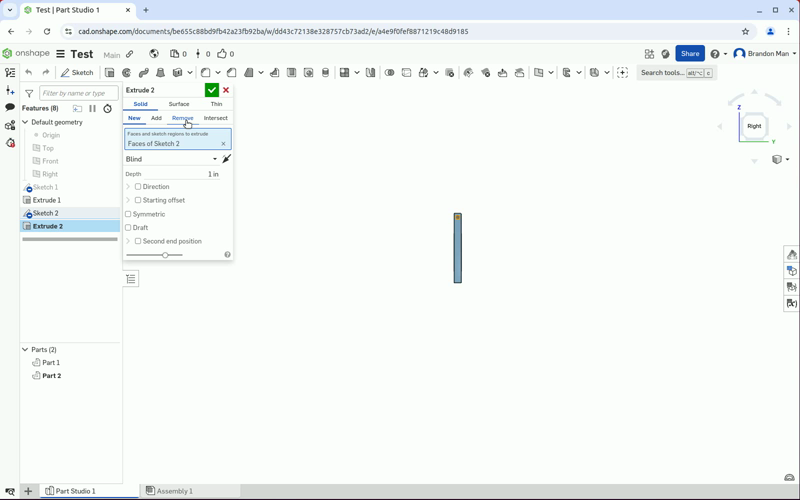
click(186, 120)
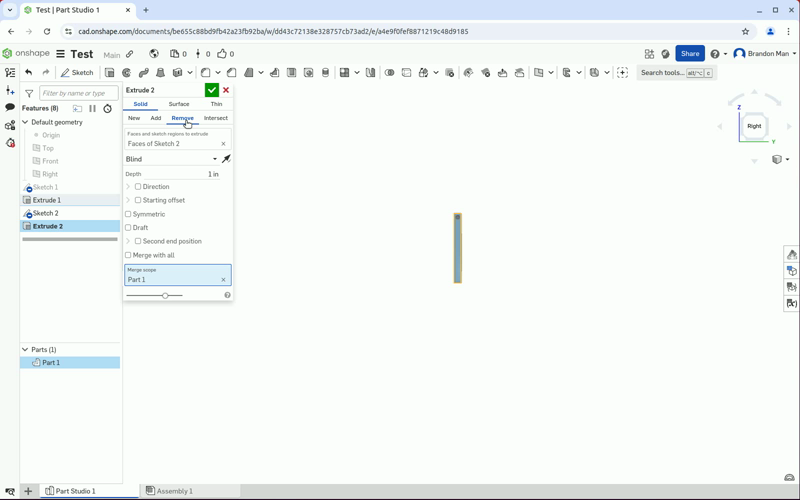
key(tab, 4)
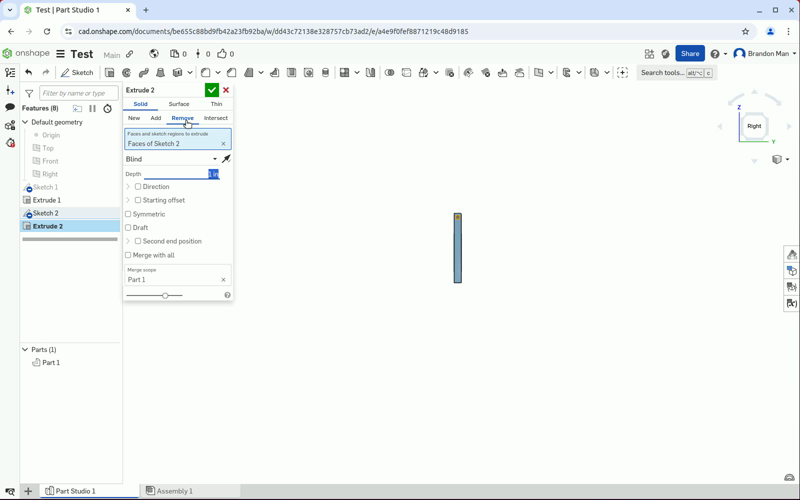
text(0.481)
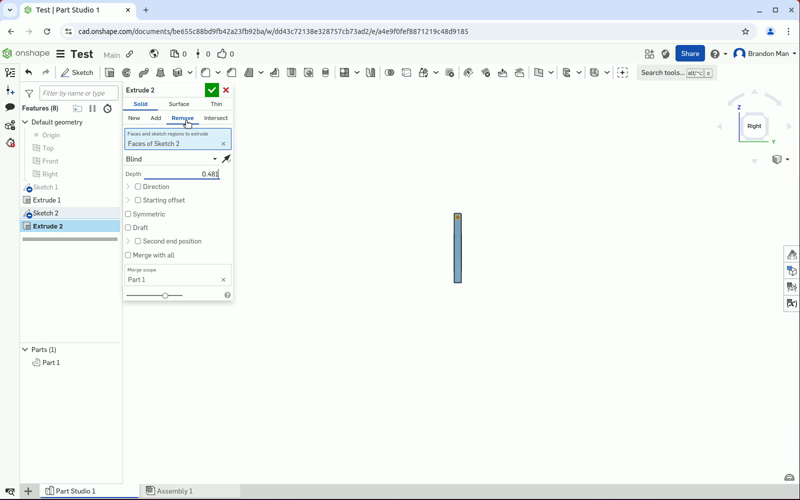
key(tab, 6)
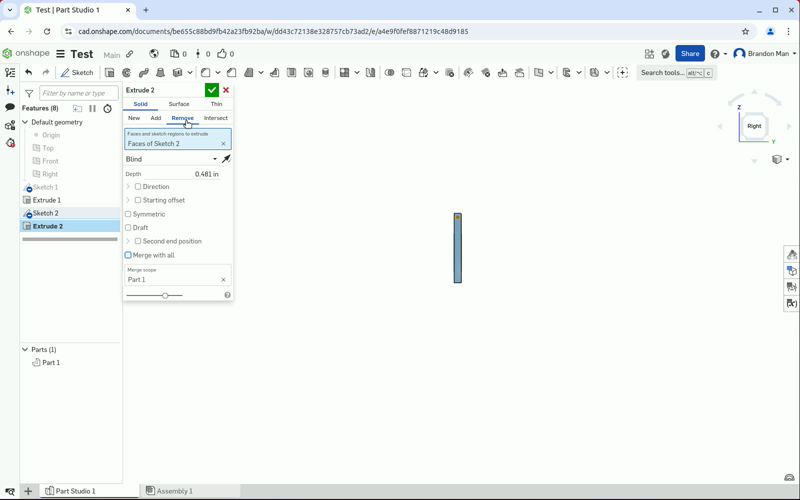
key(space)
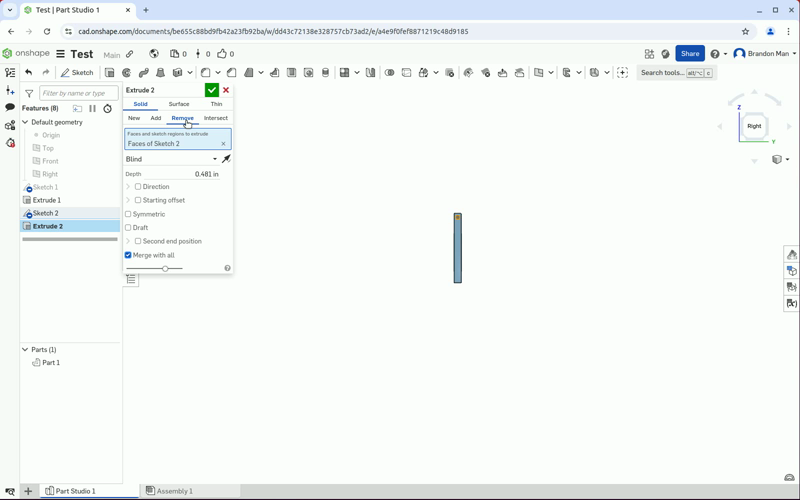
key(enter)
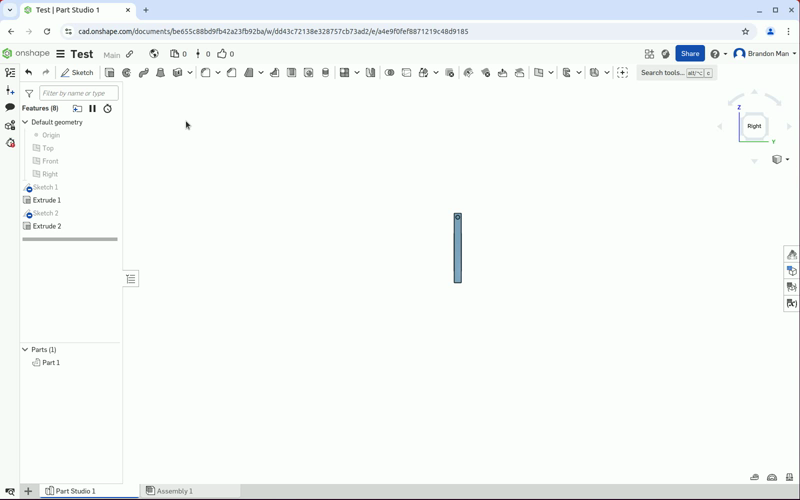
key(shift+h)
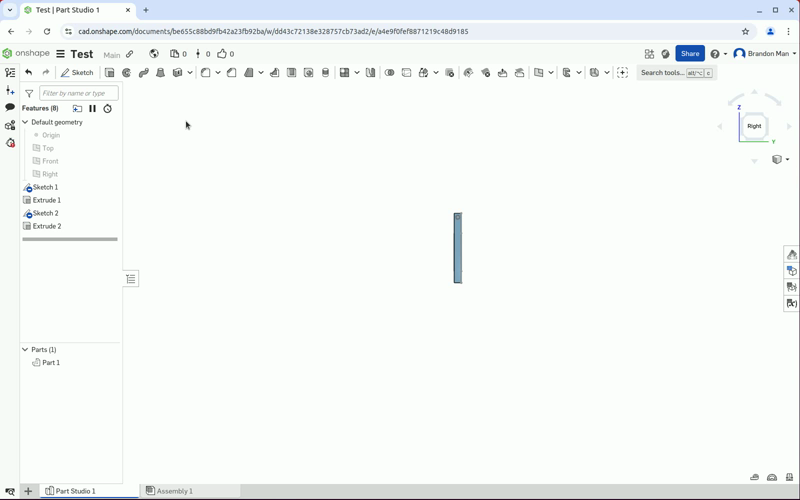
key(shift+h)
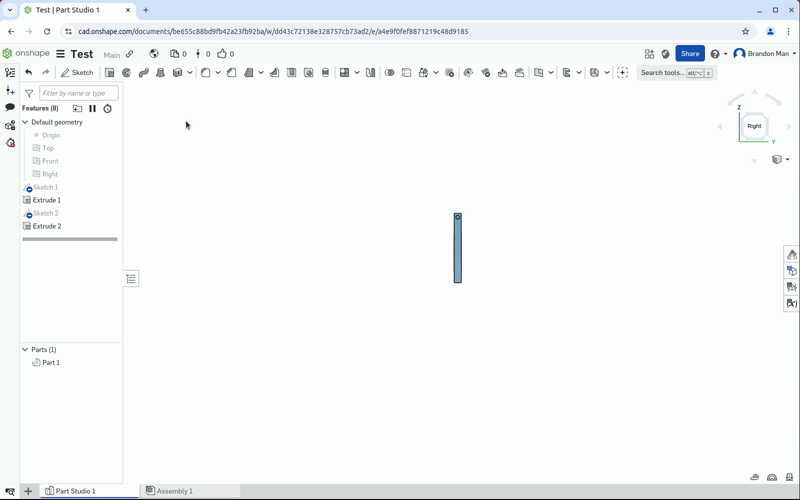
mouse_move(73, 189)
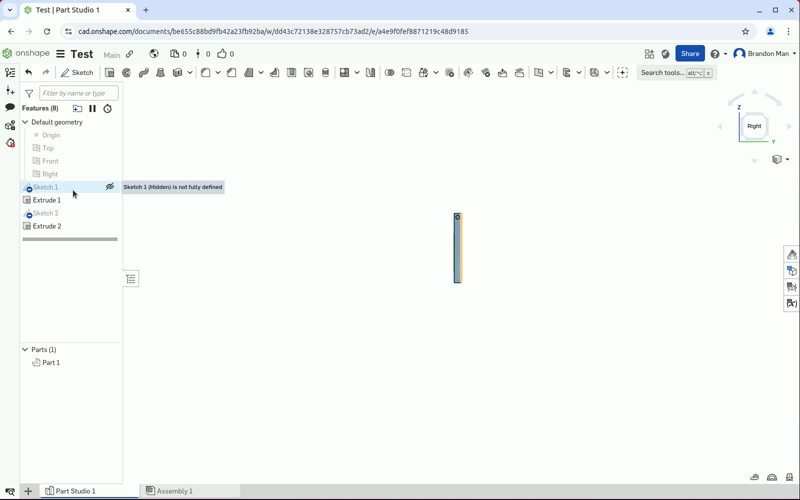
click(73, 189)
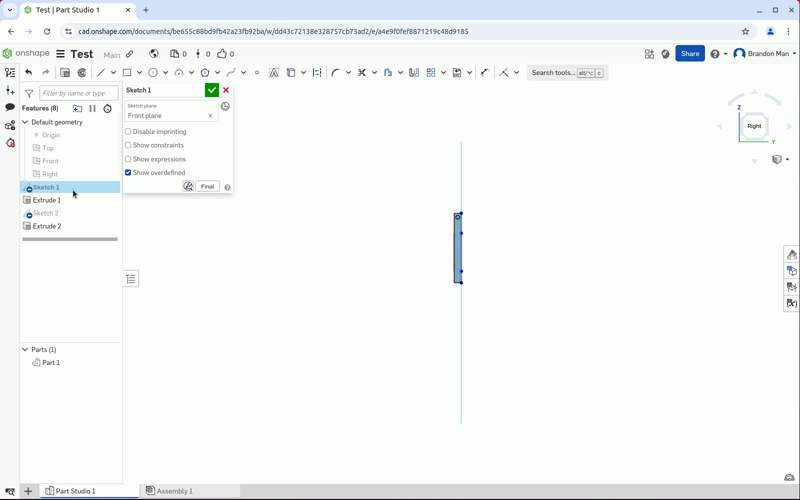
mouse_move(229, 92)
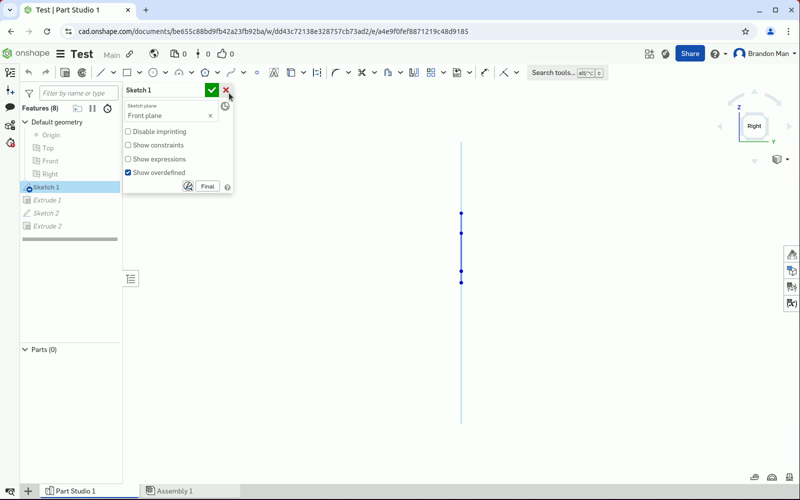
click(229, 92)
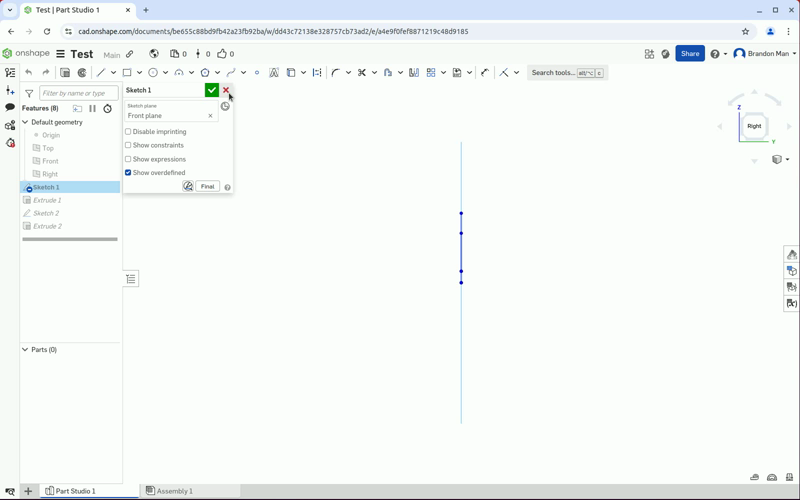
key(shift+s)
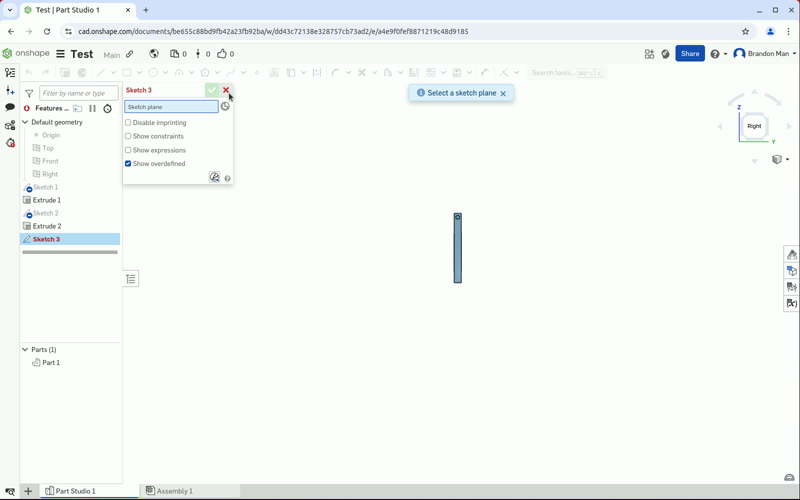
mouse_move(73, 176)
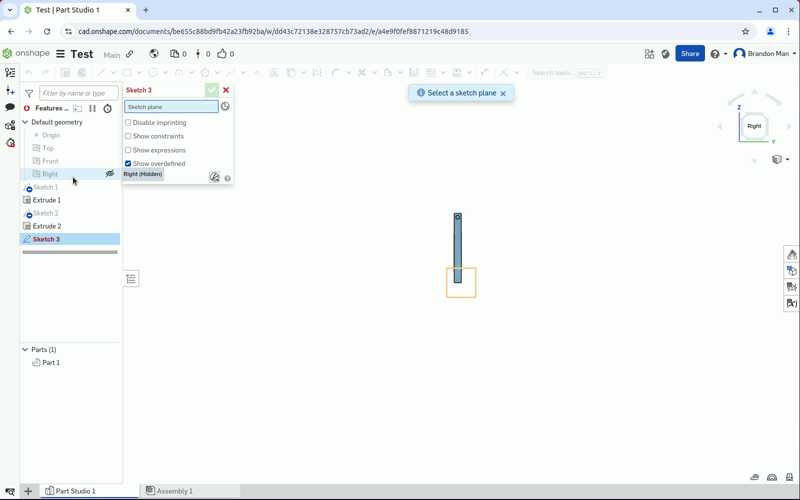
click(73, 176)
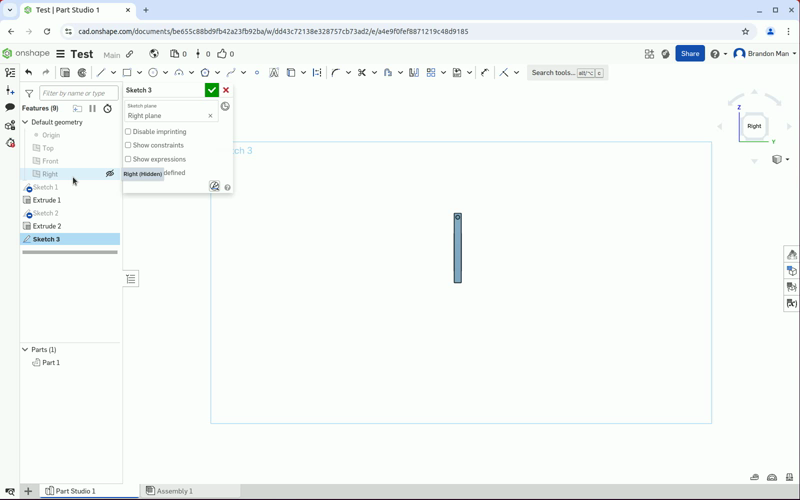
mouse_move(73, 352)
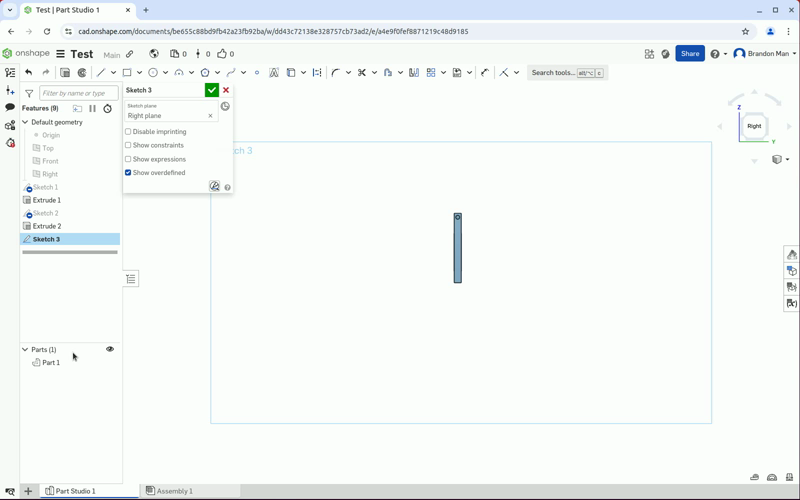
key(y)
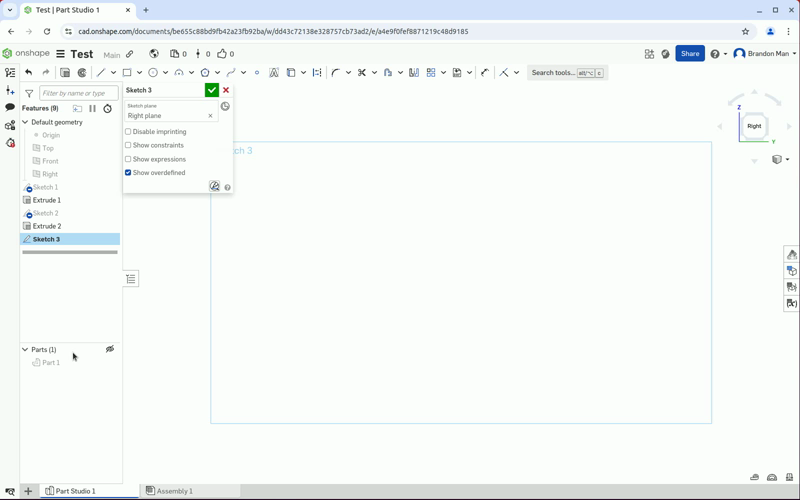
key(c)
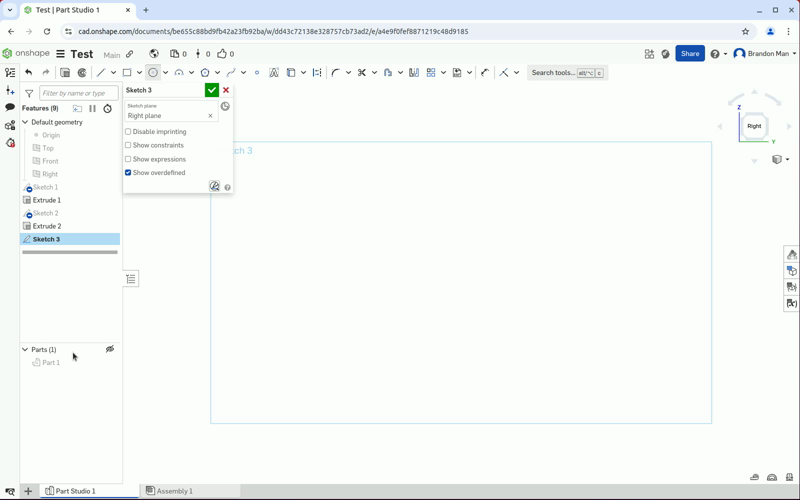
key_down(shift)
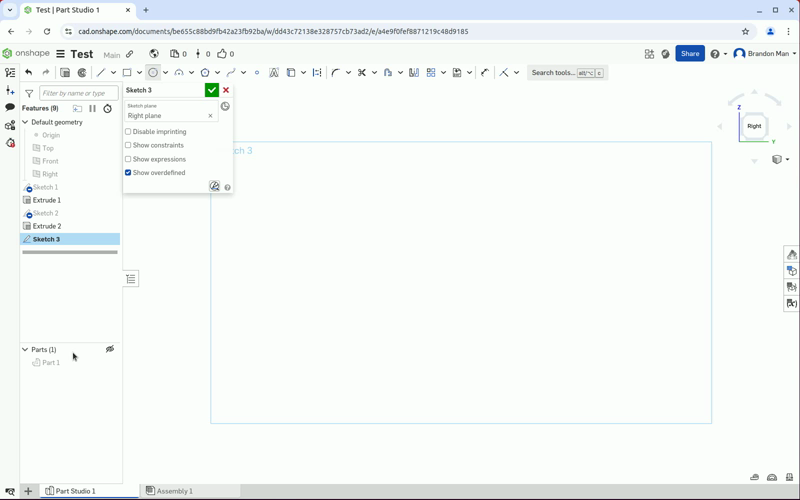
mouse_move(457, 222)
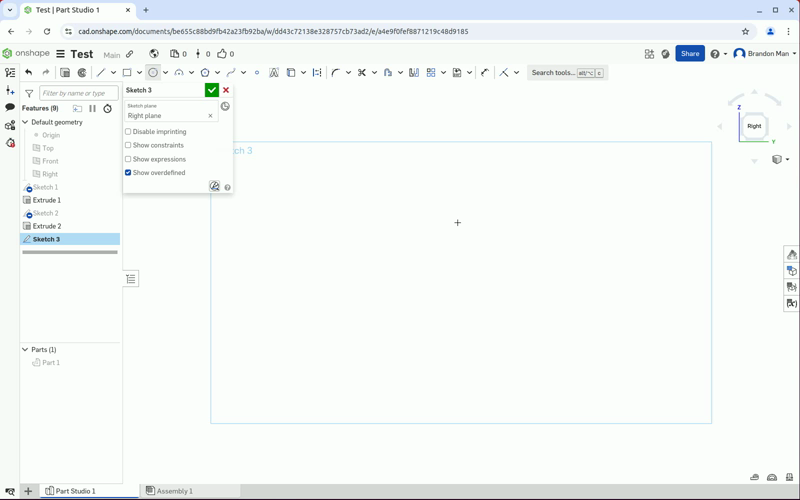
click(457, 222)
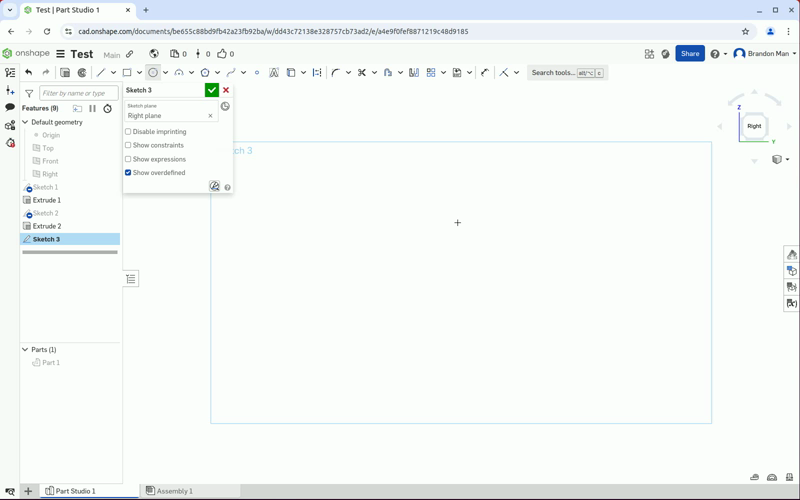
key_up(shift)
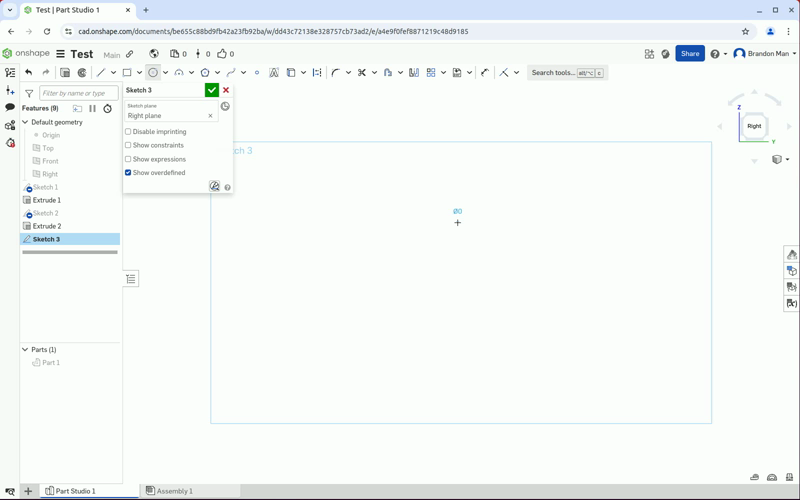
mouse_move(459, 222)
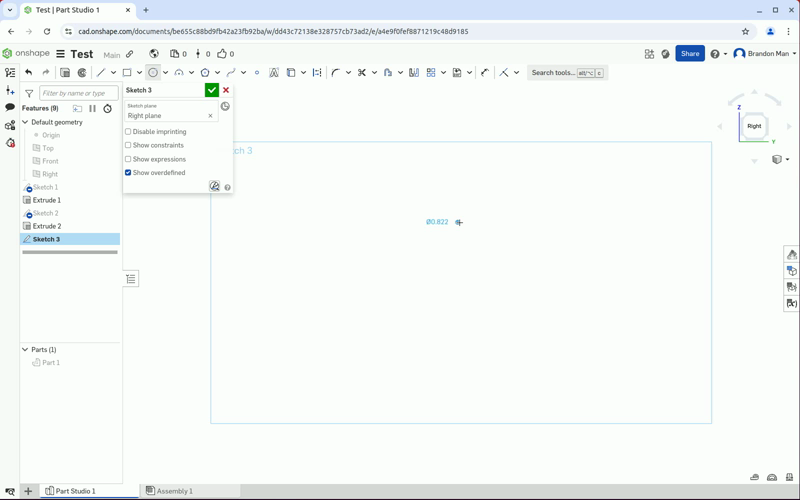
scroll(6)
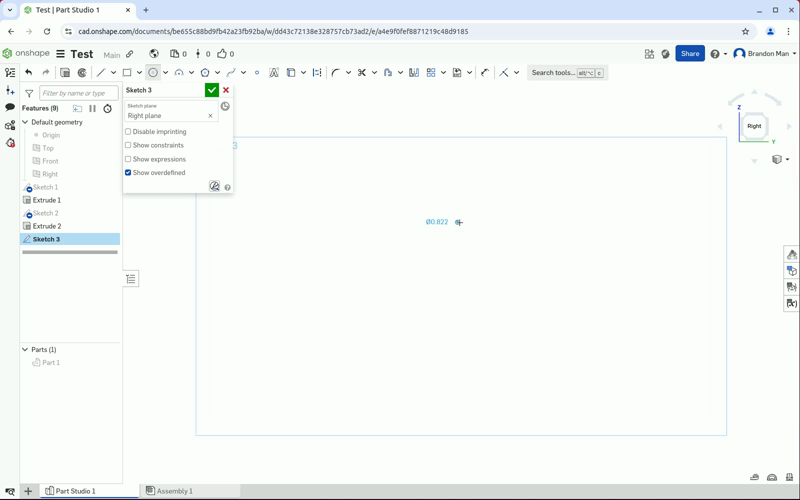
scroll(6)
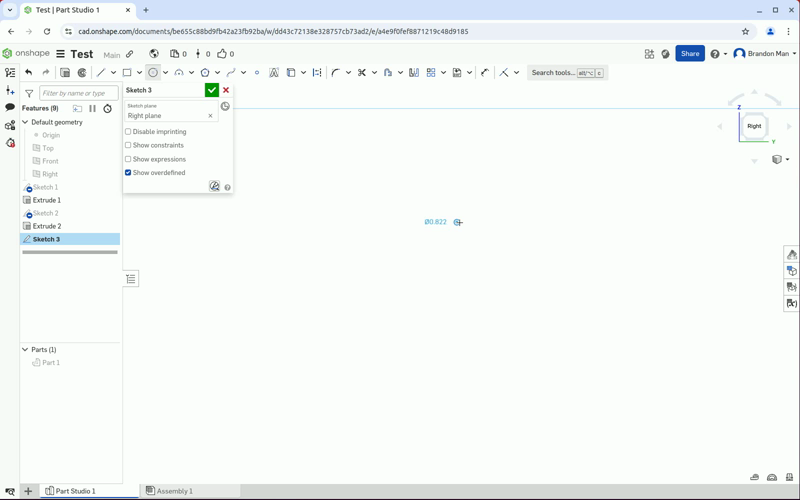
scroll(6)
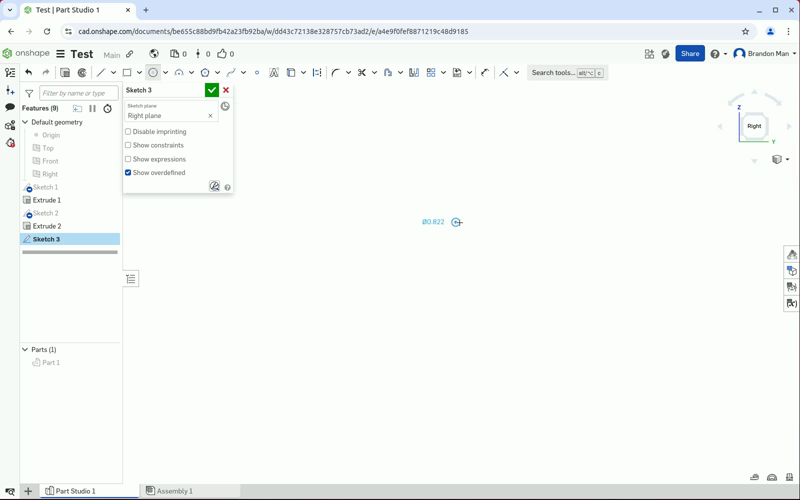
scroll(6)
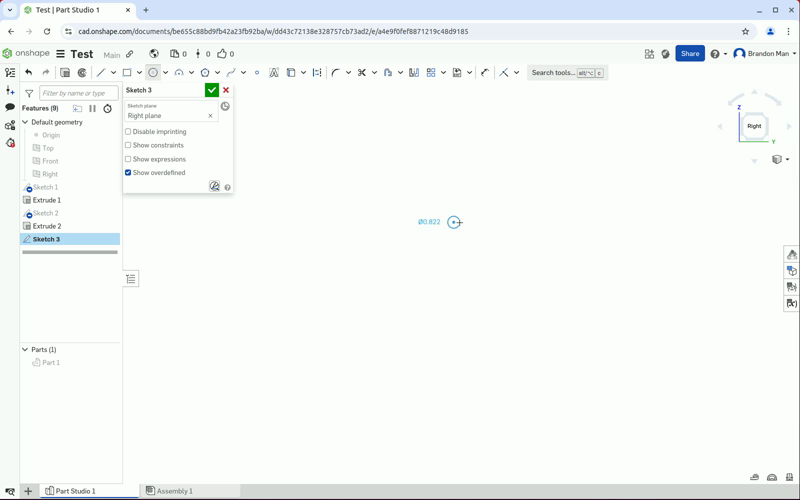
scroll(6)
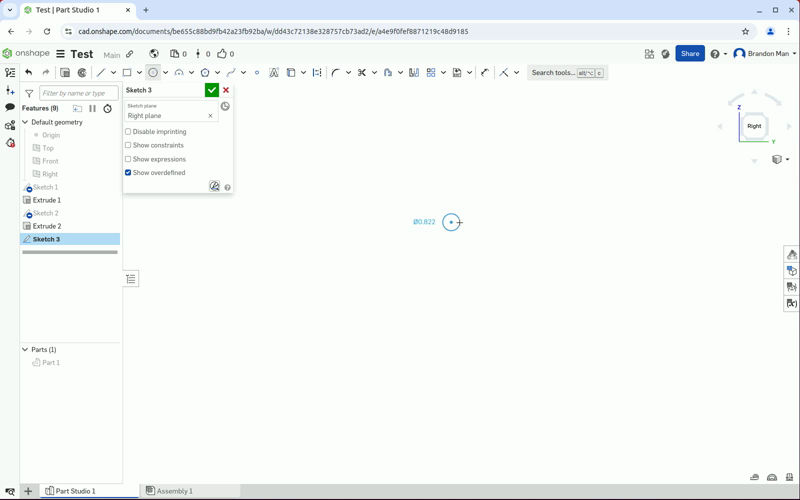
scroll(6)
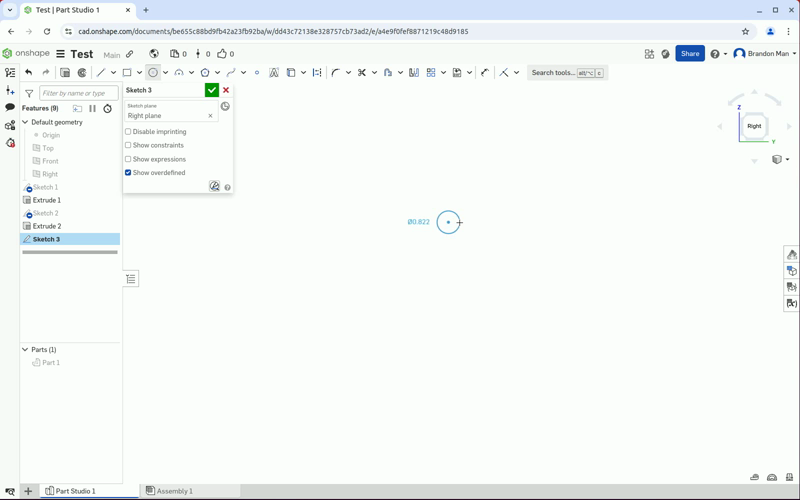
scroll(6)
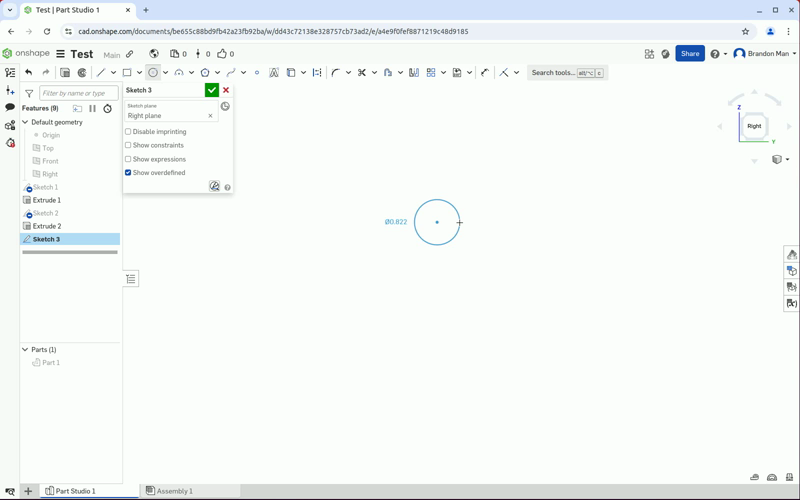
click(459, 222)
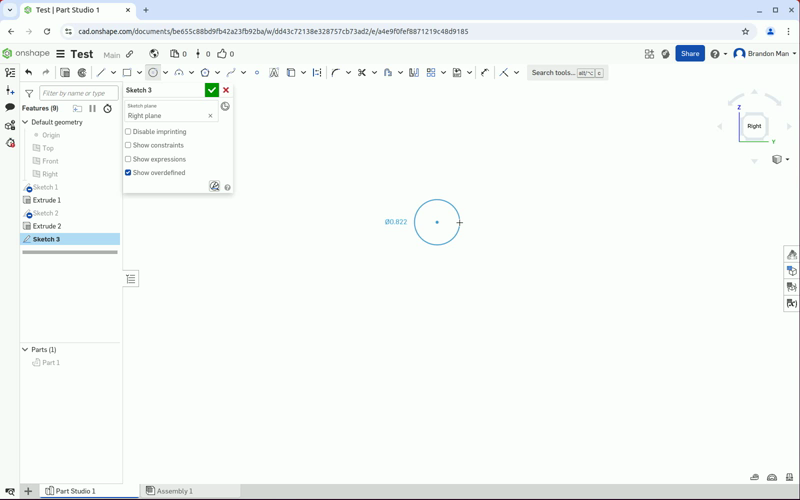
scroll(-6)
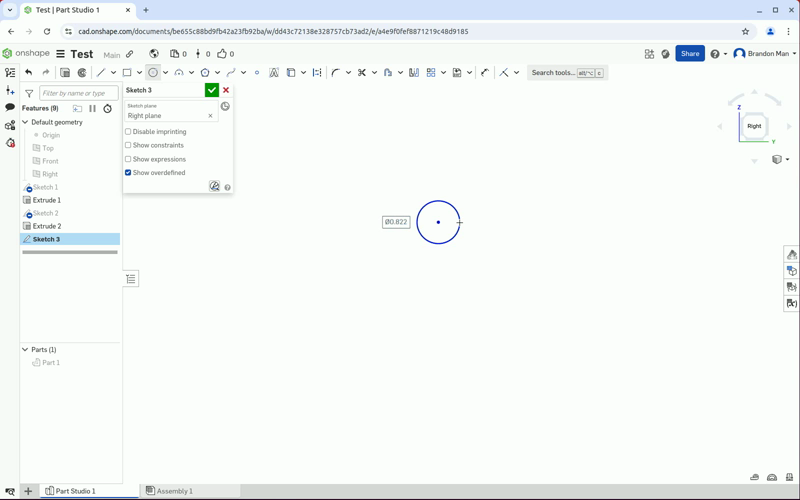
scroll(-6)
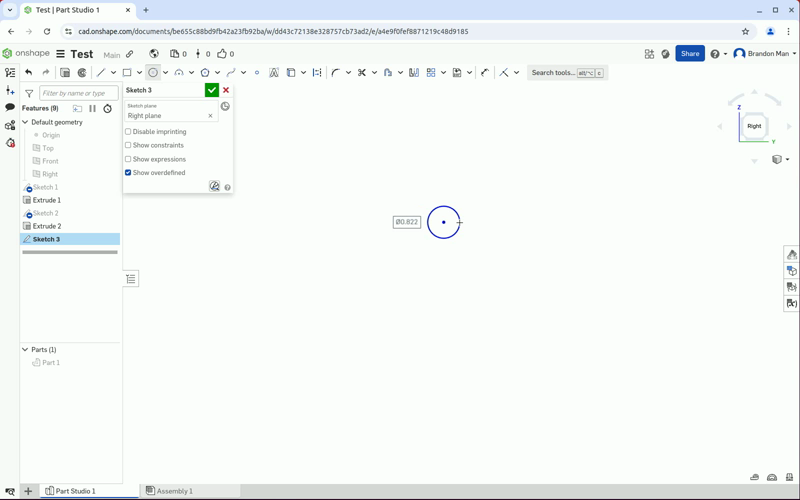
scroll(-6)
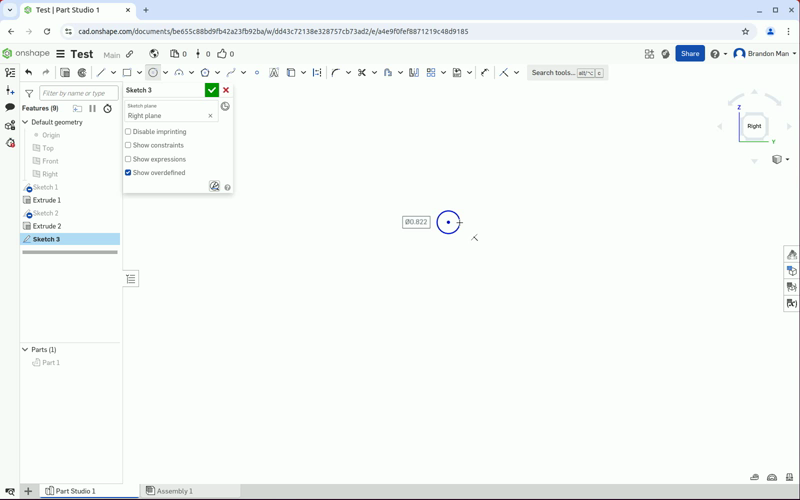
scroll(-6)
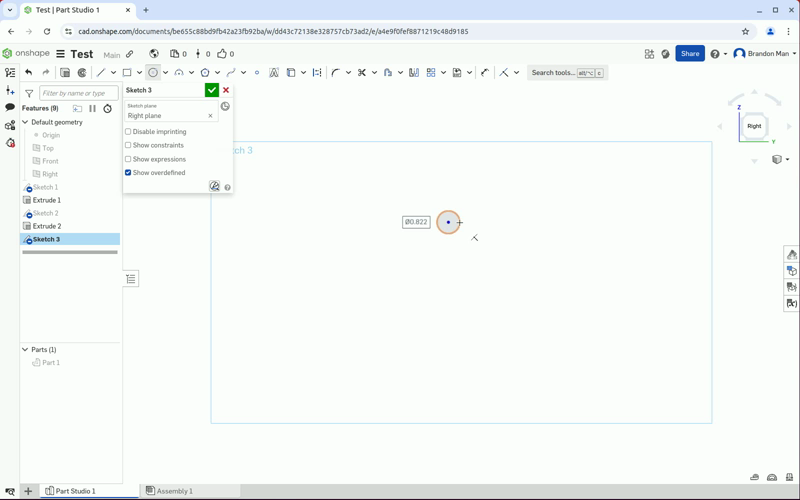
scroll(-6)
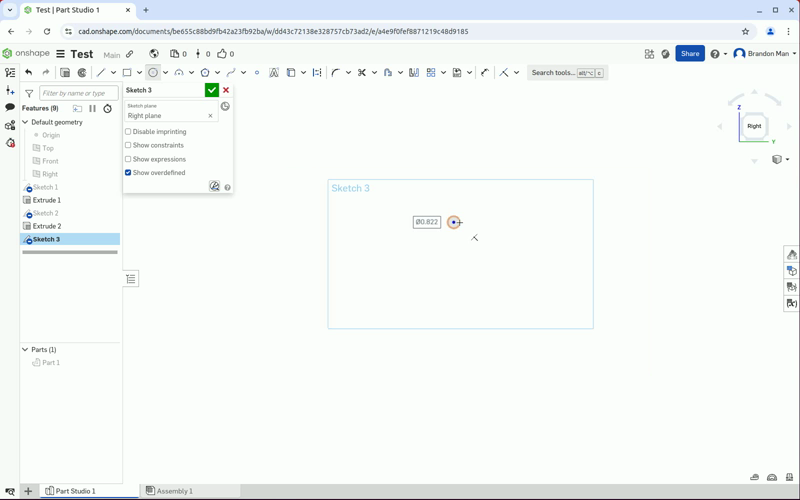
scroll(-6)
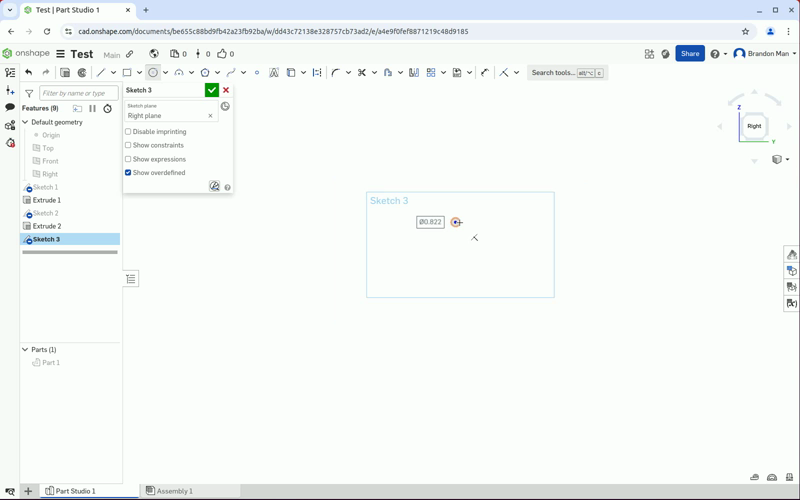
scroll(-6)
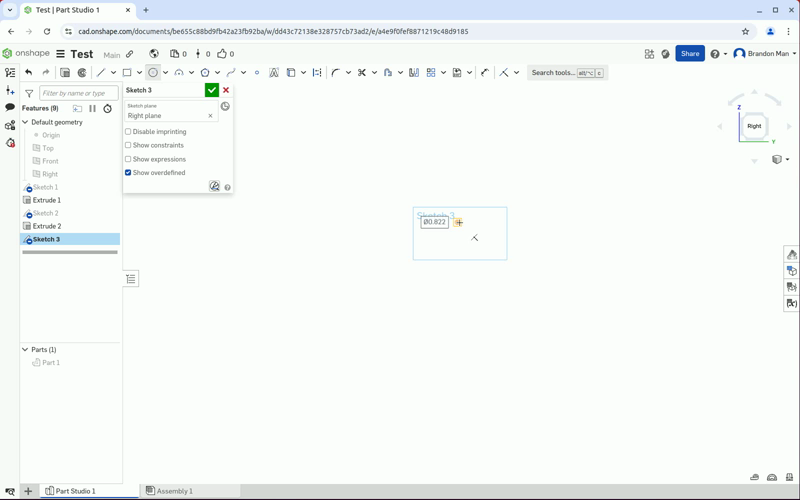
key(esc)
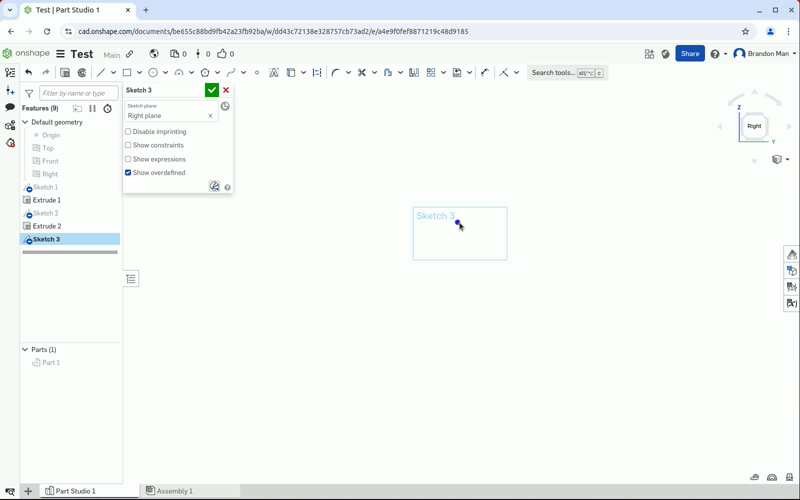
mouse_move(458, 222)
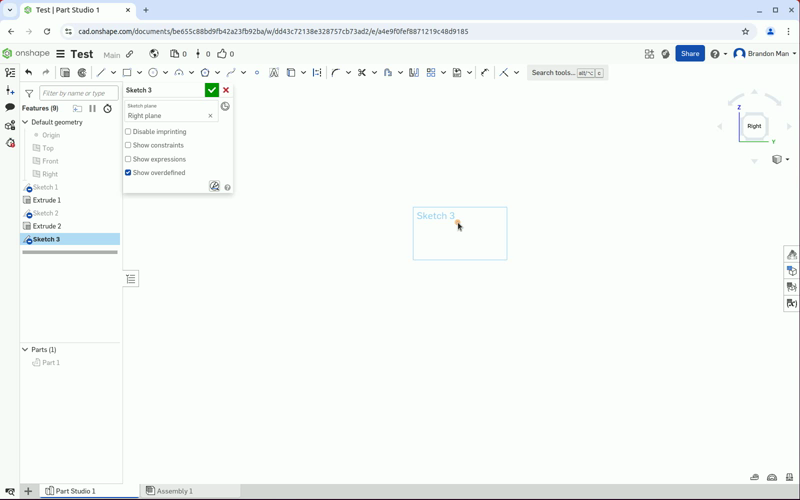
scroll(6)
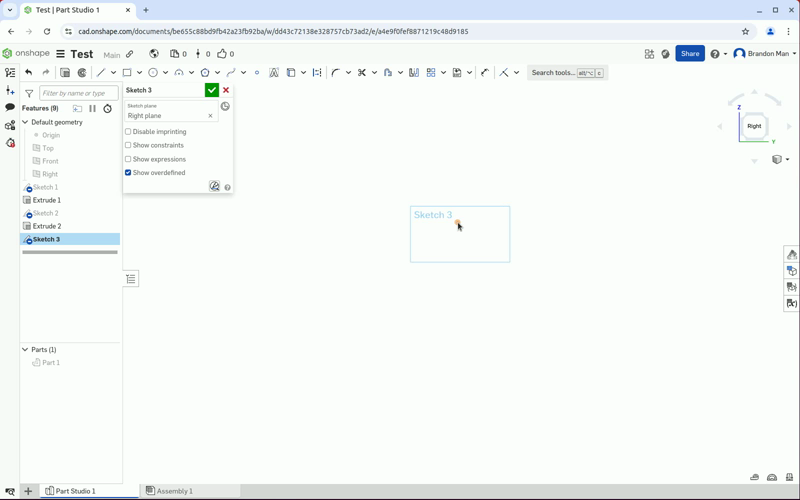
scroll(6)
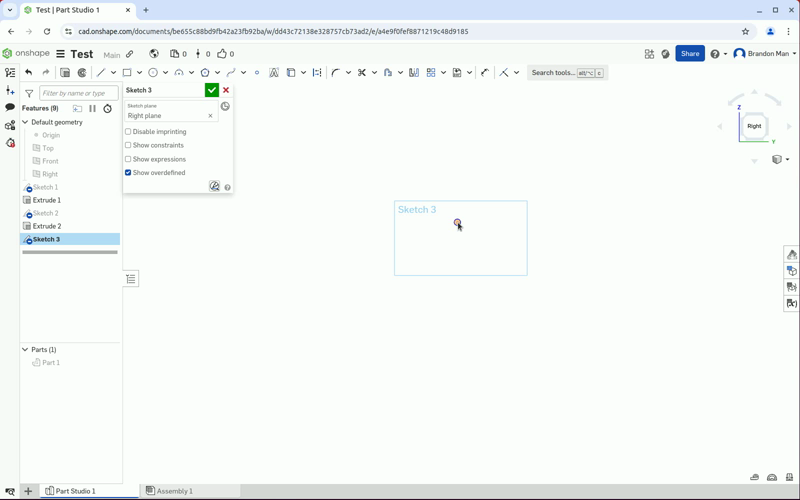
scroll(6)
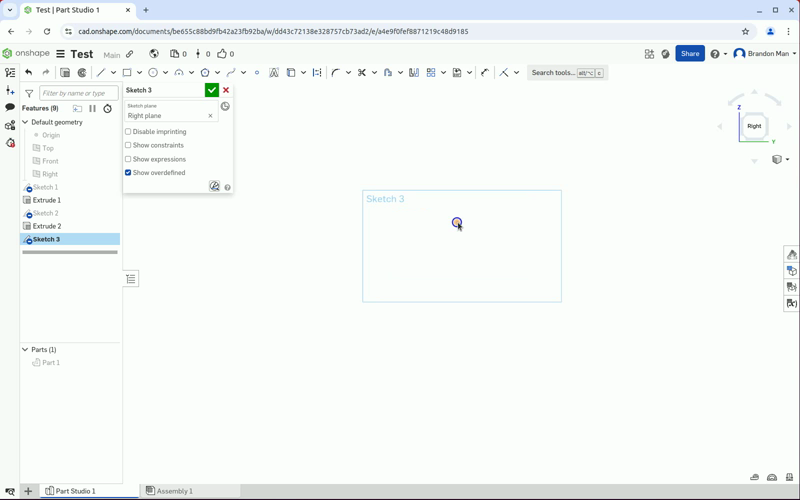
scroll(6)
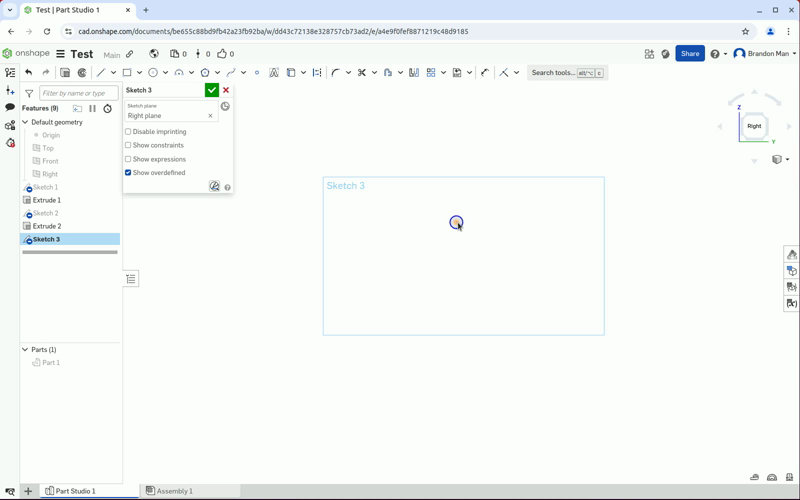
scroll(6)
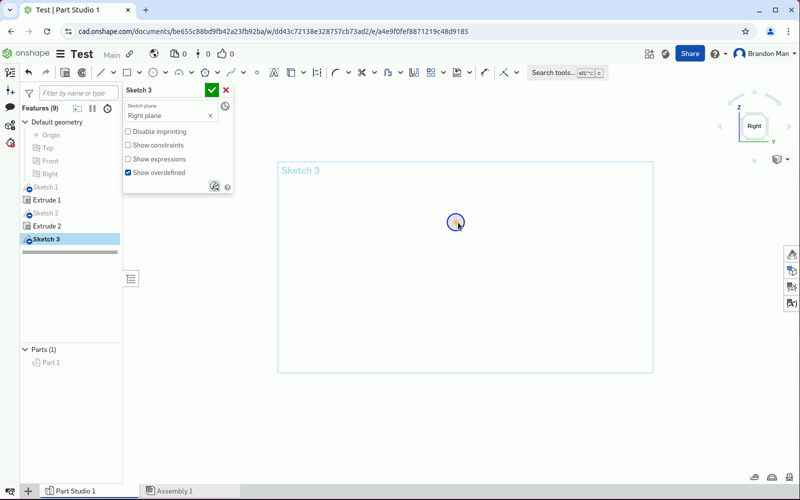
scroll(6)
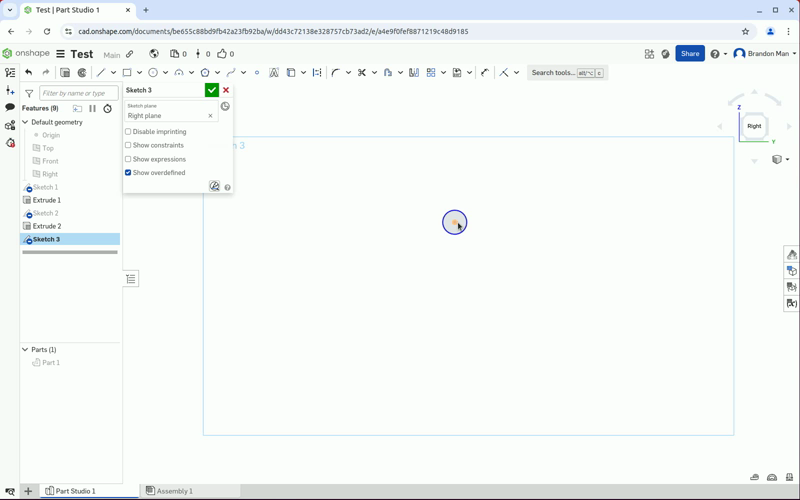
scroll(6)
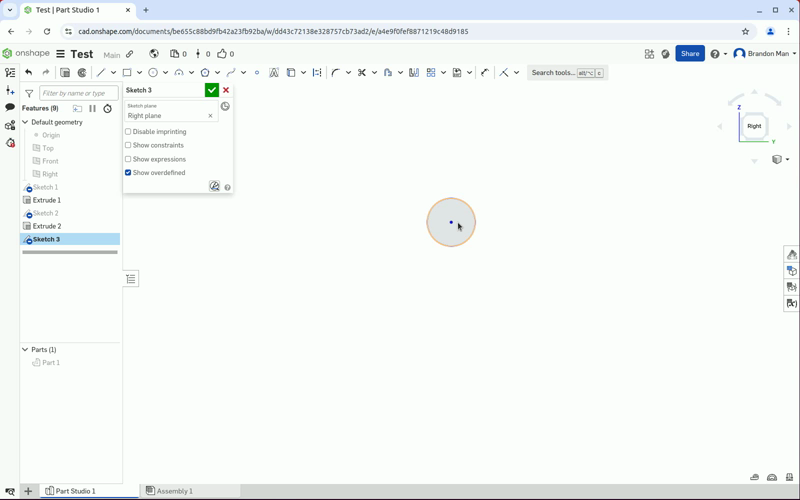
click(458, 222)
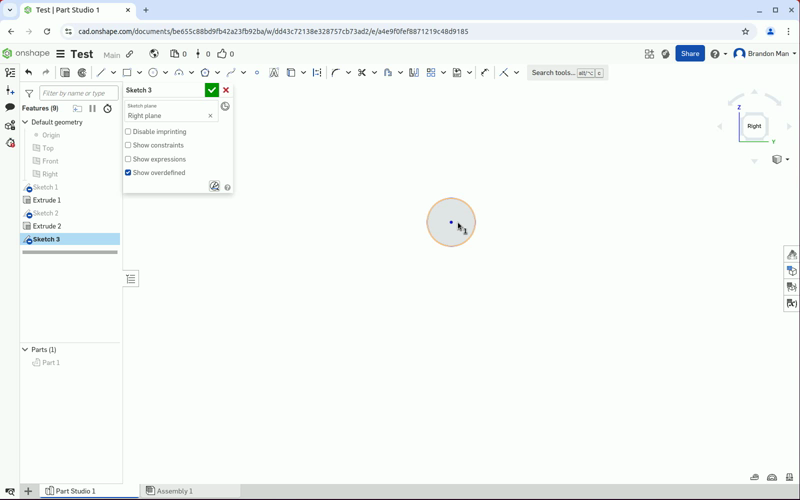
scroll(-6)
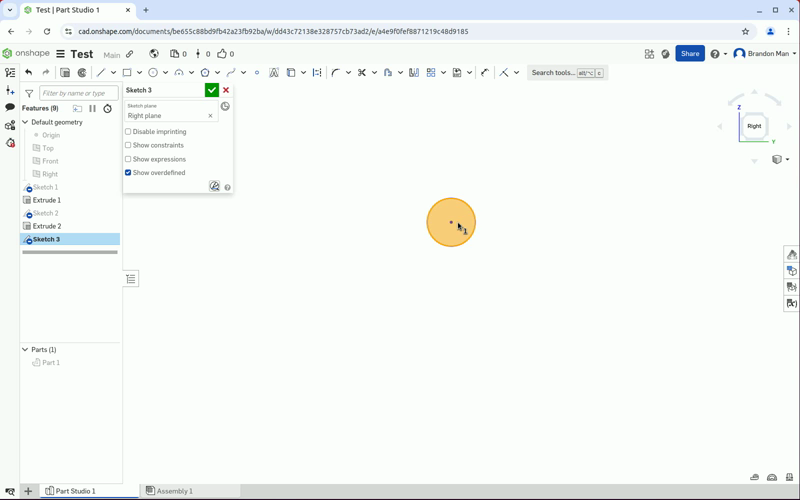
scroll(-6)
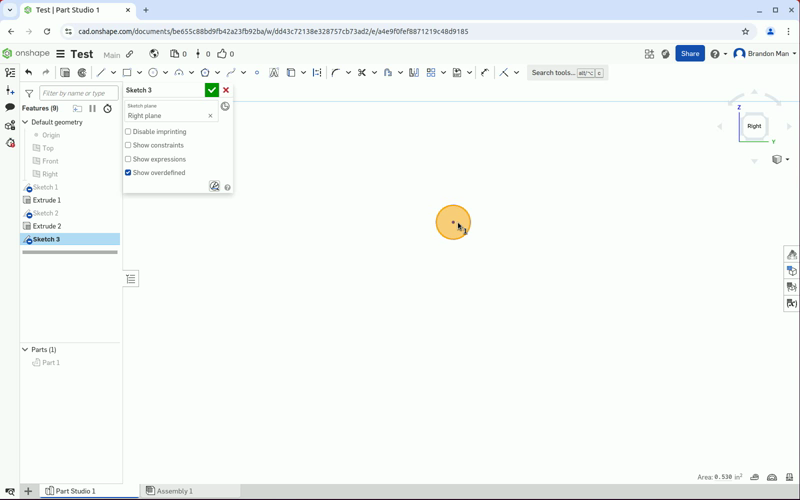
scroll(-6)
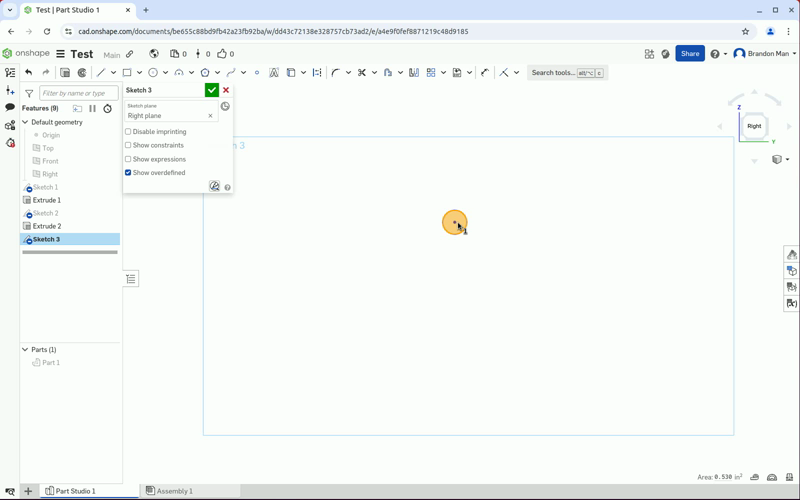
scroll(-6)
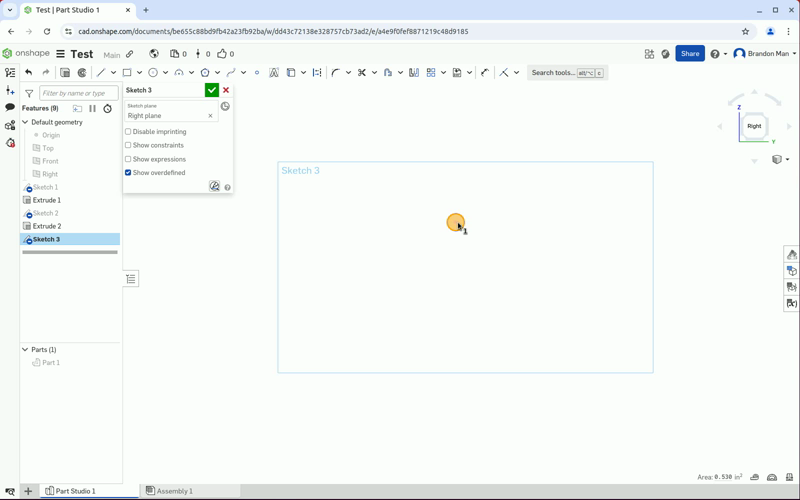
scroll(-6)
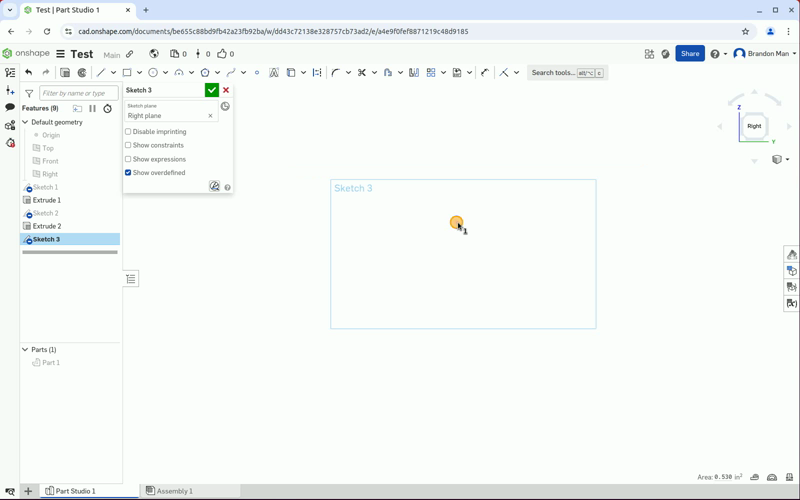
scroll(-6)
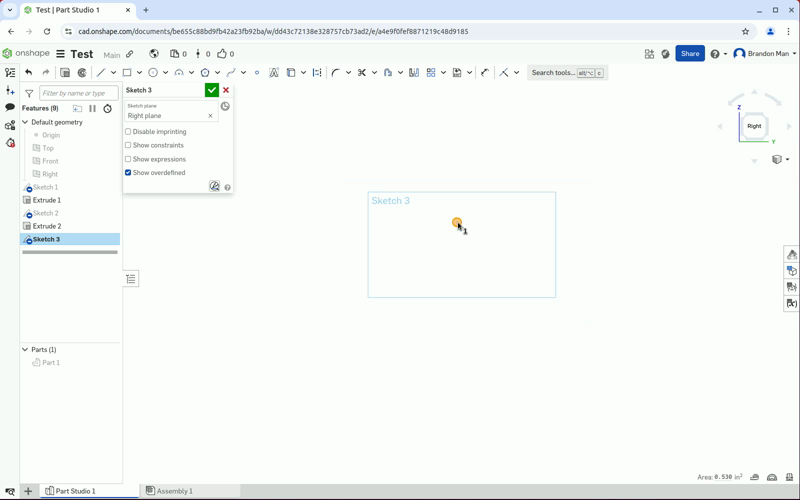
scroll(-6)
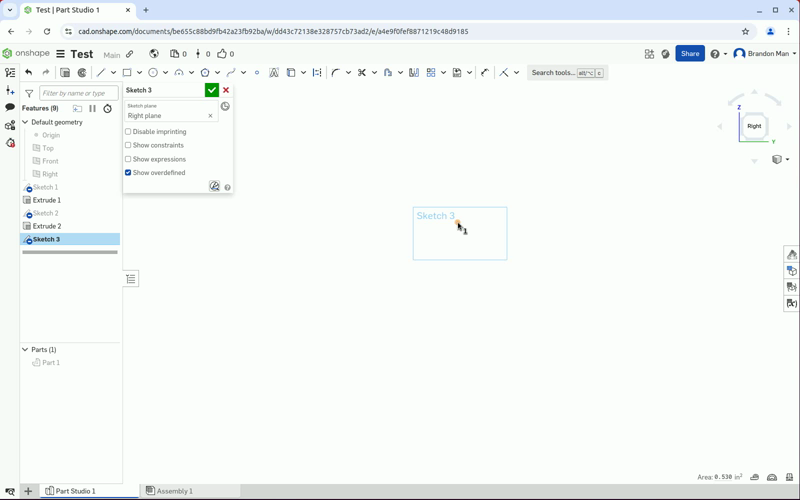
mouse_move(73, 352)
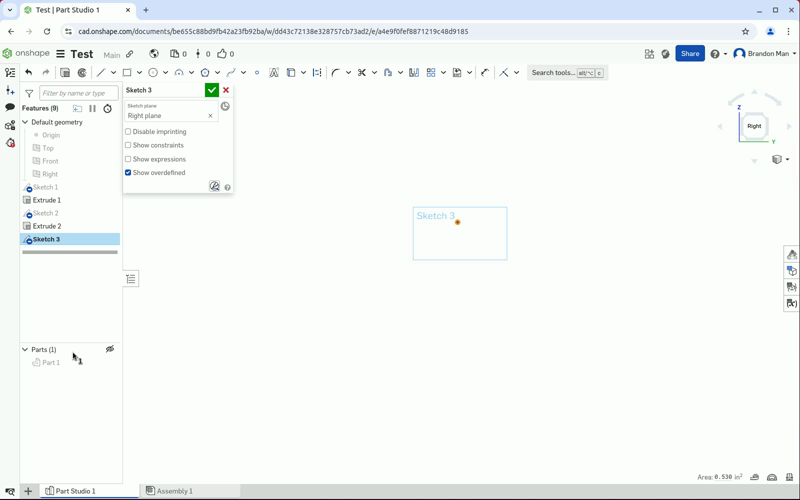
key(shift+y)
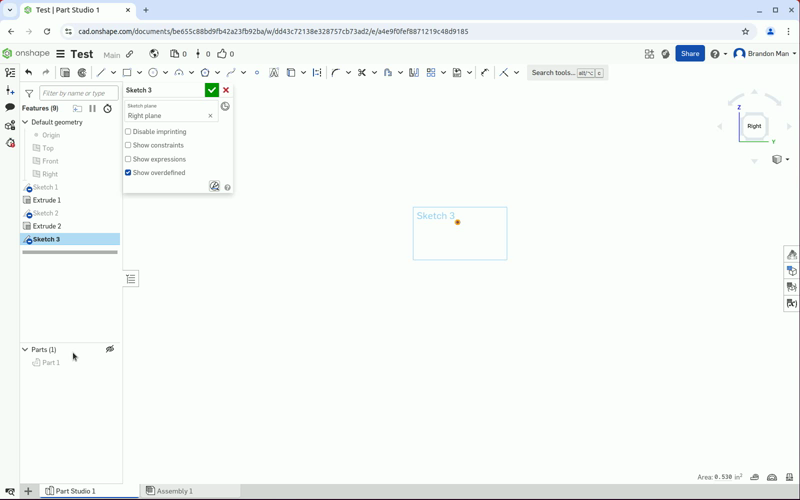
key(shift+e)
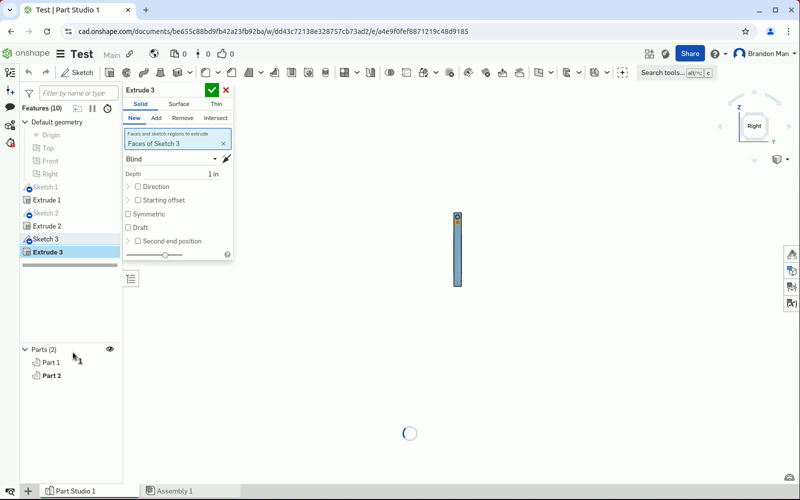
mouse_move(143, 106)
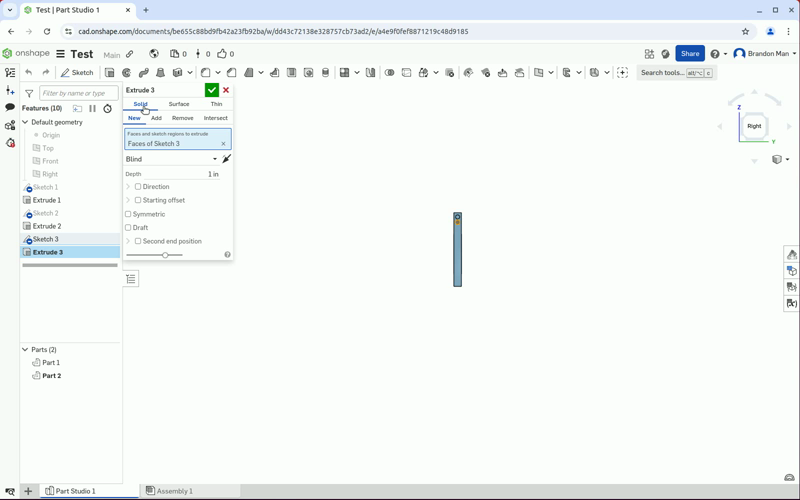
click(143, 106)
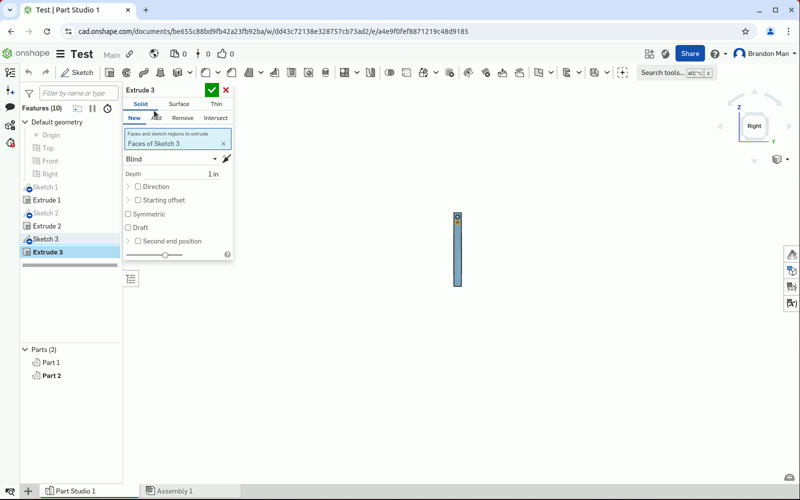
mouse_move(186, 120)
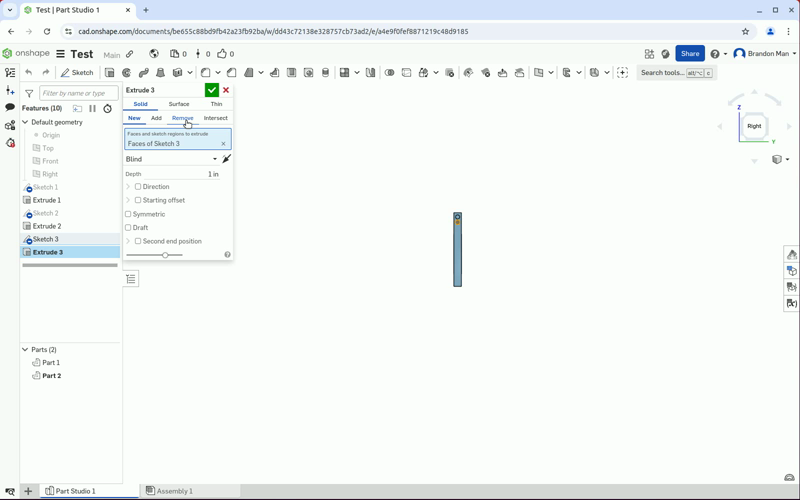
click(186, 120)
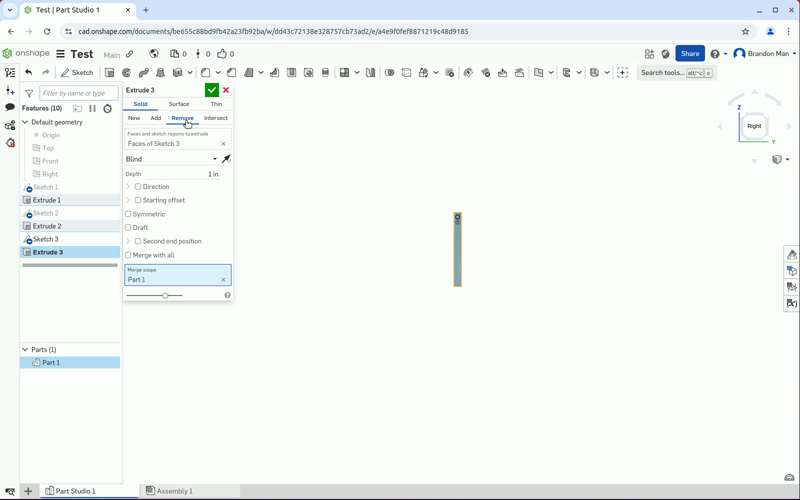
key(tab, 4)
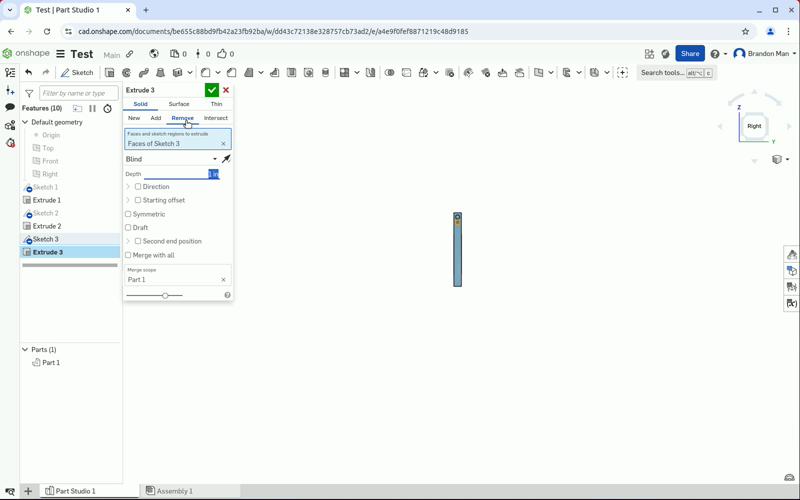
text(0.481)
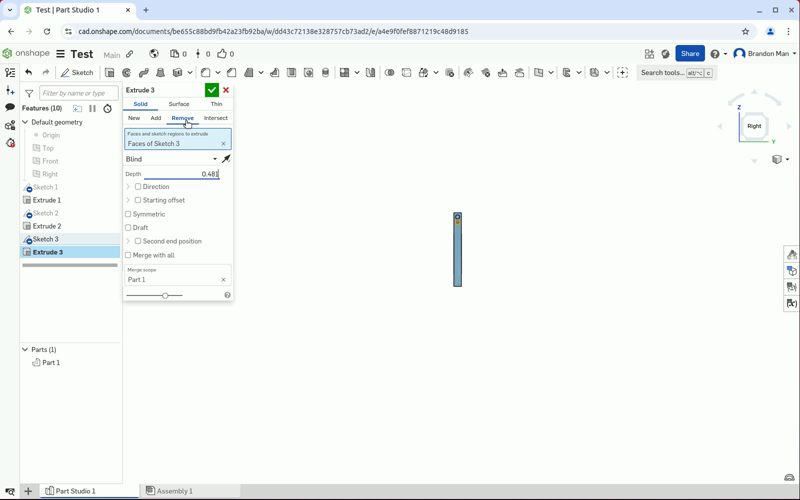
key(tab, 6)
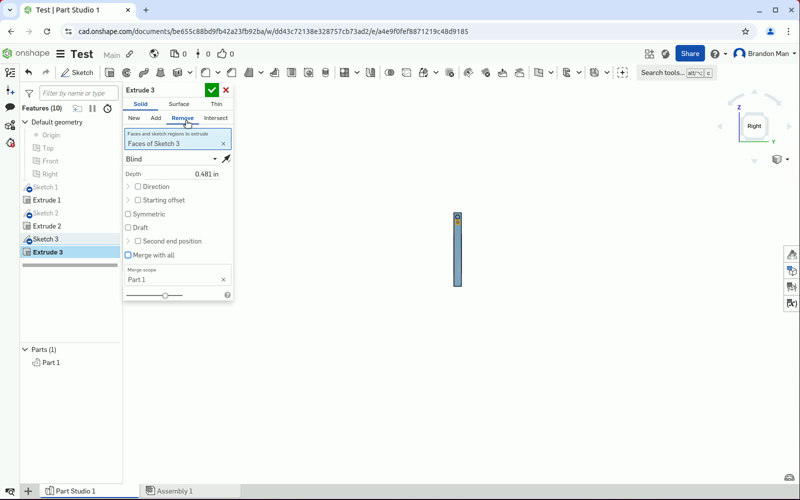
key(space)
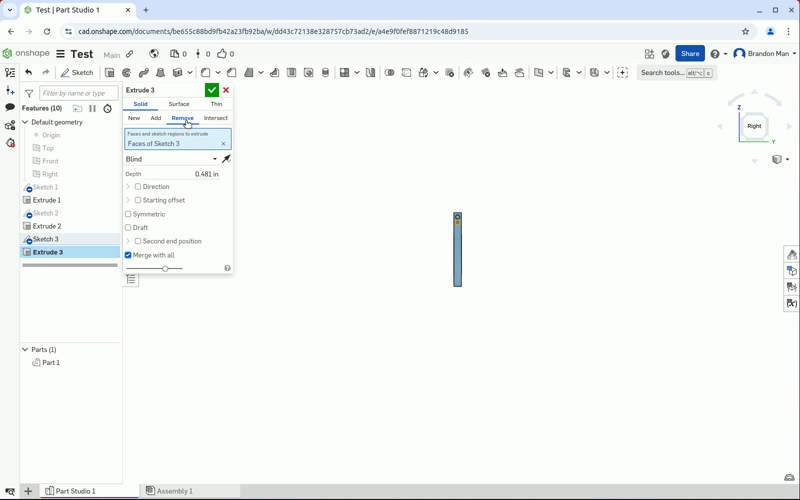
key(enter)
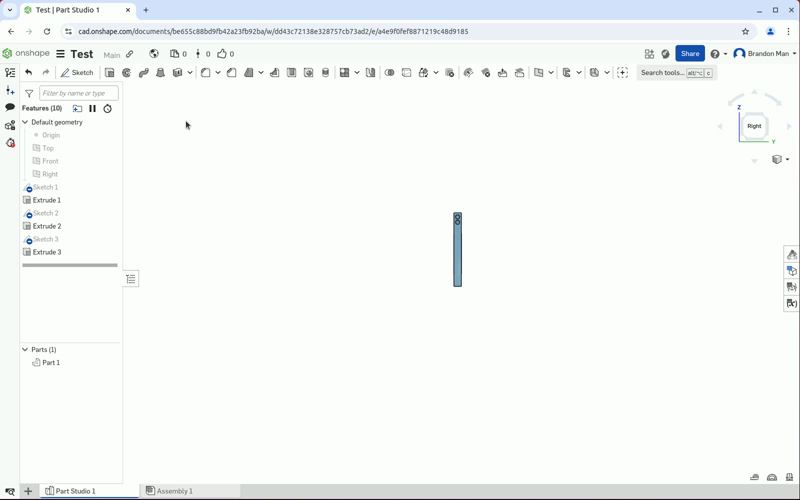
key(shift+h)
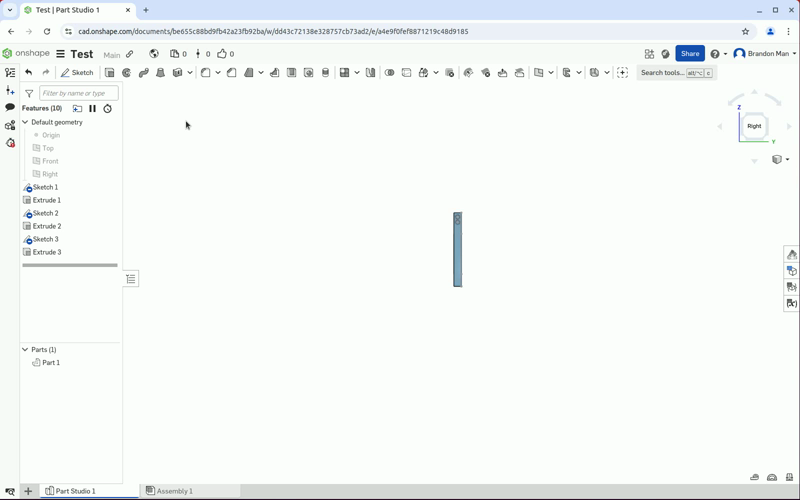
key(shift+h)
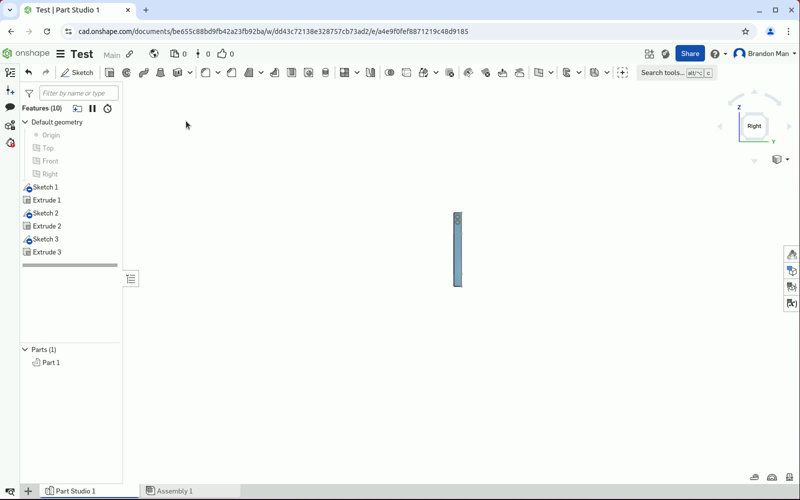
key(shift+7)
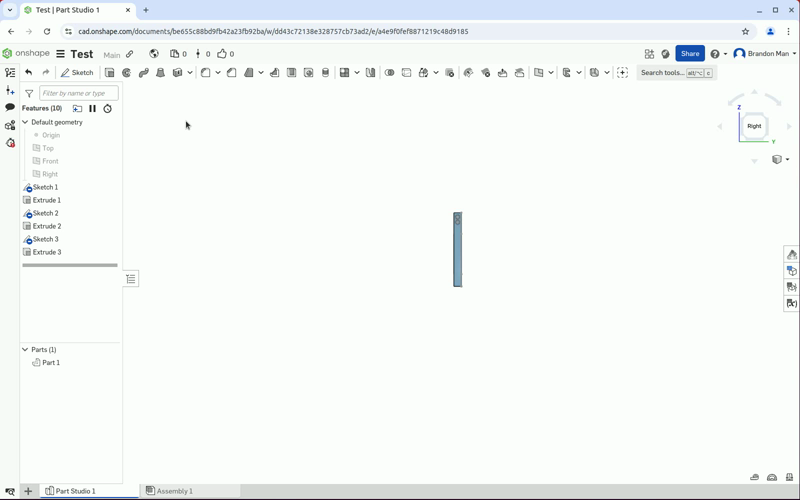
key(right, 2)
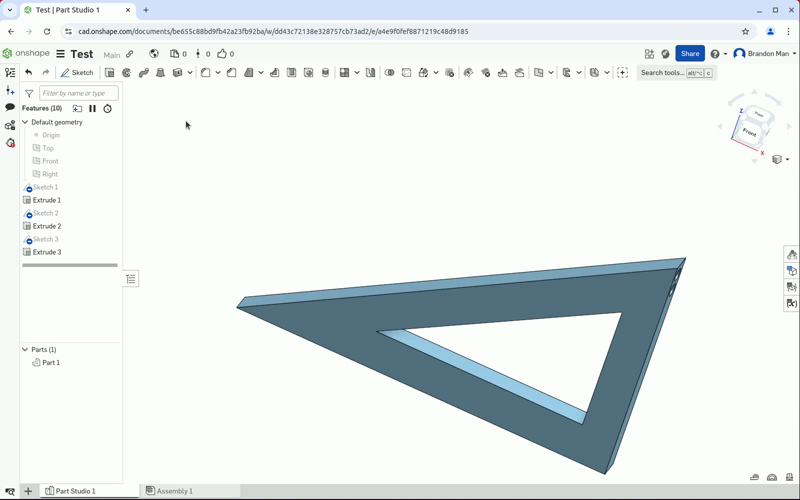
key(down, 2)
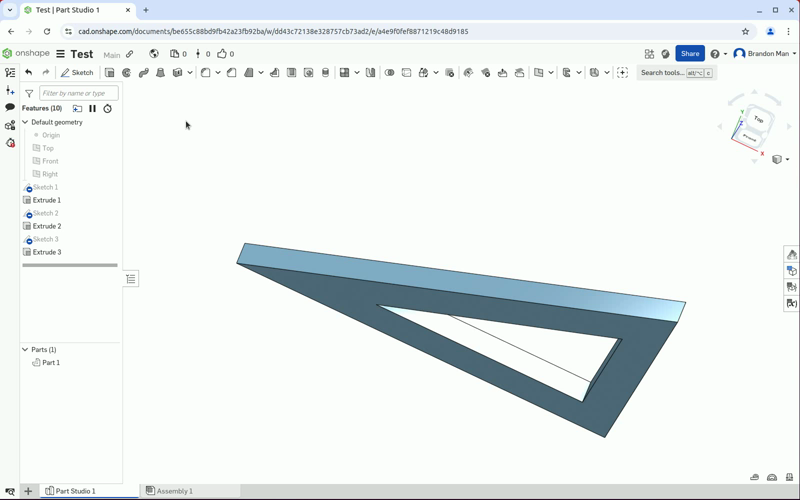
key(up, 2)
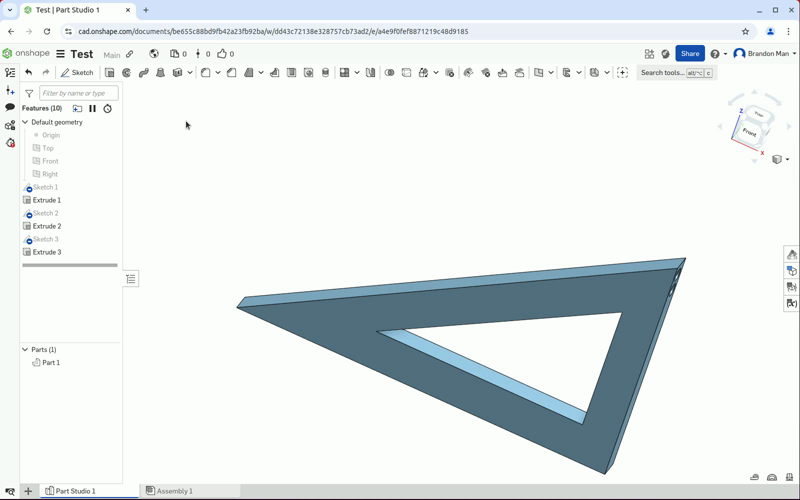
key(left, 2)
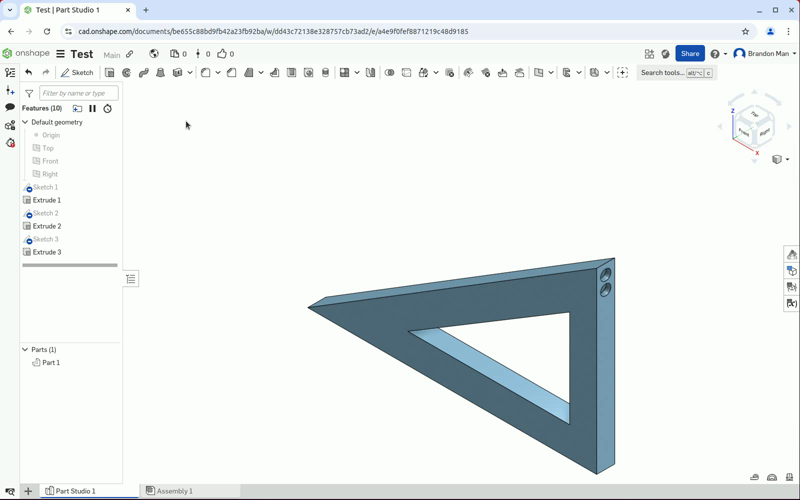
mouse_move(73, 189)
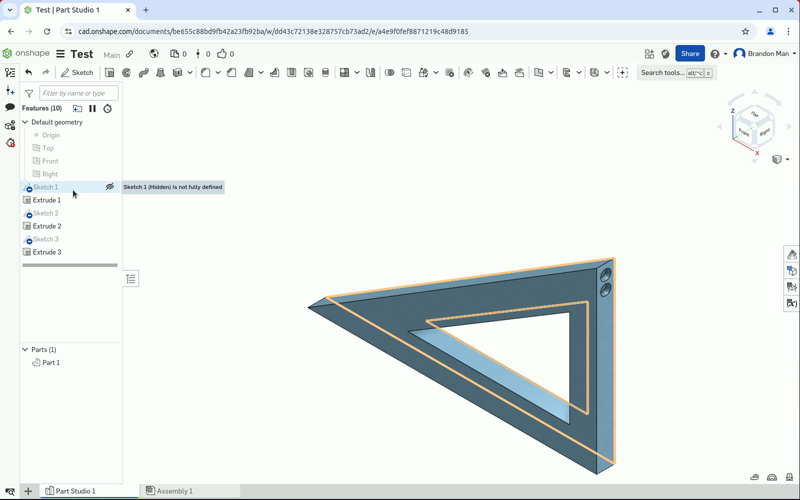
click(73, 189)